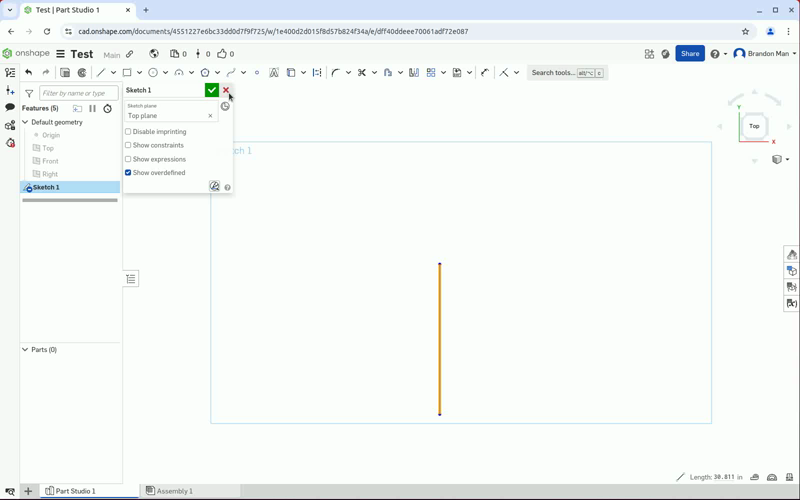
key(shift+h)
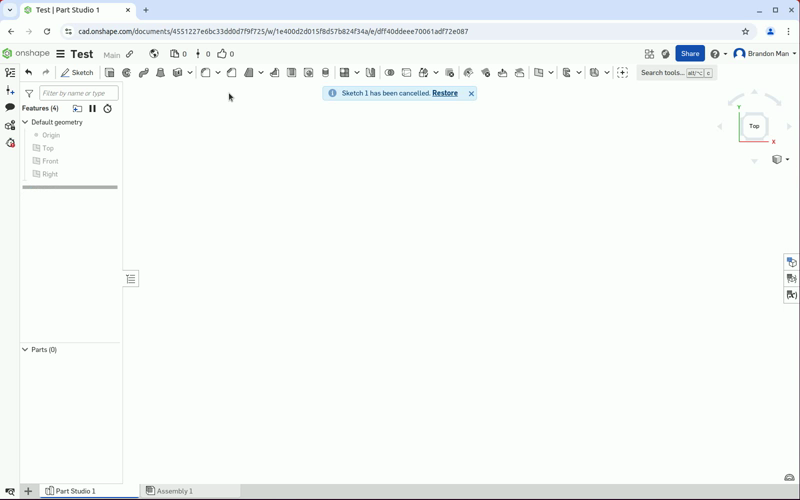
mouse_move(73, 352)
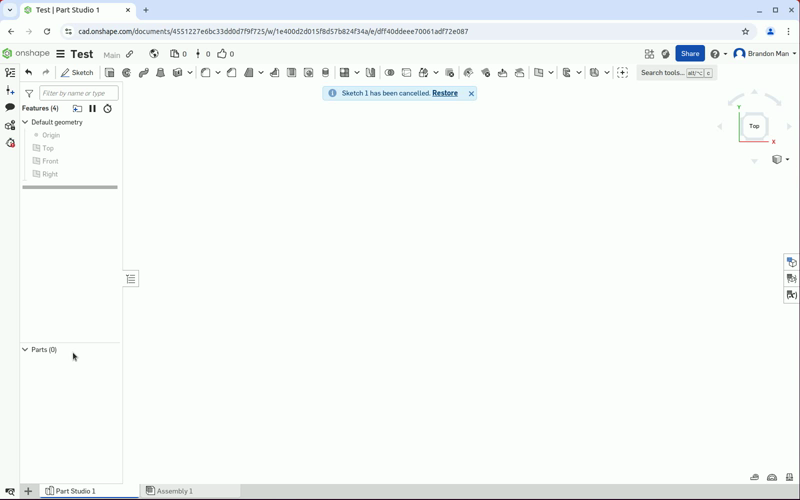
key(y)
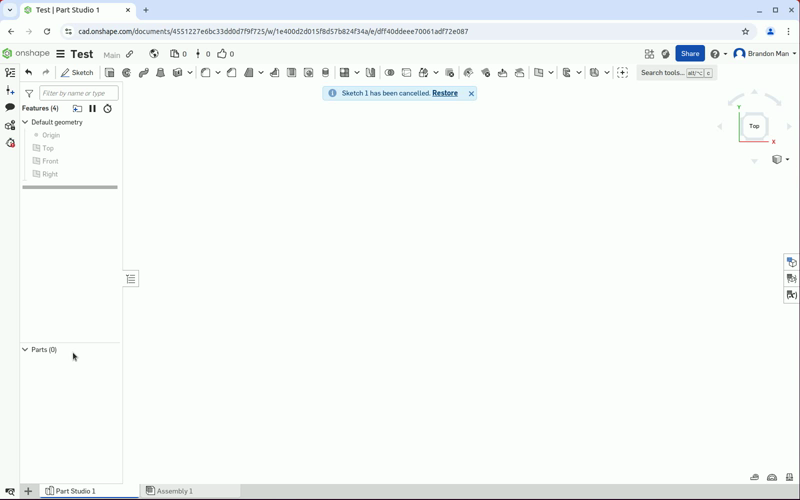
key(shift+p)
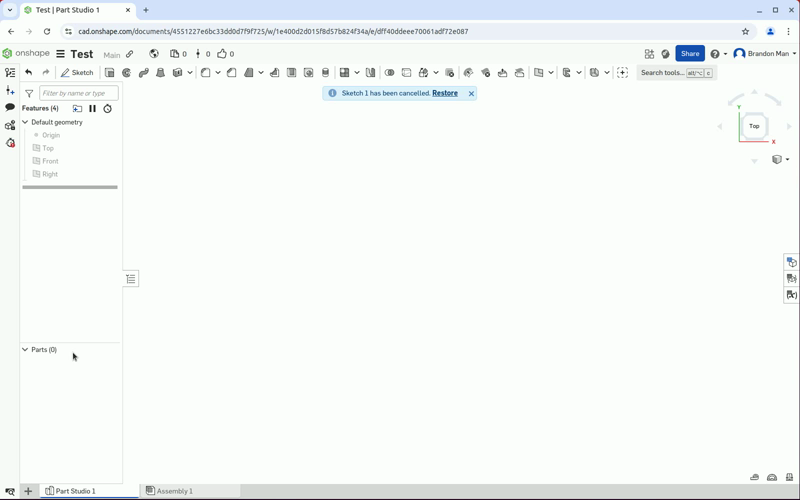
key(space)
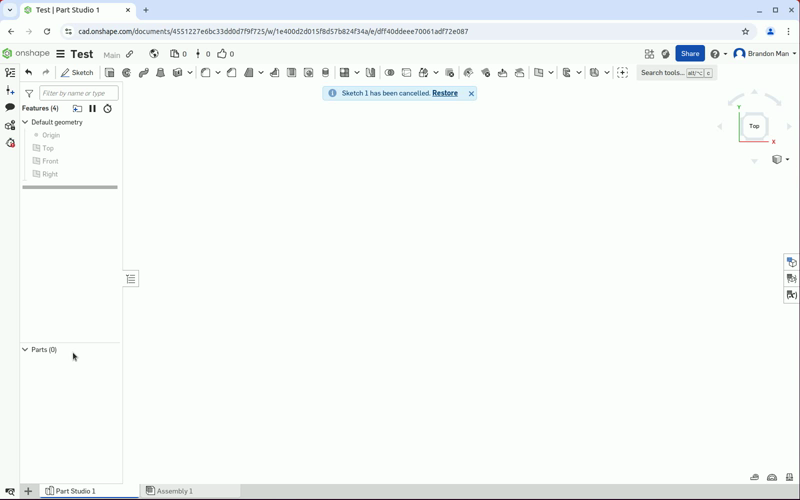
key_down(shift)
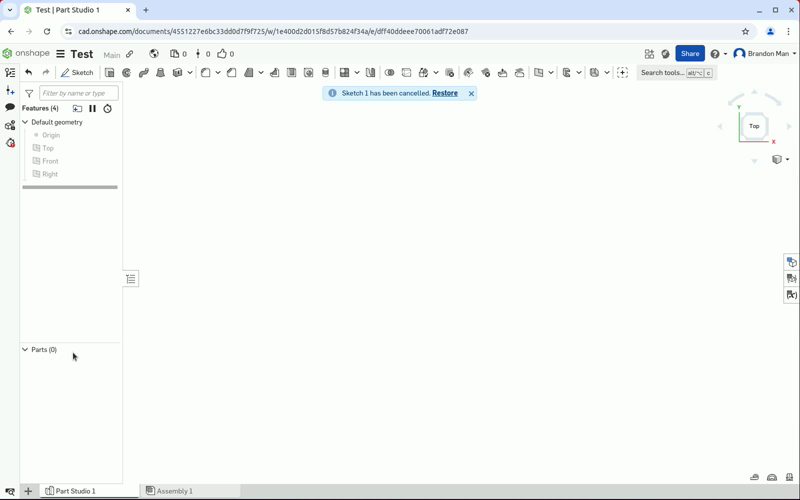
key(up)
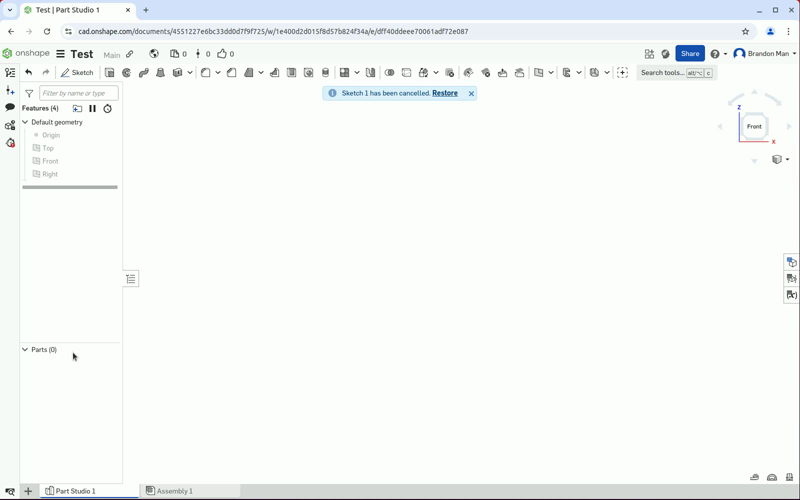
key_up(shift)
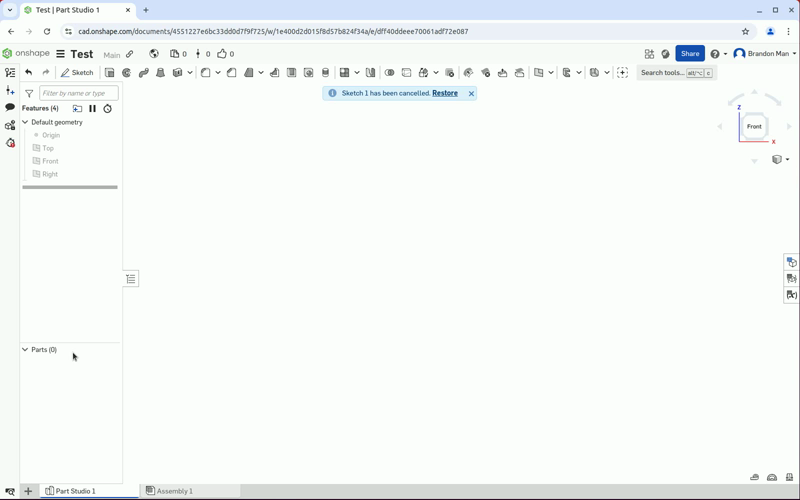
mouse_move(73, 352)
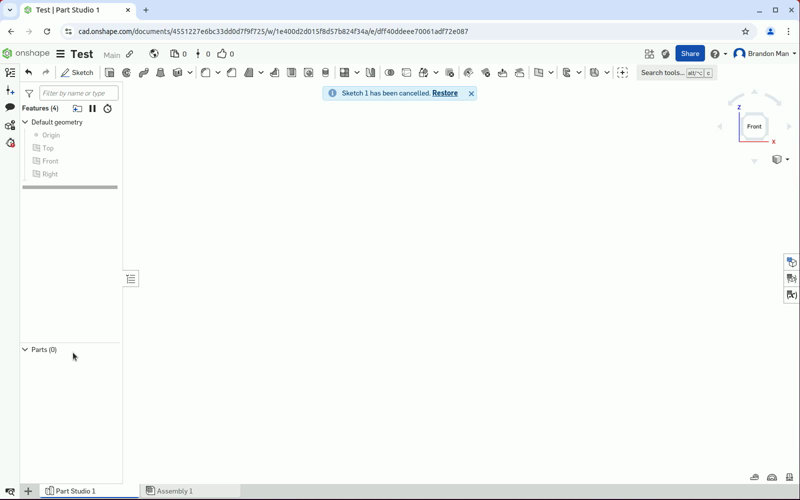
key(shift+y)
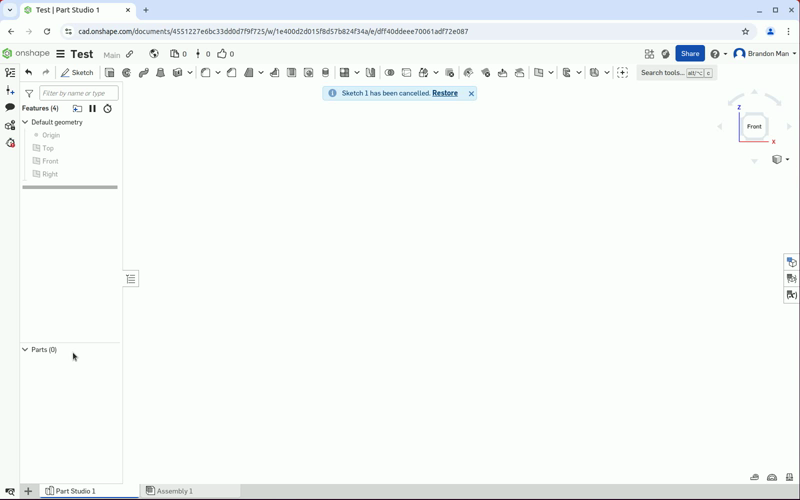
key(shift+s)
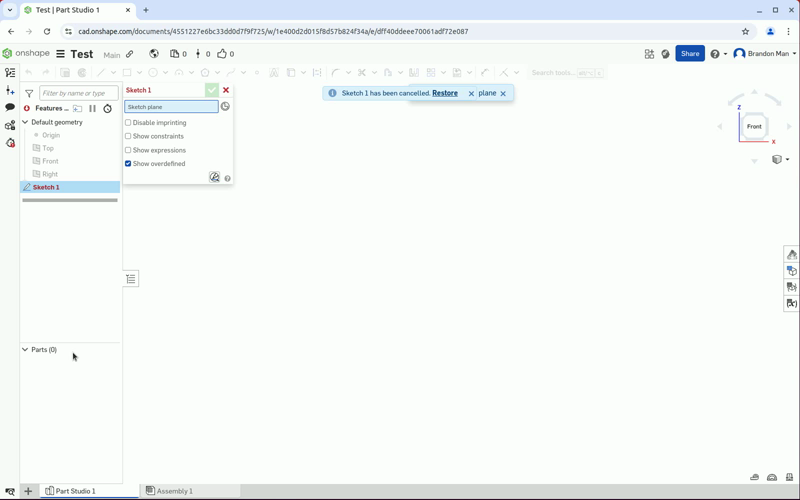
mouse_move(73, 163)
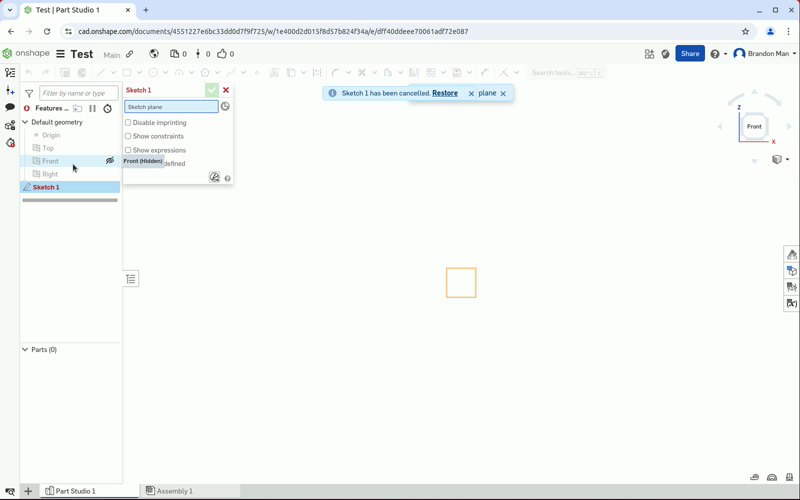
click(73, 163)
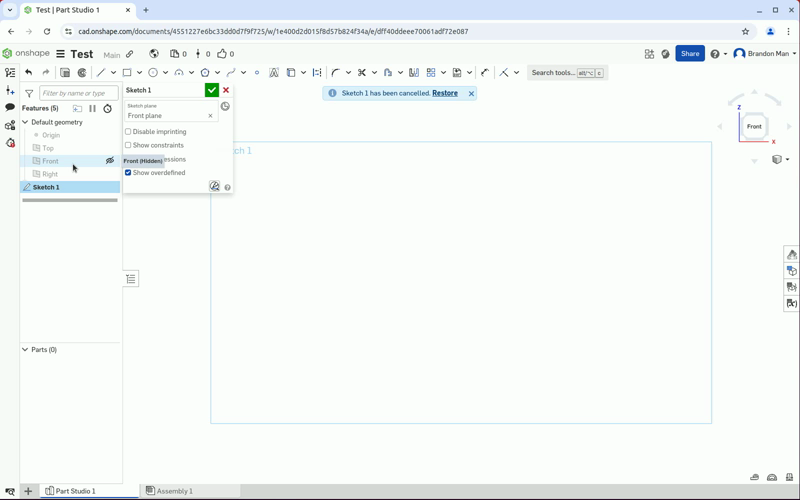
mouse_move(73, 352)
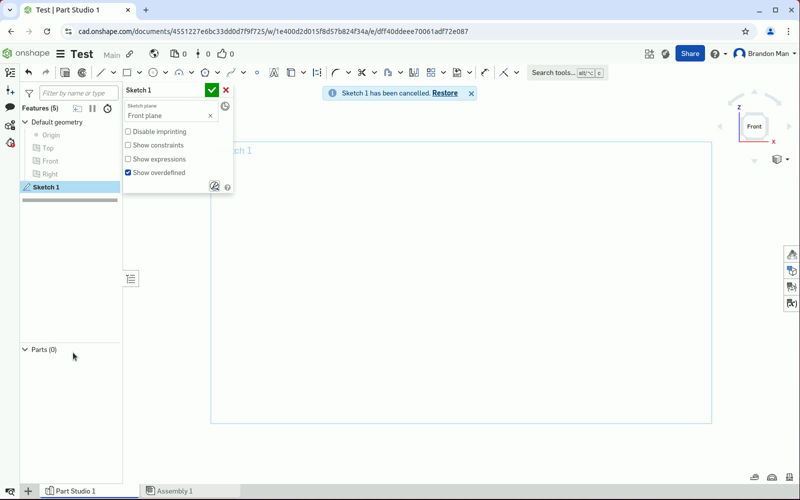
key(y)
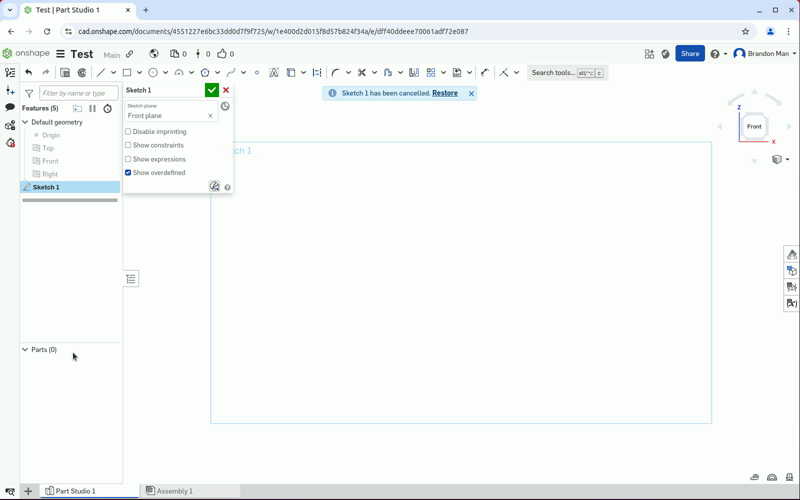
key(l)
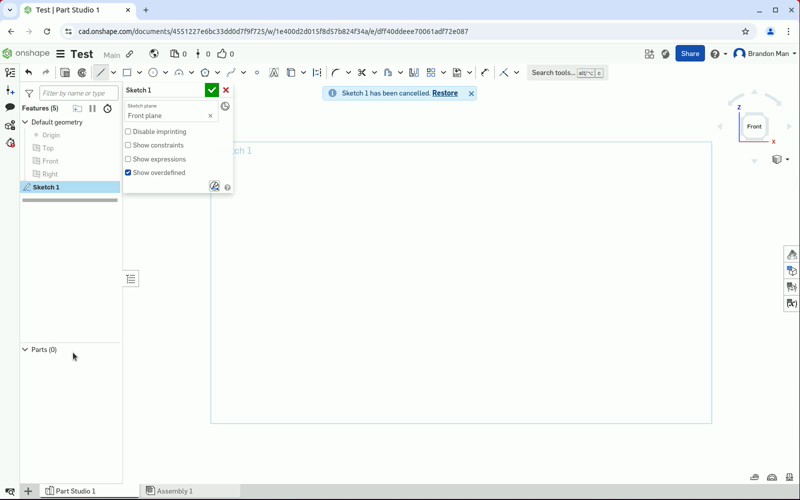
key_down(shift)
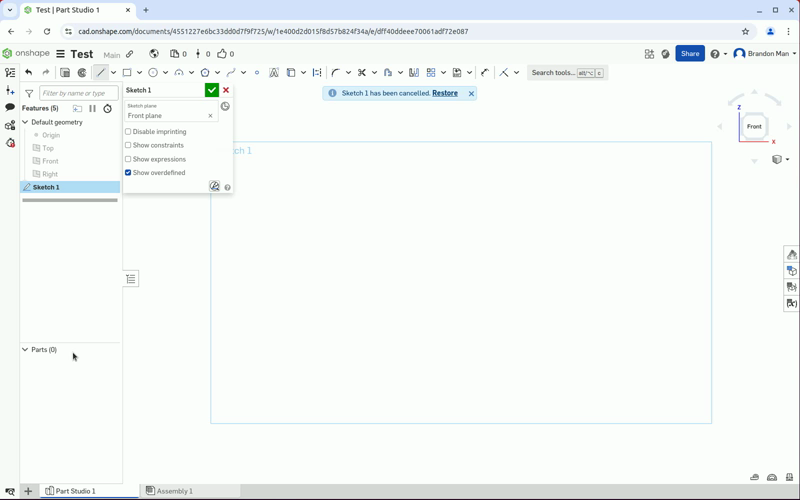
mouse_move(348, 327)
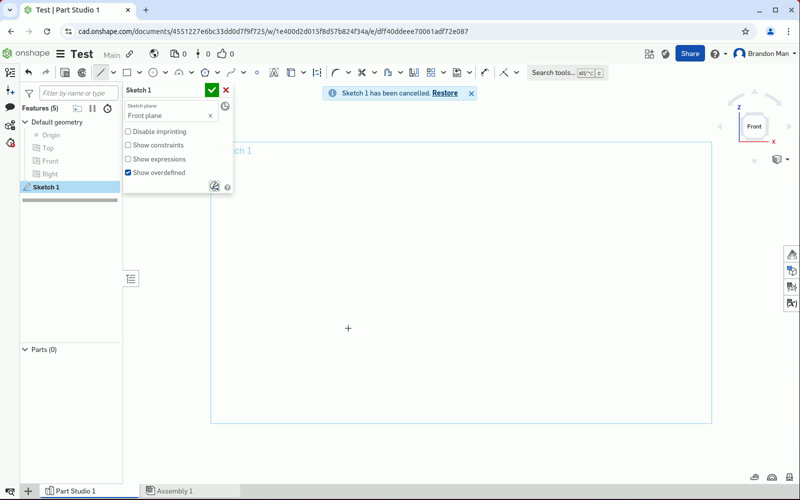
click(348, 327)
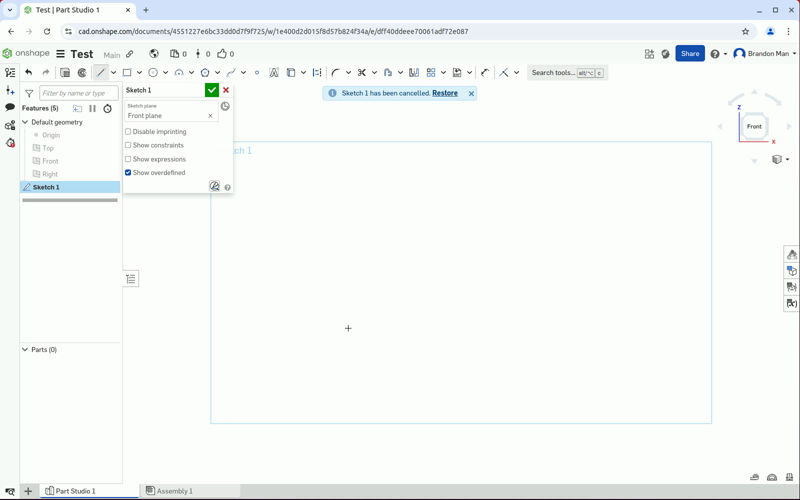
key_up(shift)
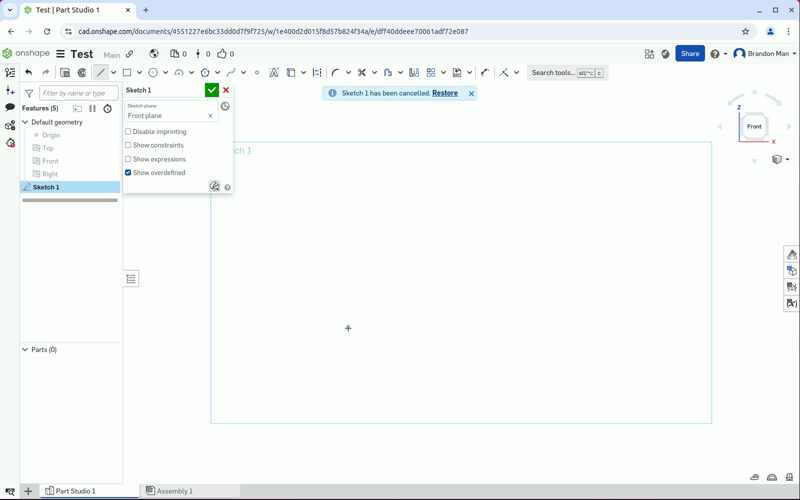
key_down(shift)
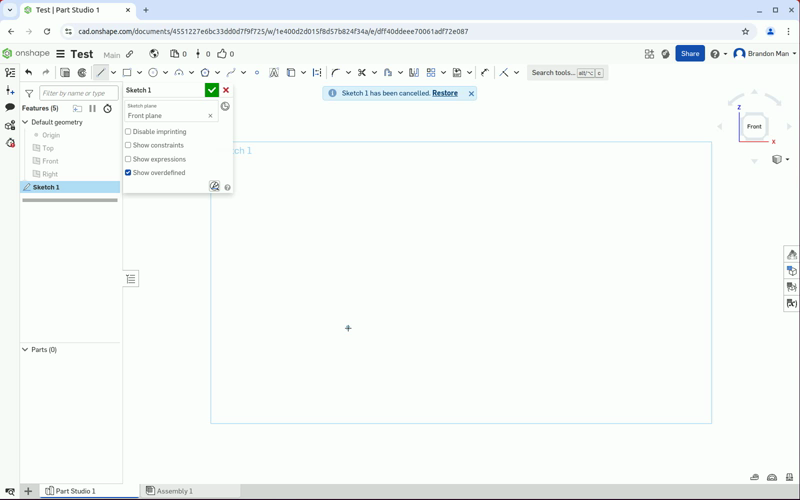
mouse_move(572, 327)
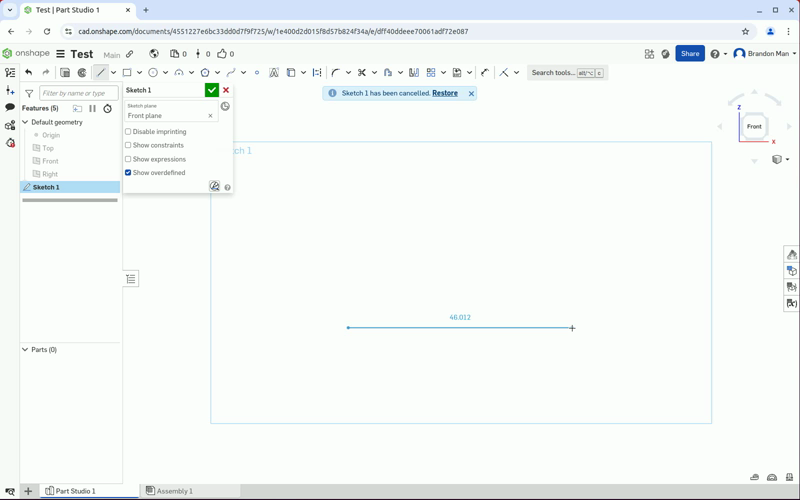
click(572, 327)
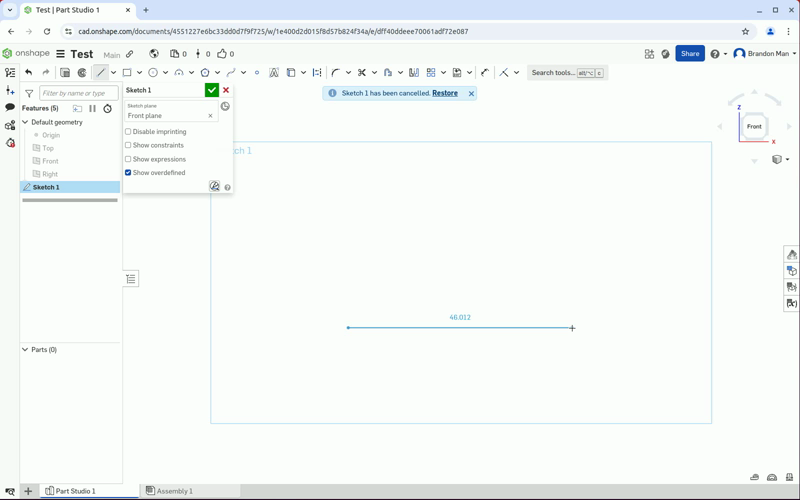
key_up(shift)
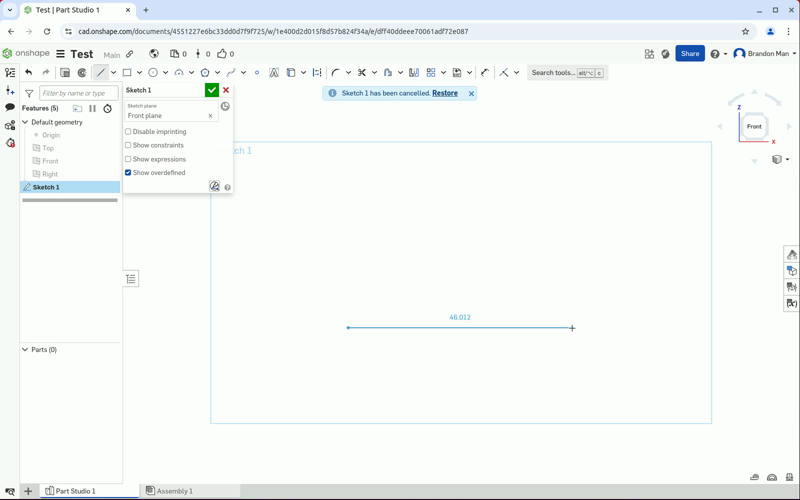
key_down(shift)
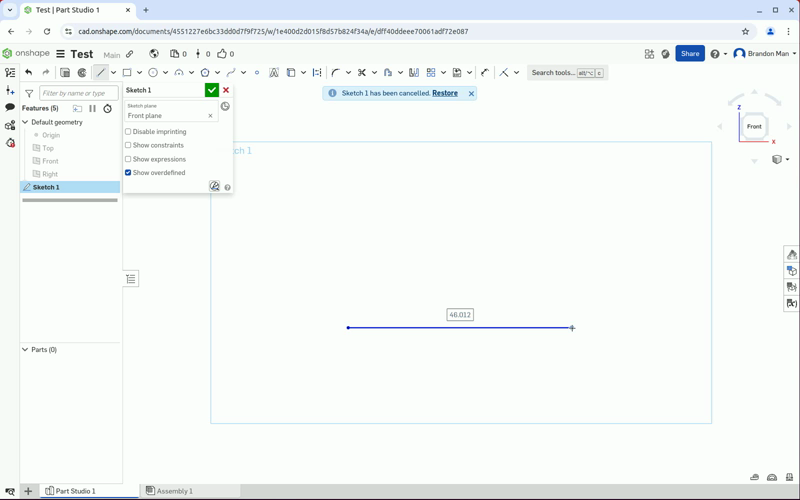
mouse_move(572, 237)
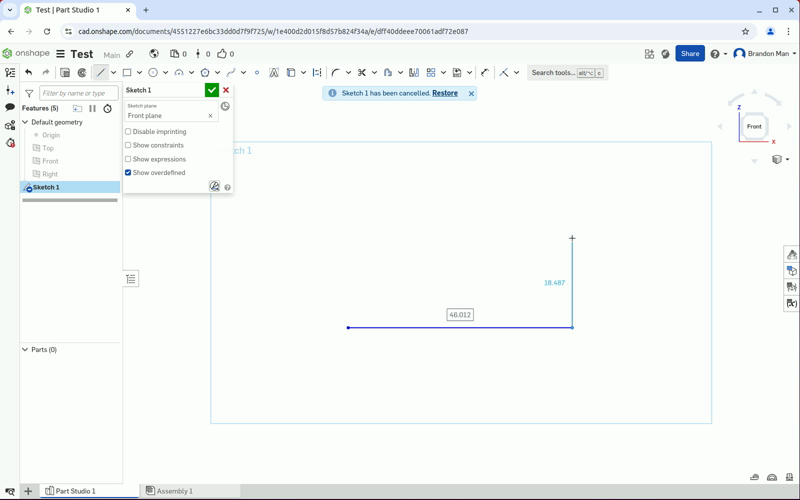
click(572, 237)
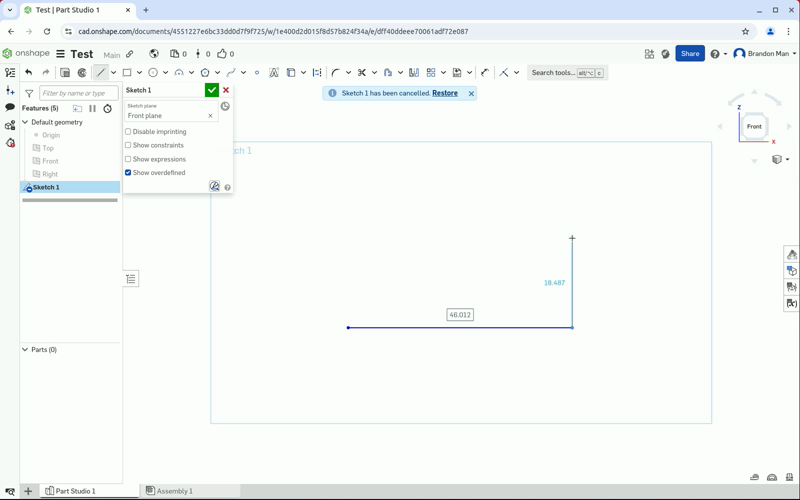
key_up(shift)
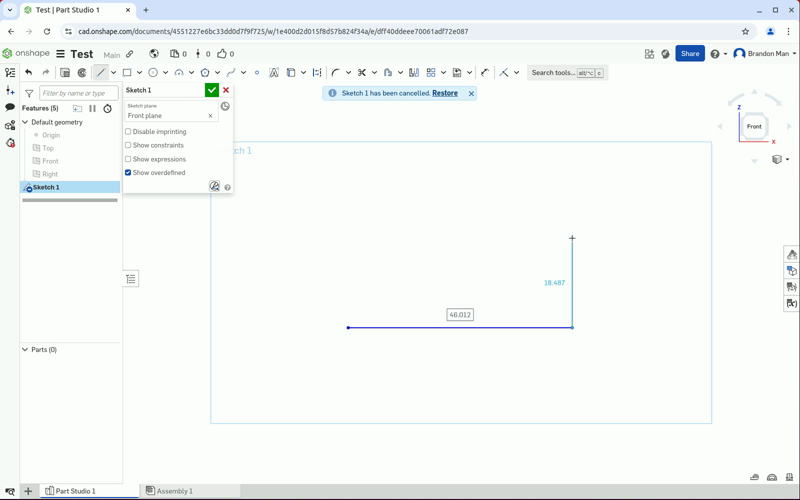
key_down(shift)
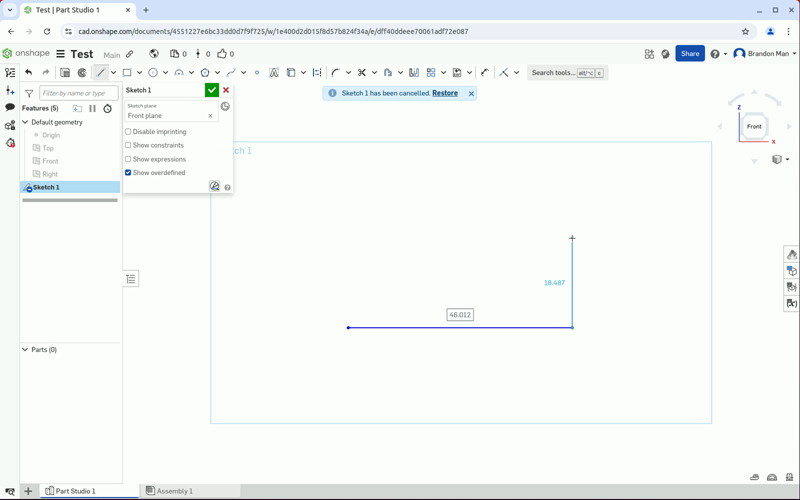
mouse_move(348, 237)
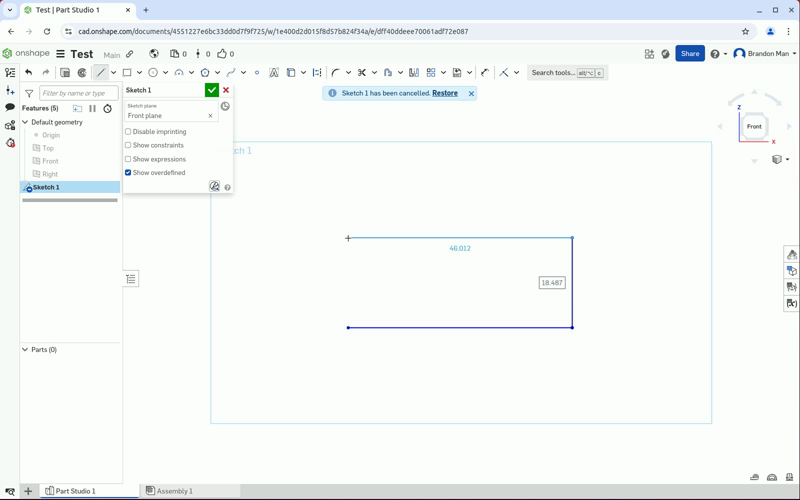
click(348, 237)
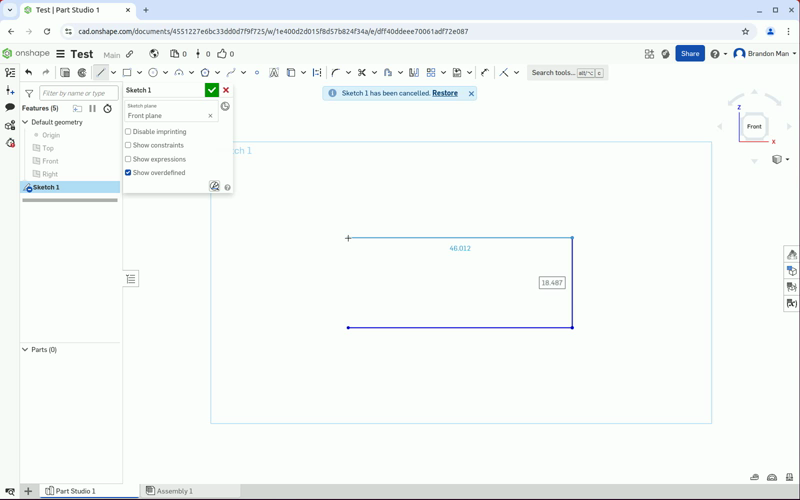
key_up(shift)
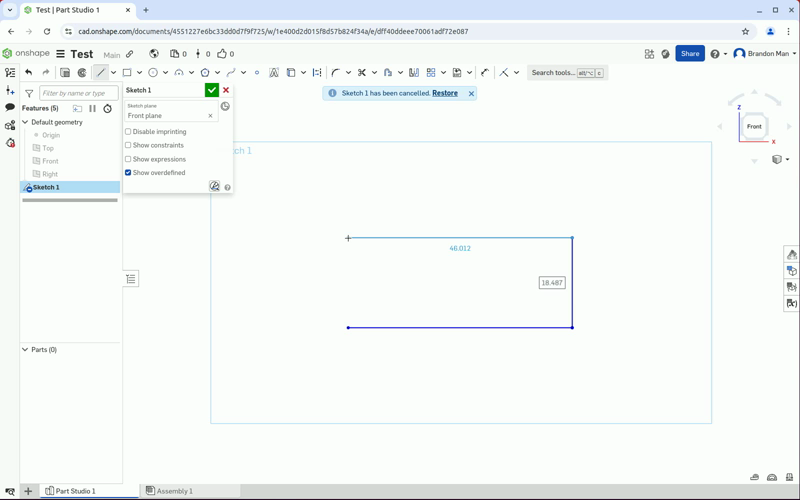
key_down(shift)
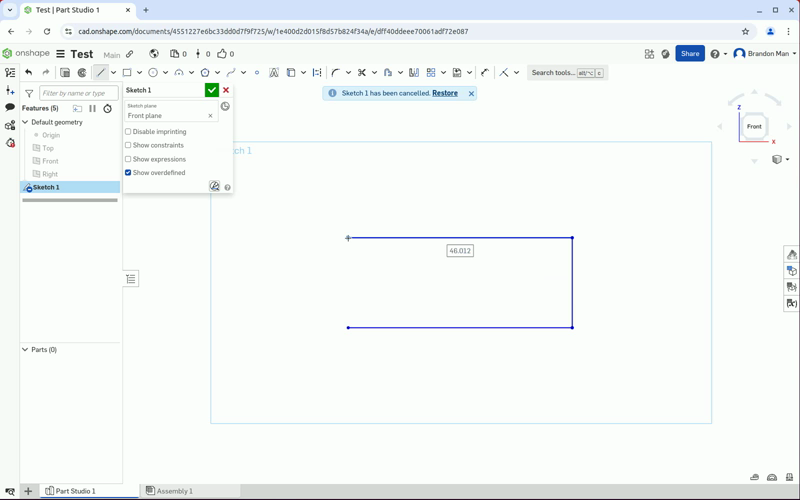
mouse_move(348, 327)
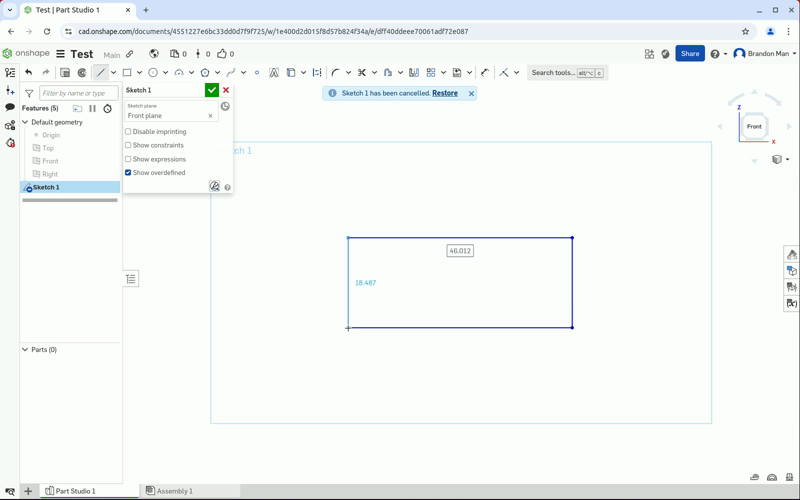
key_up(shift)
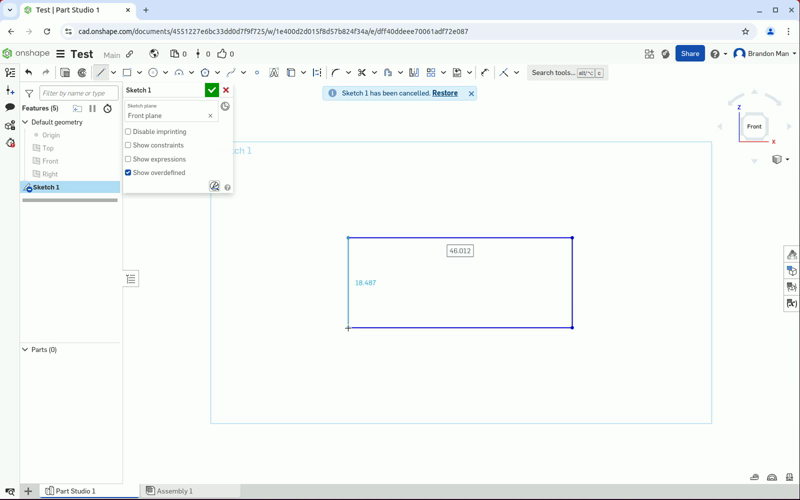
click(348, 327)
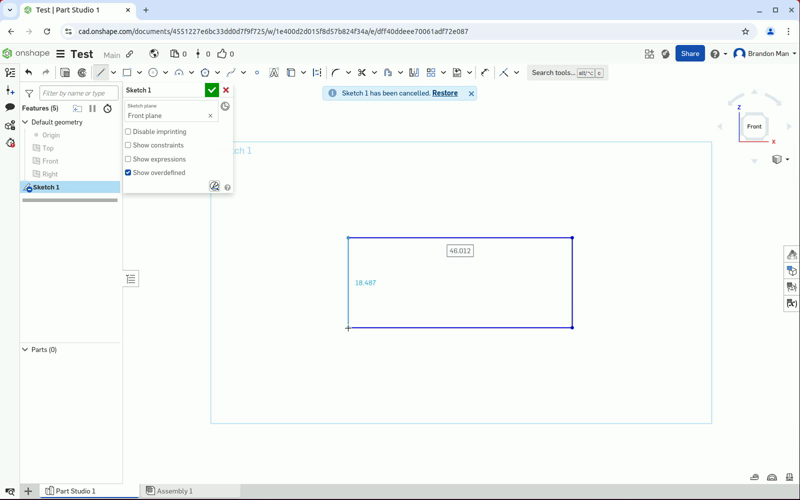
key(esc)
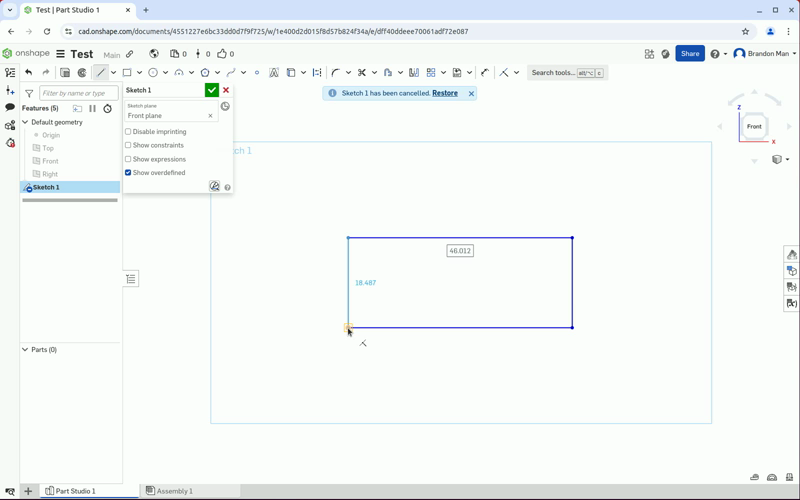
key(c)
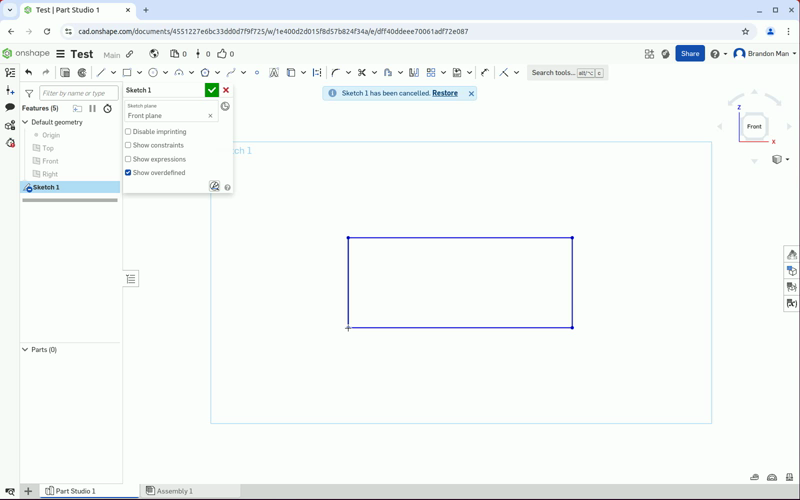
key_down(shift)
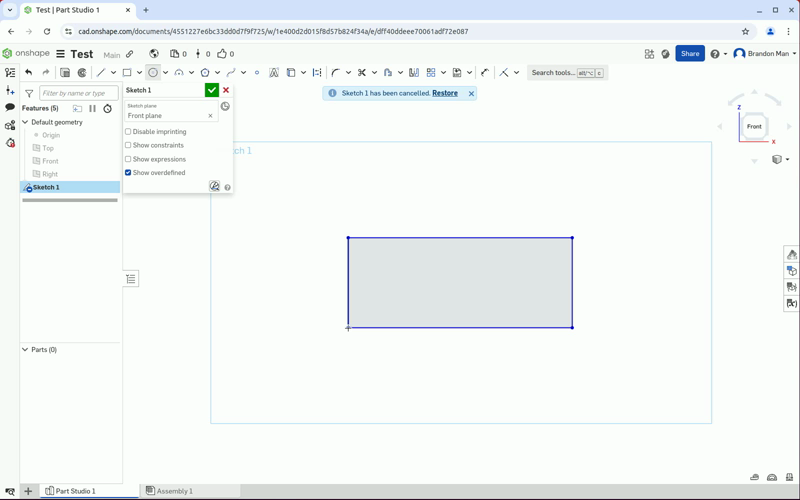
mouse_move(392, 282)
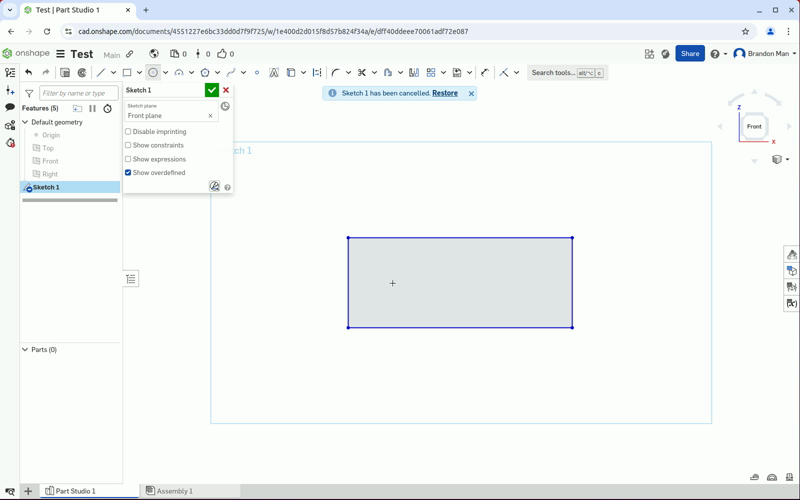
click(392, 282)
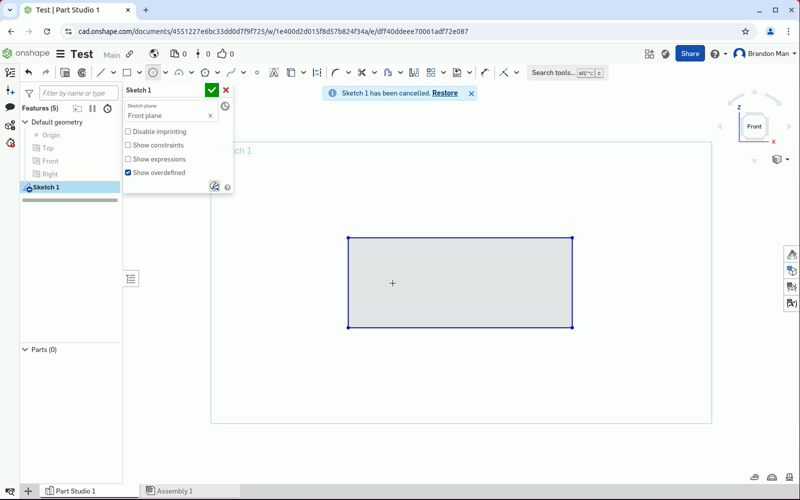
key_up(shift)
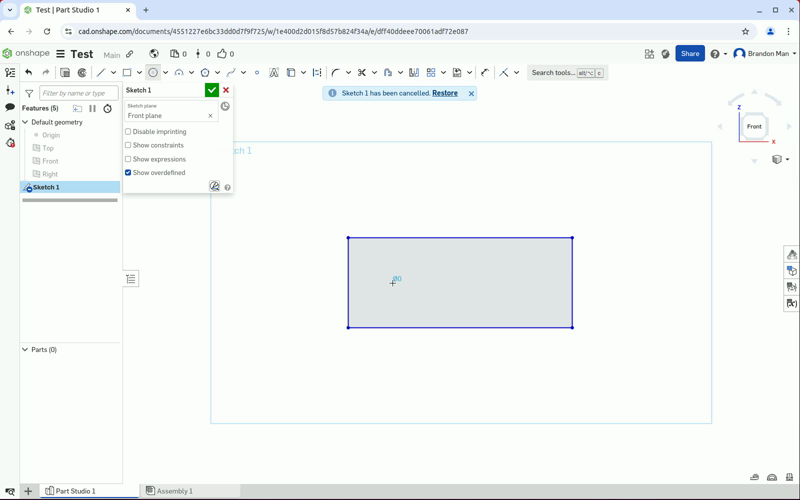
mouse_move(402, 282)
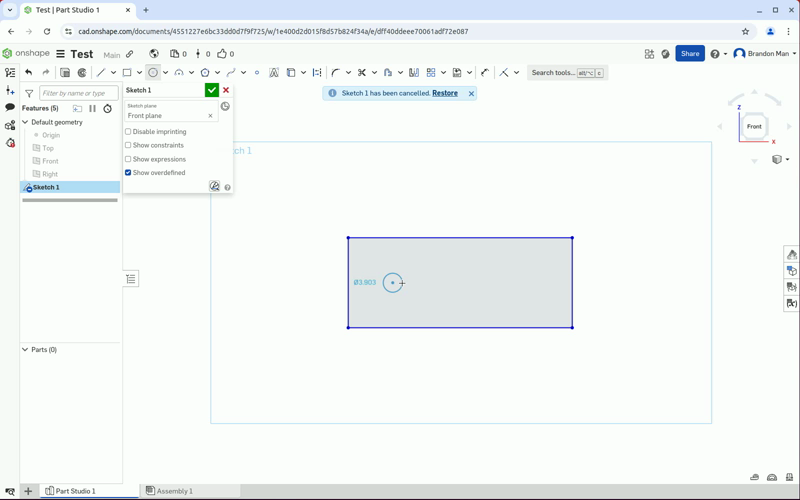
click(402, 282)
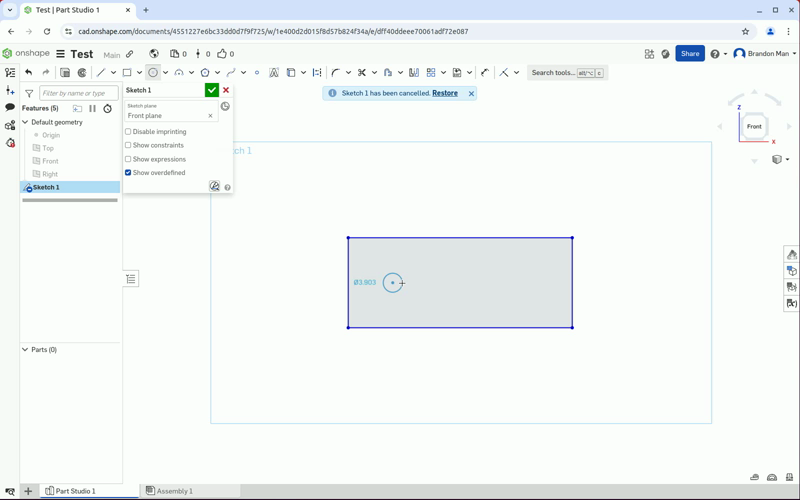
key(esc)
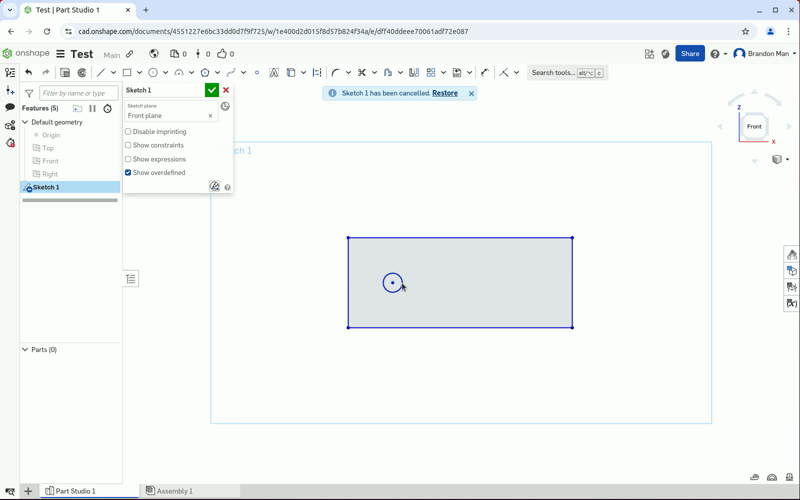
key(l)
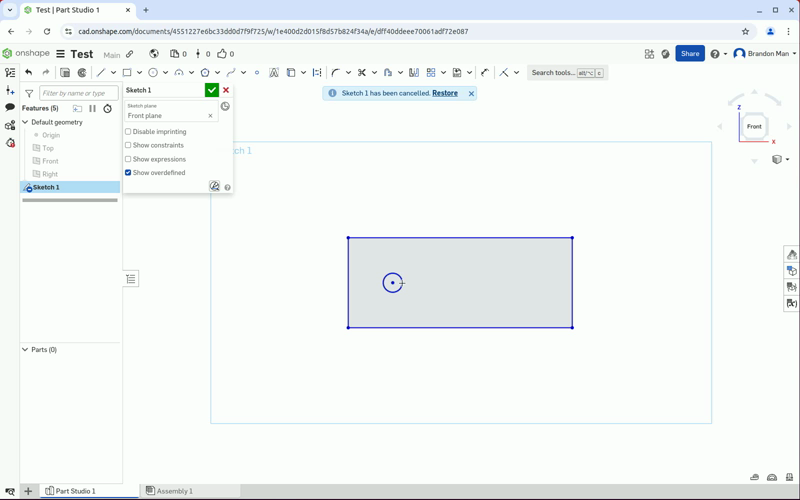
key_down(shift)
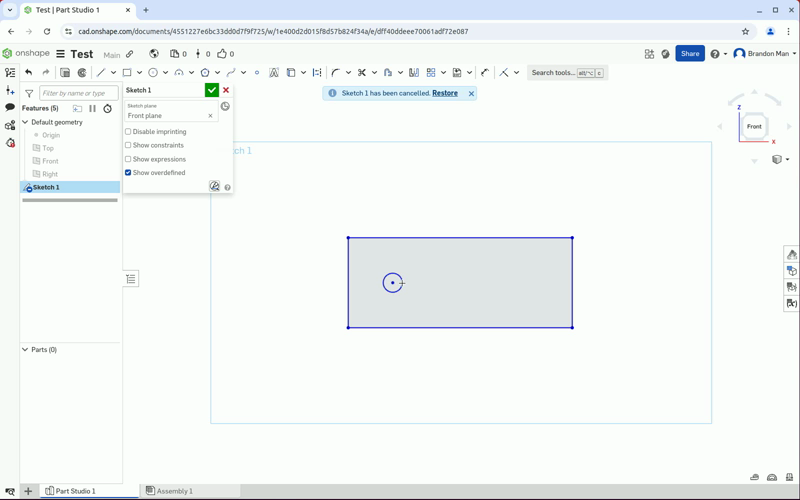
mouse_move(517, 292)
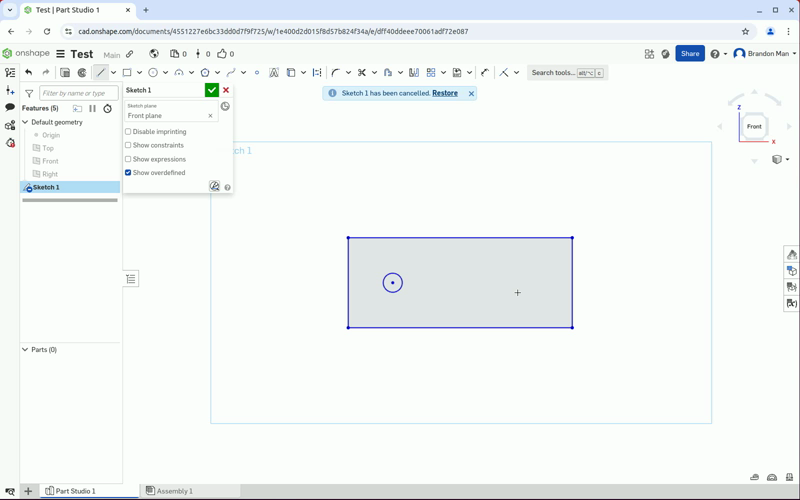
click(517, 292)
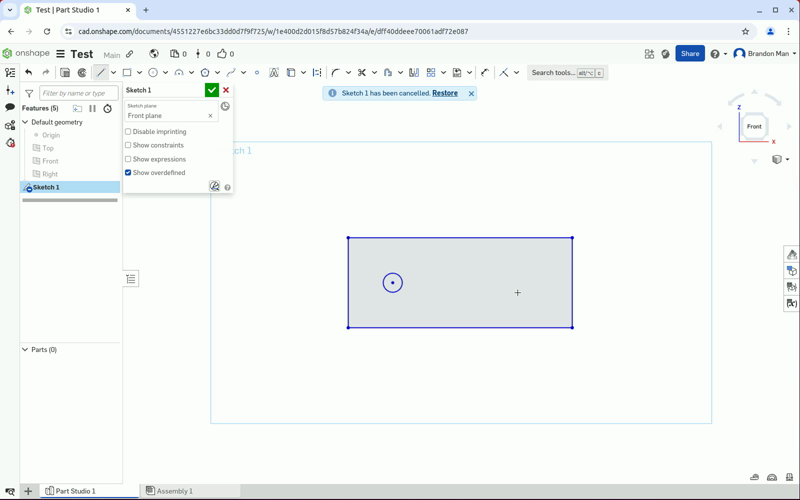
key_up(shift)
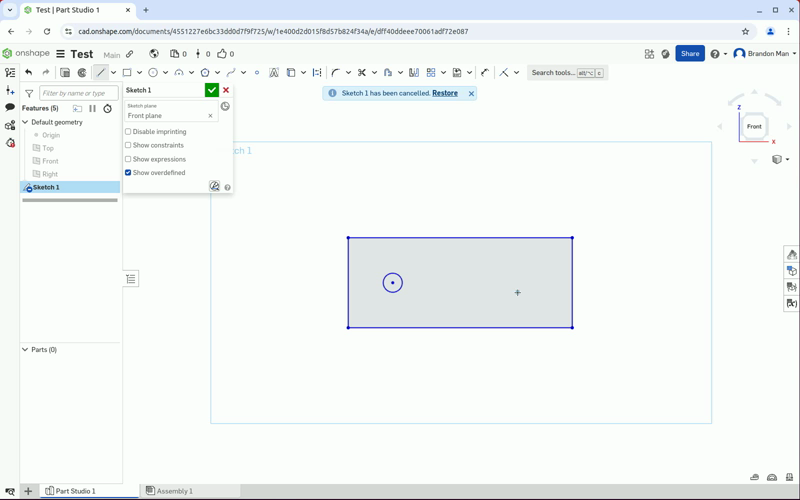
key_down(shift)
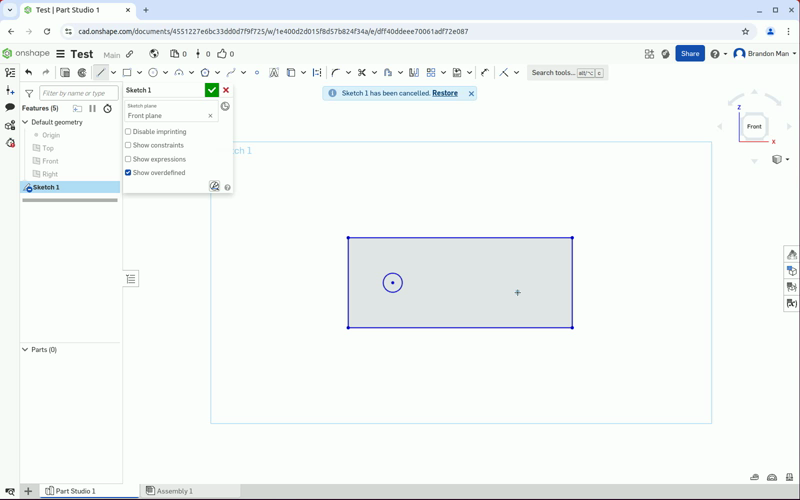
mouse_move(547, 292)
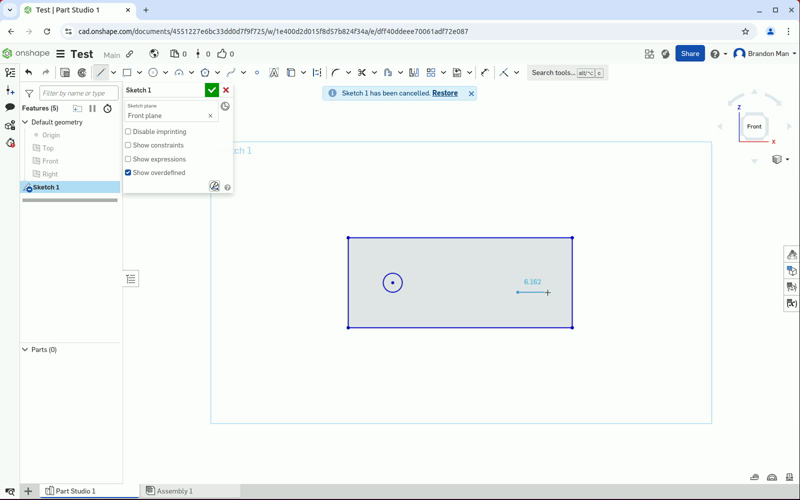
mouse_move(536, 292)
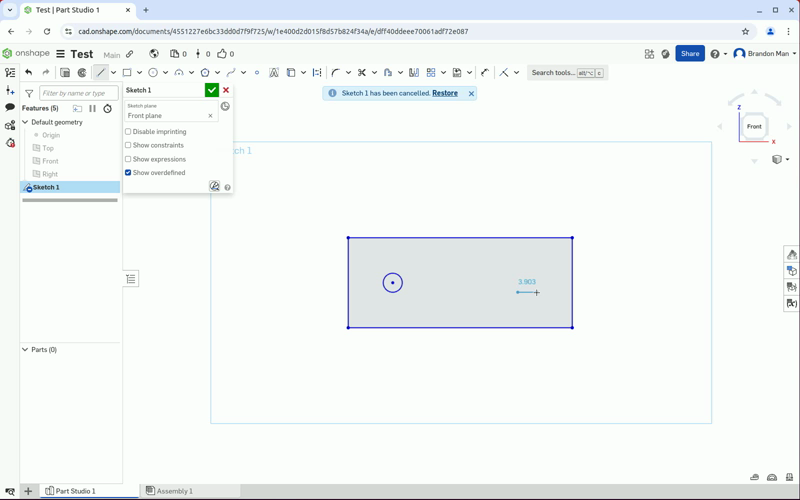
click(536, 292)
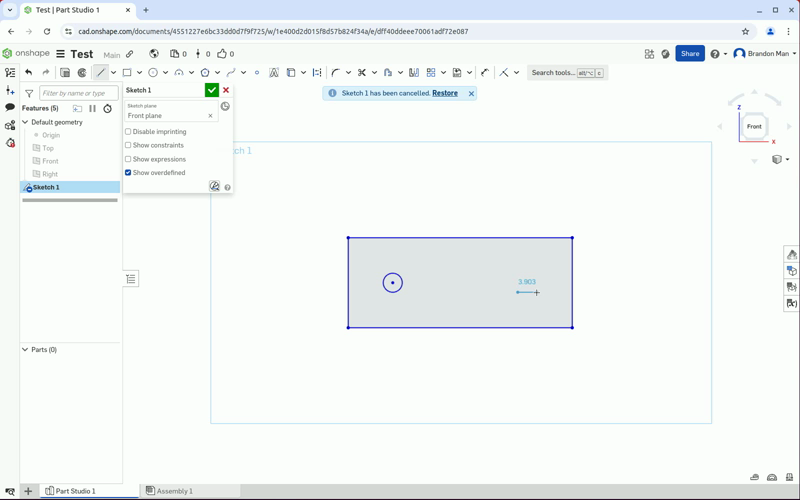
key_up(shift)
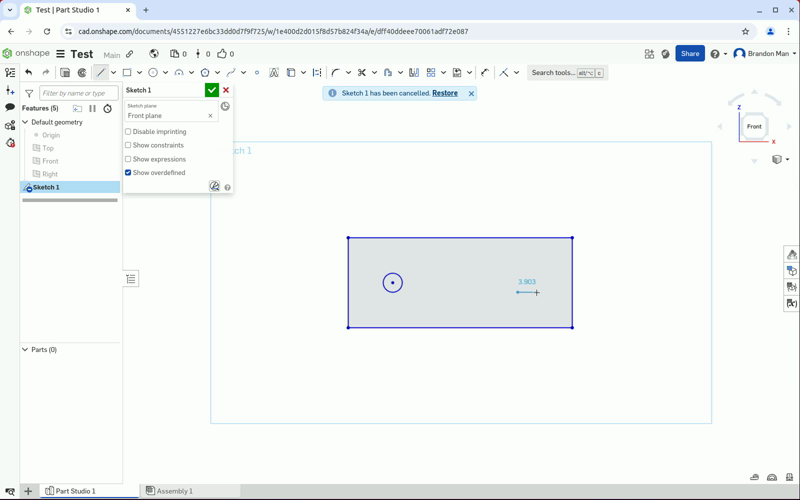
key_down(shift)
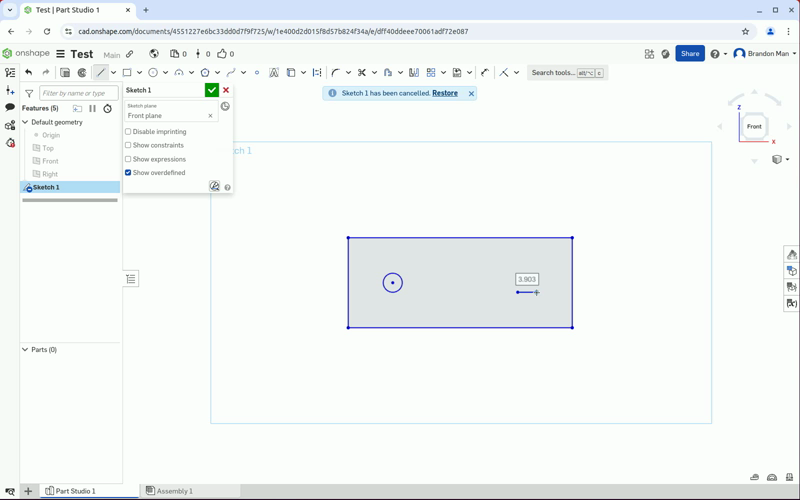
mouse_move(566, 292)
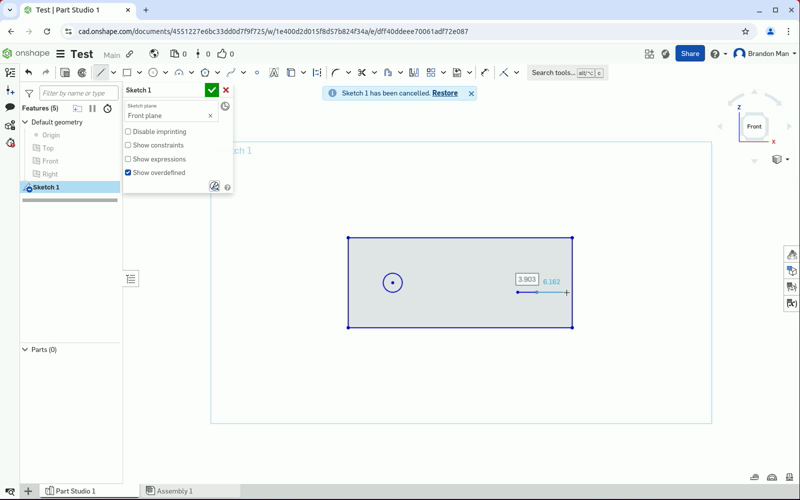
mouse_move(536, 273)
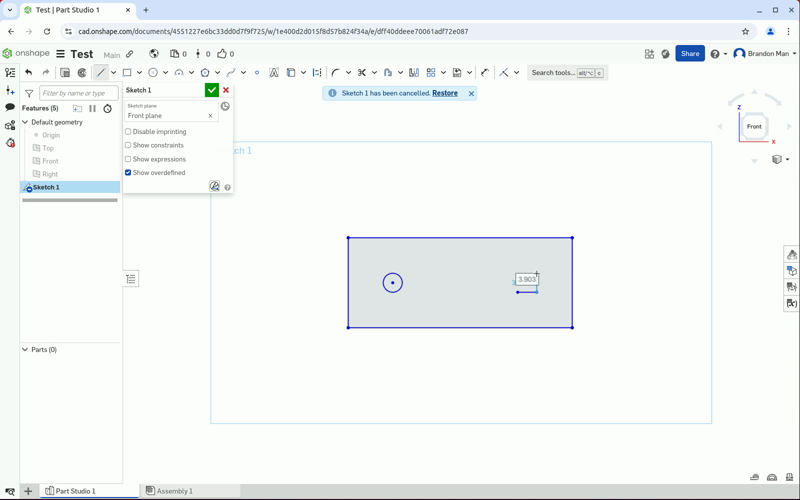
click(536, 273)
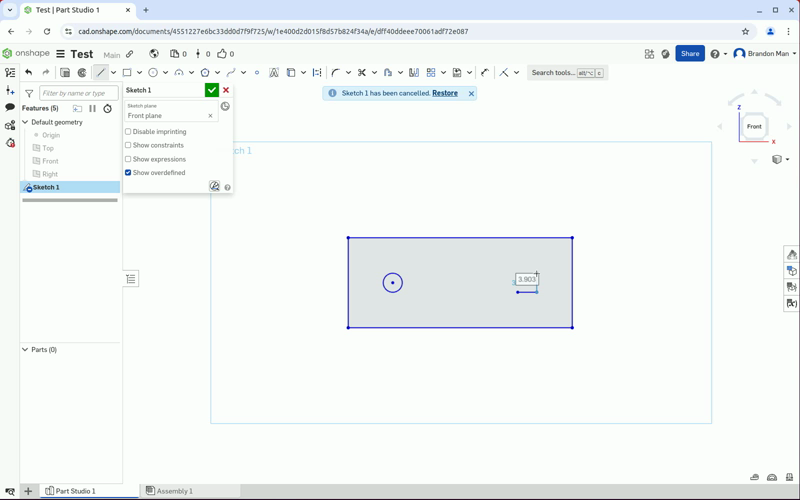
key_up(shift)
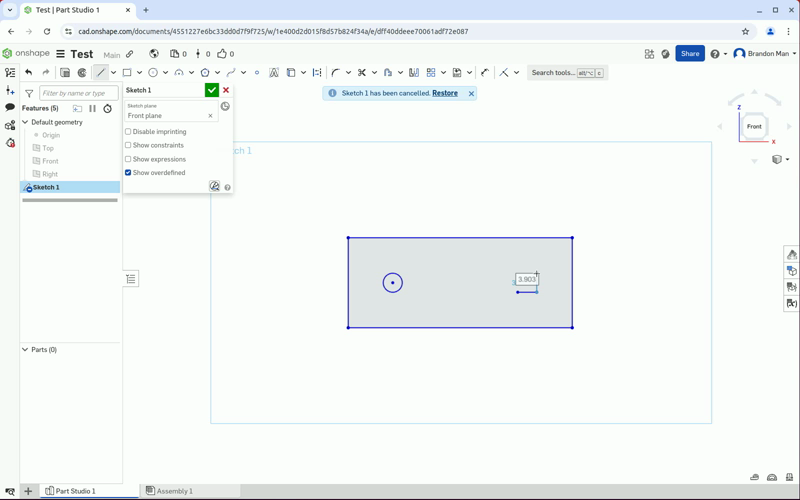
key_down(shift)
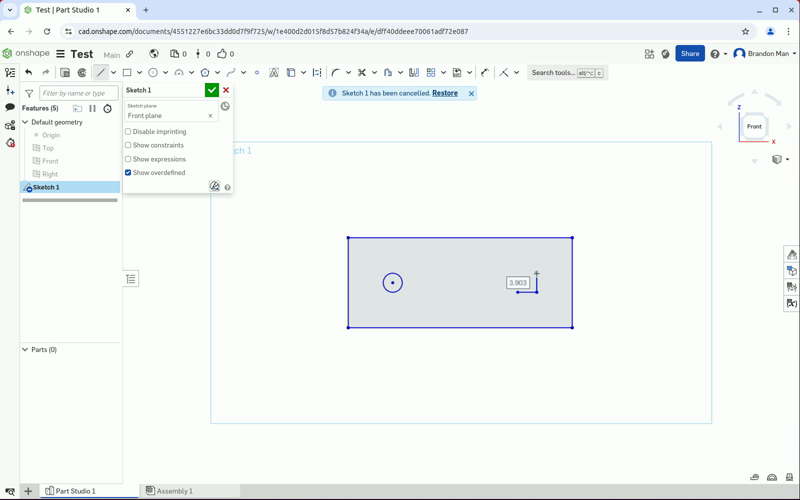
mouse_move(566, 273)
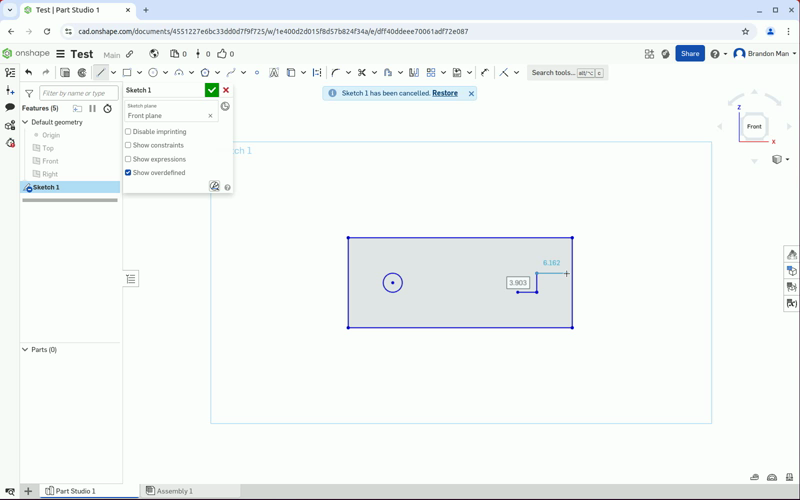
mouse_move(517, 273)
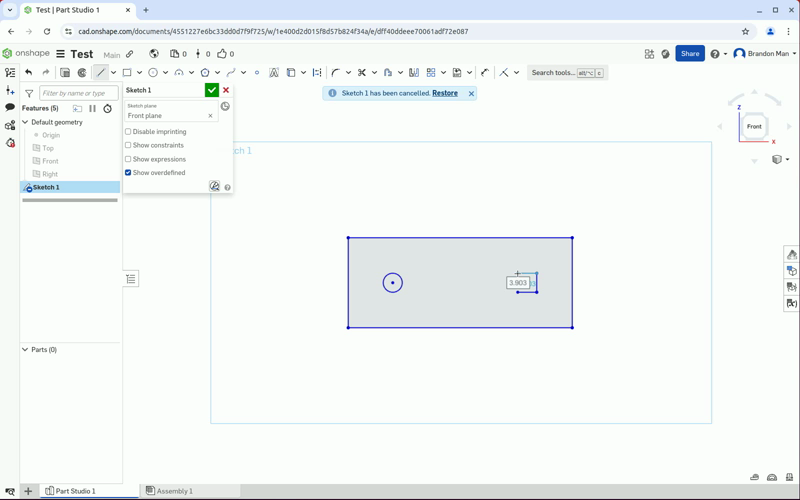
click(517, 273)
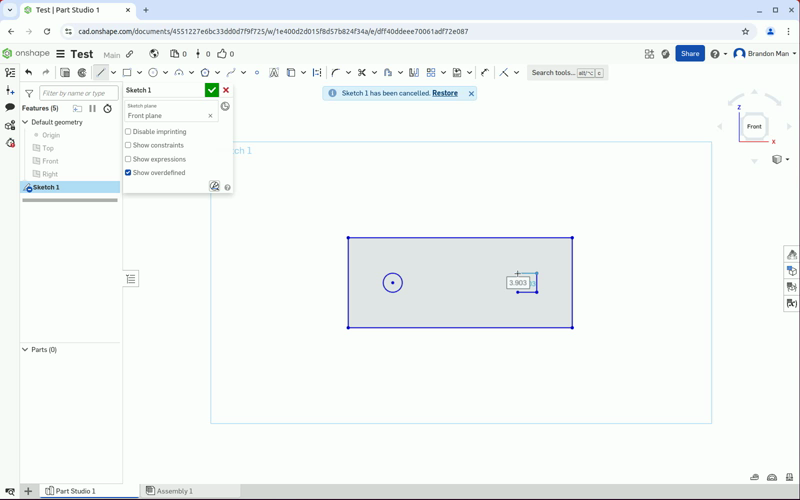
key_up(shift)
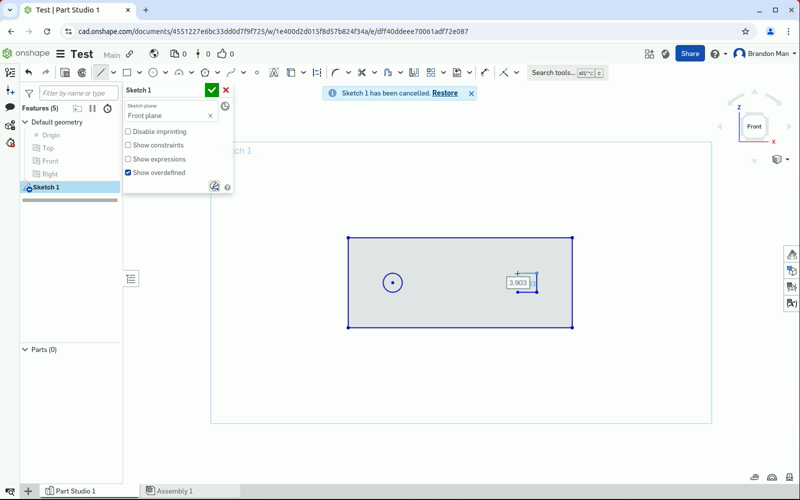
mouse_move(547, 273)
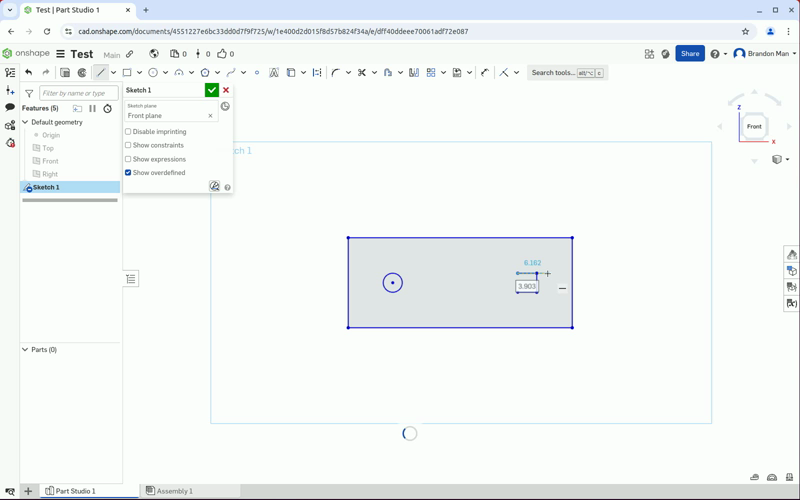
key_down(shift)
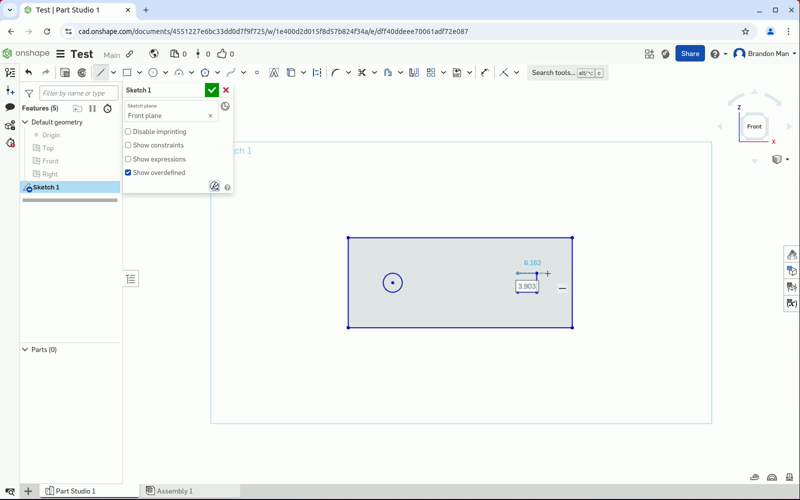
mouse_move(517, 292)
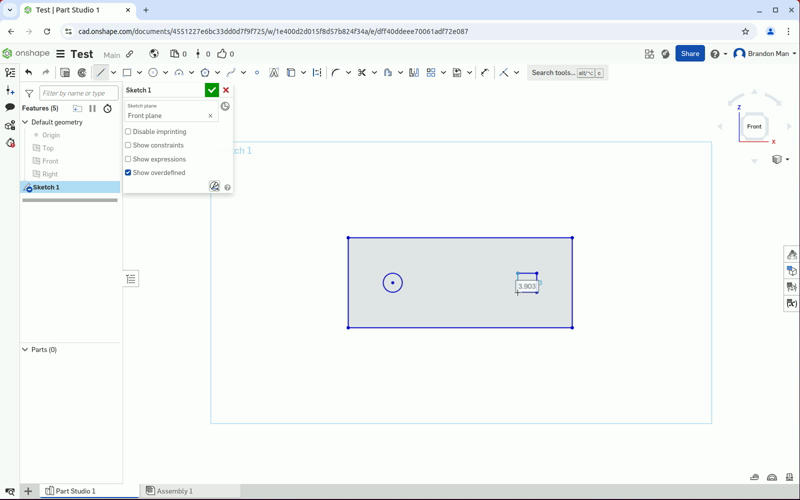
key_up(shift)
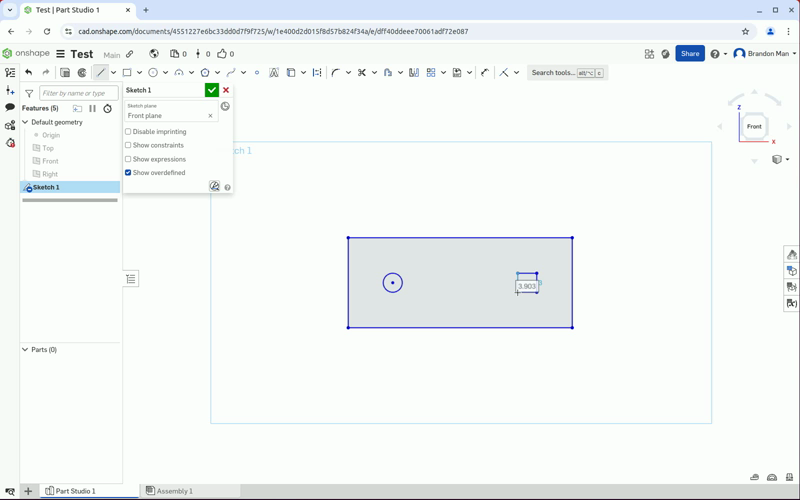
click(517, 292)
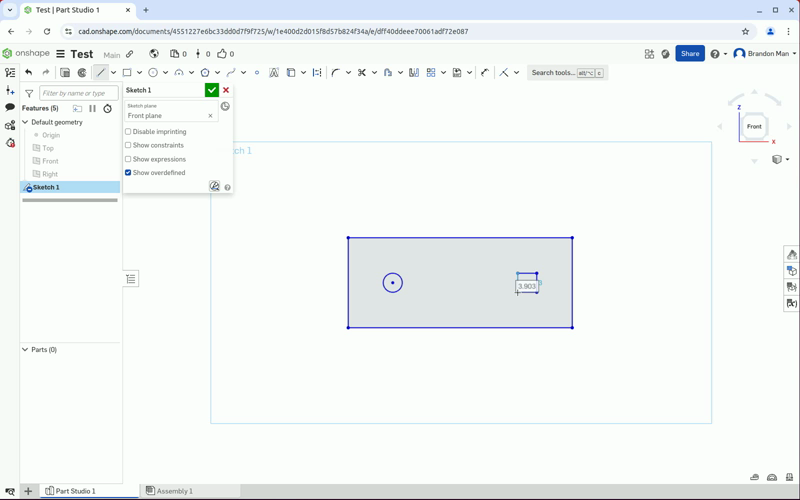
key(esc)
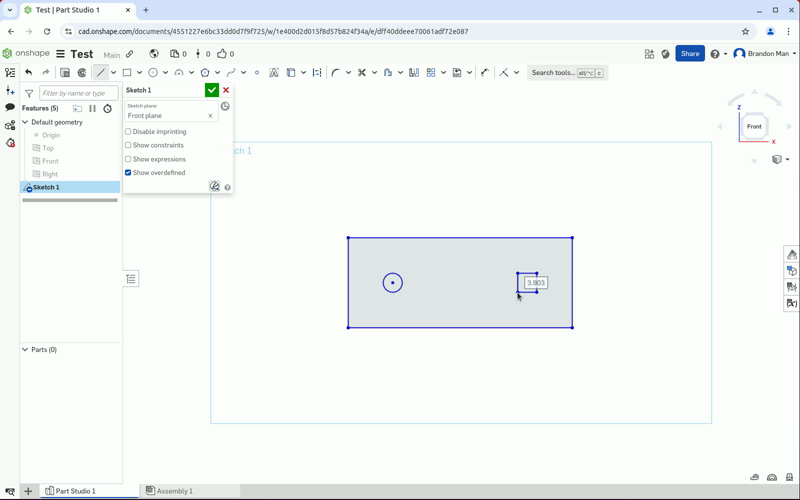
mouse_move(433, 314)
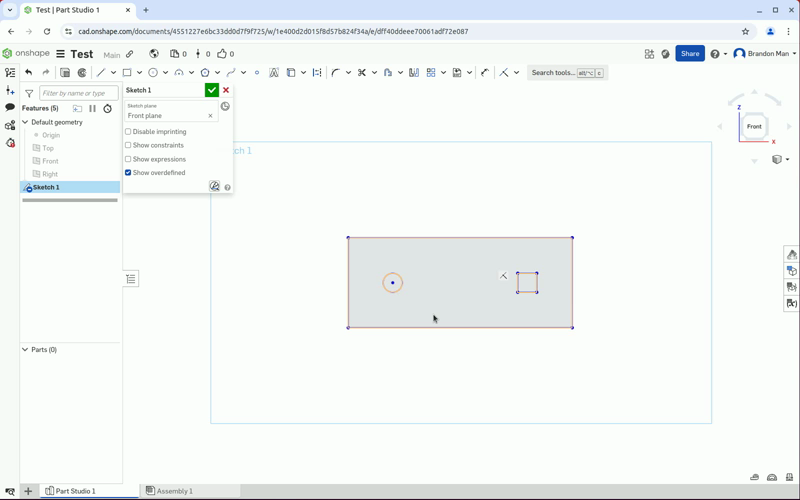
click(433, 314)
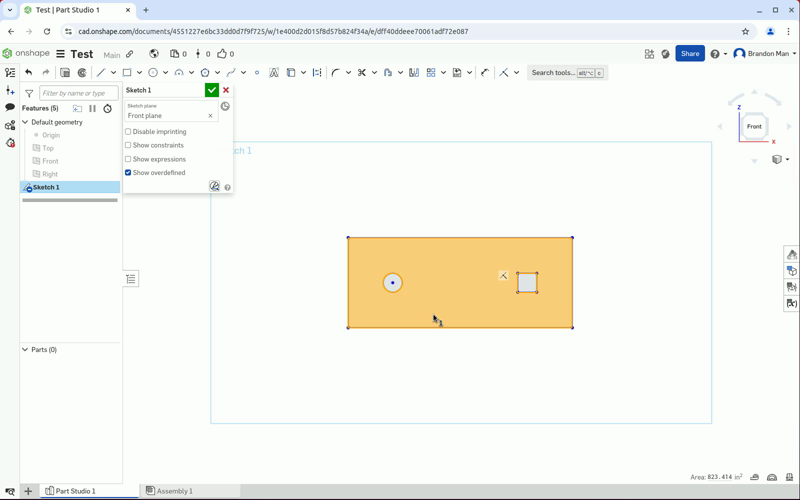
mouse_move(73, 352)
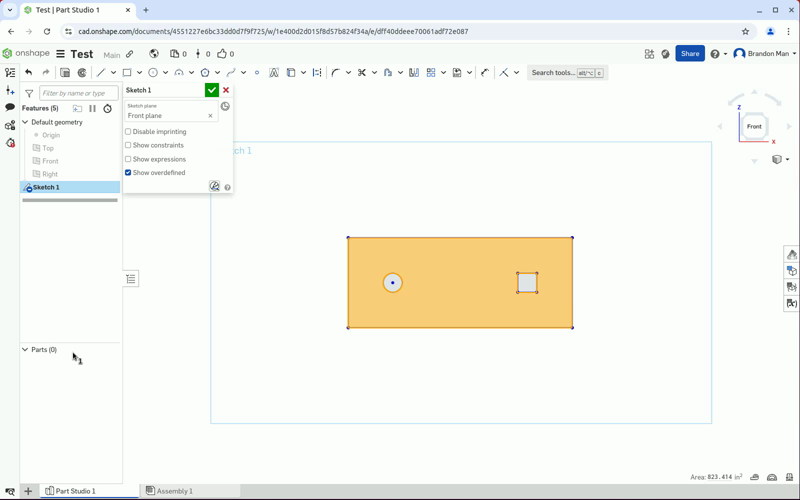
key(shift+y)
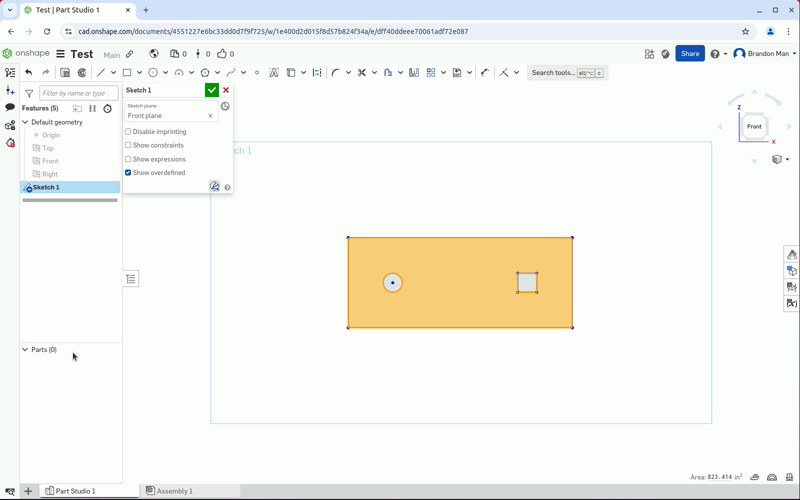
key(shift+e)
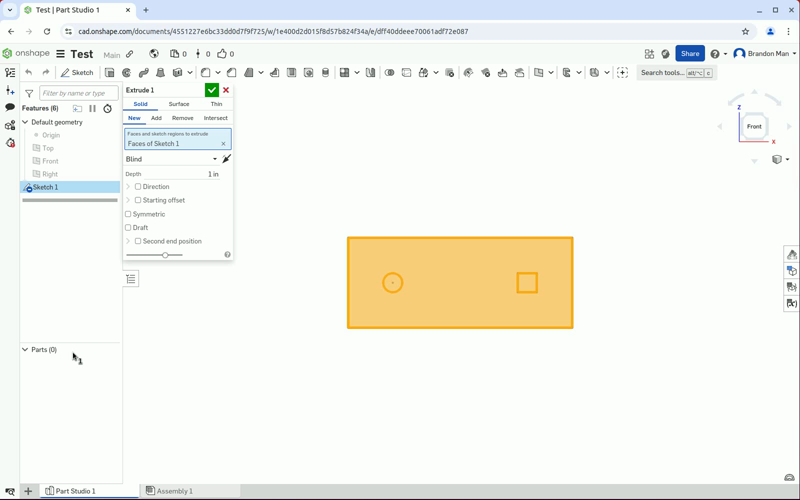
mouse_move(143, 106)
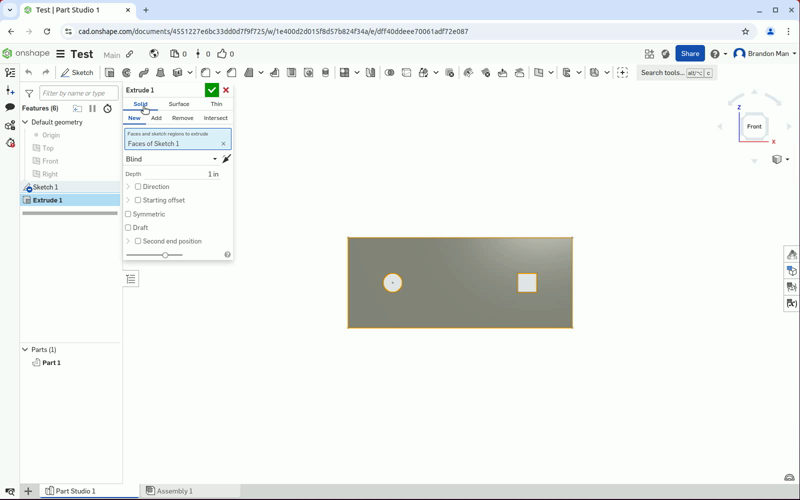
click(143, 106)
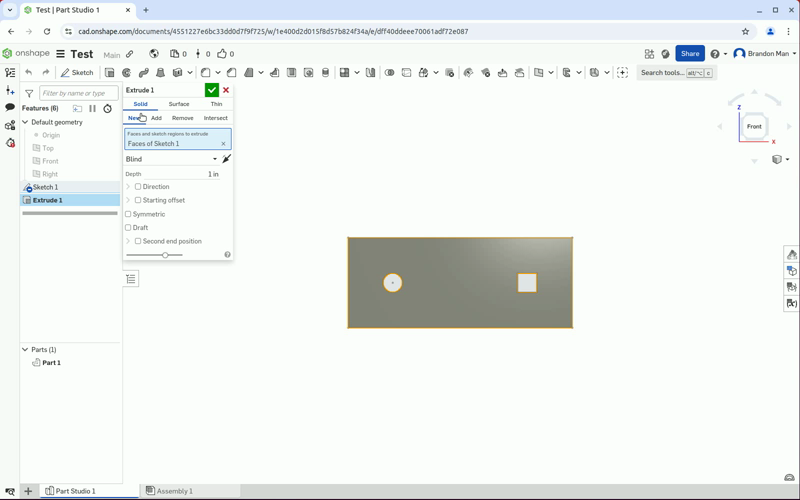
mouse_move(137, 120)
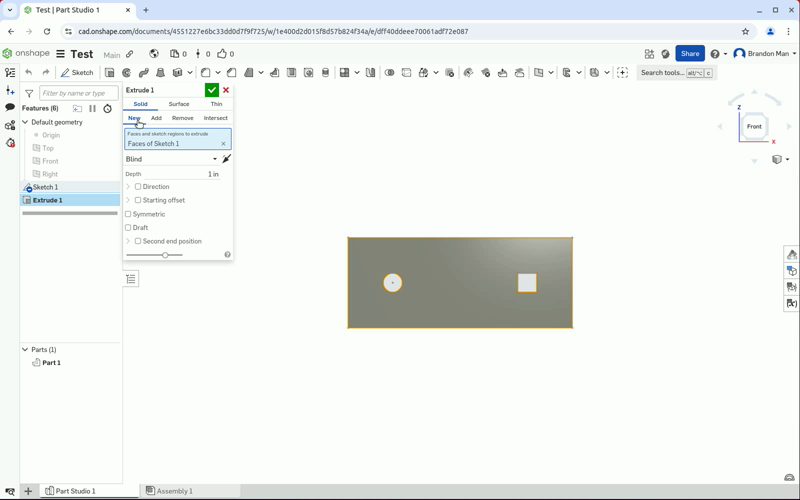
click(137, 120)
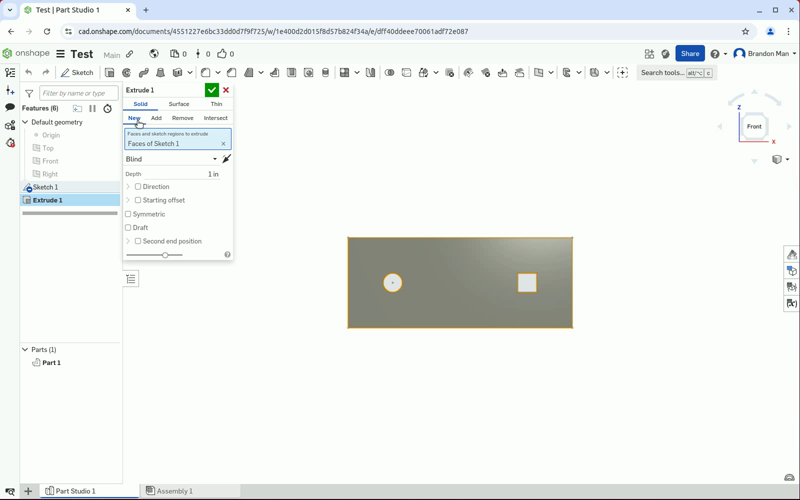
key(tab, 4)
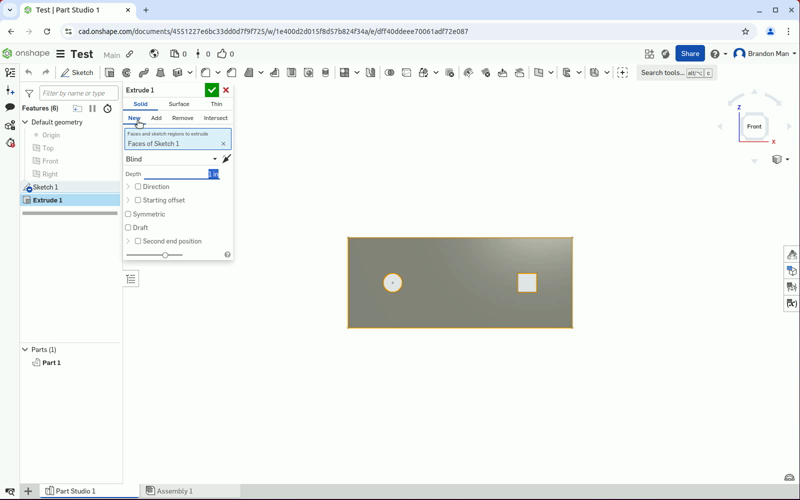
text(2.407)
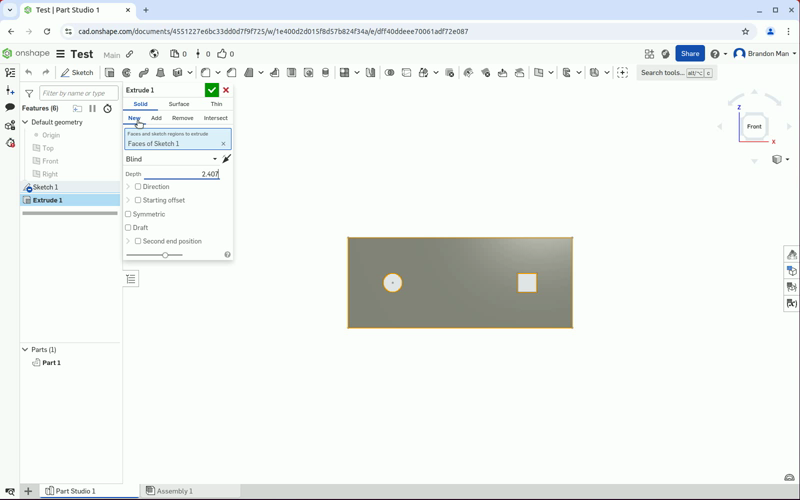
key(enter)
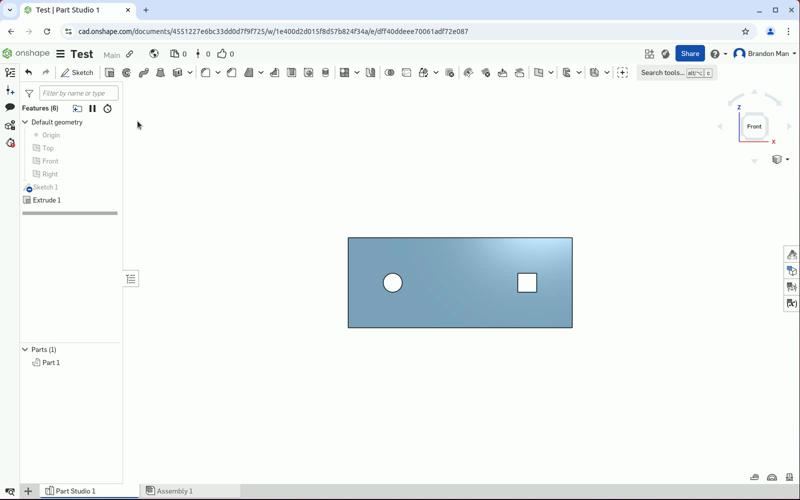
key(shift+h)
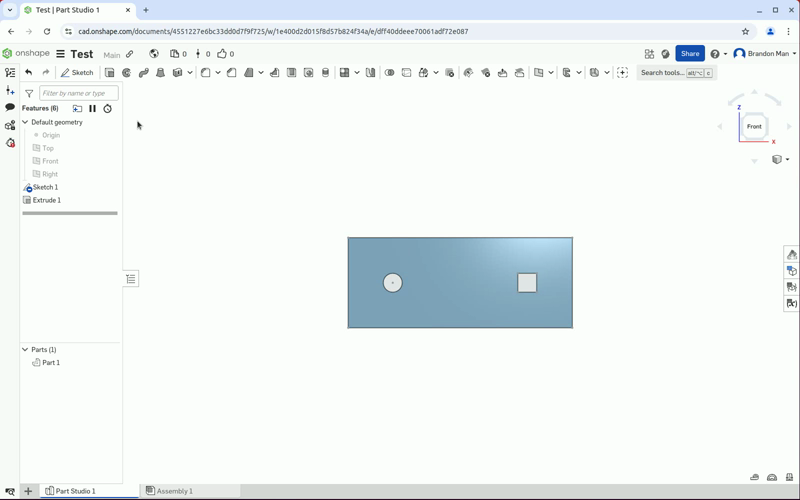
key(shift+h)
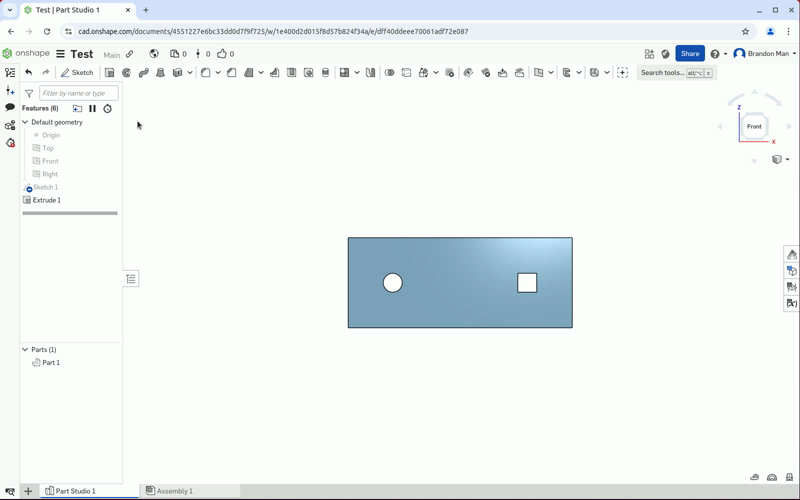
mouse_move(73, 189)
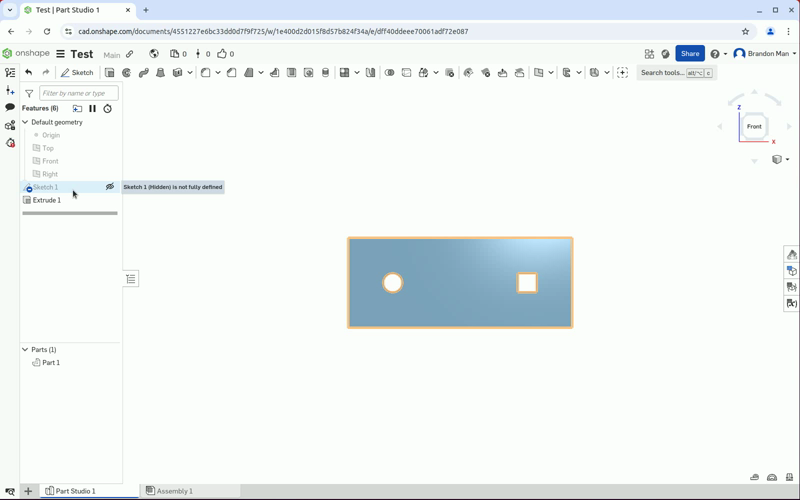
click(73, 189)
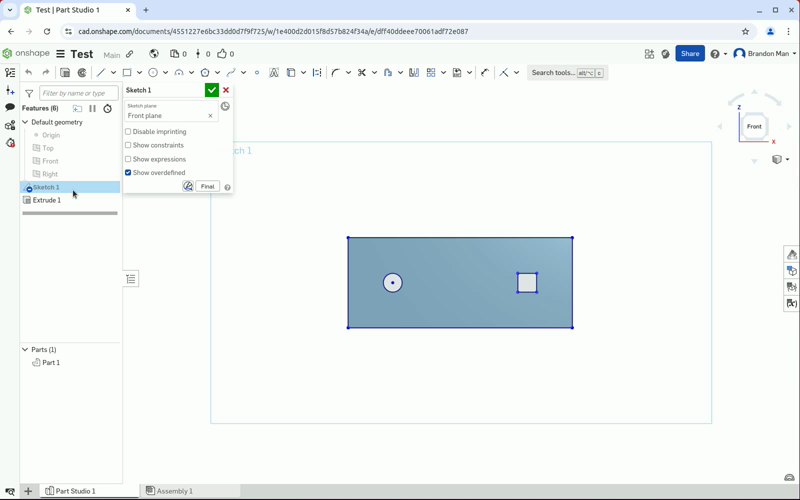
mouse_move(229, 92)
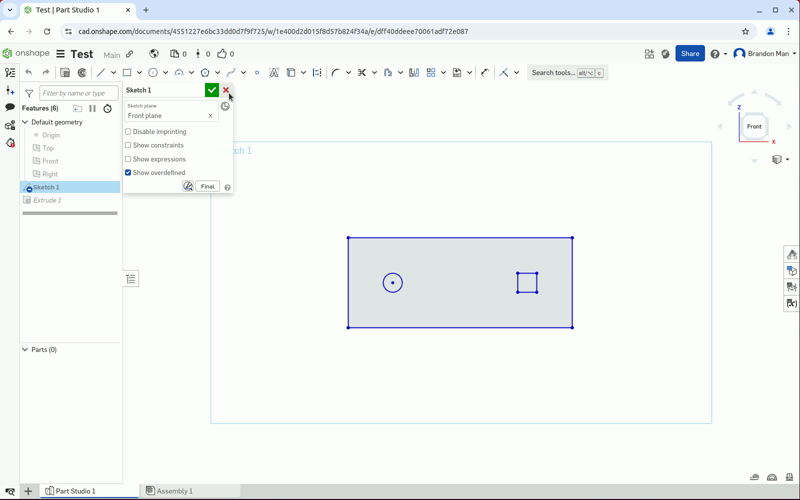
click(229, 92)
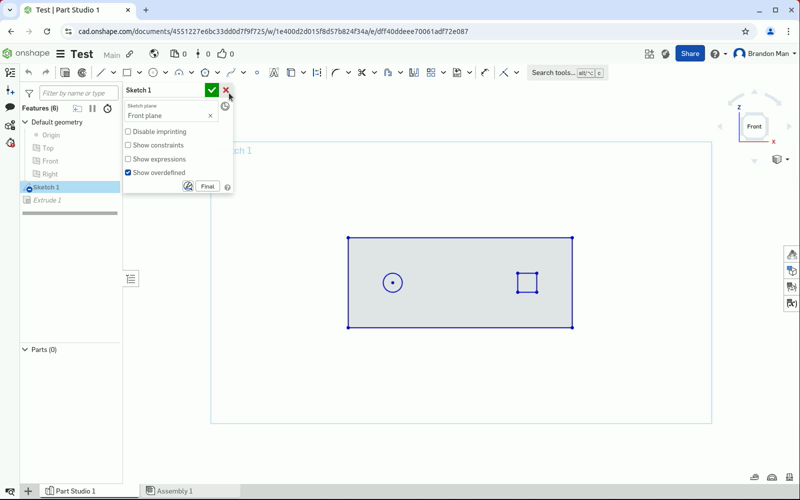
key(shift+s)
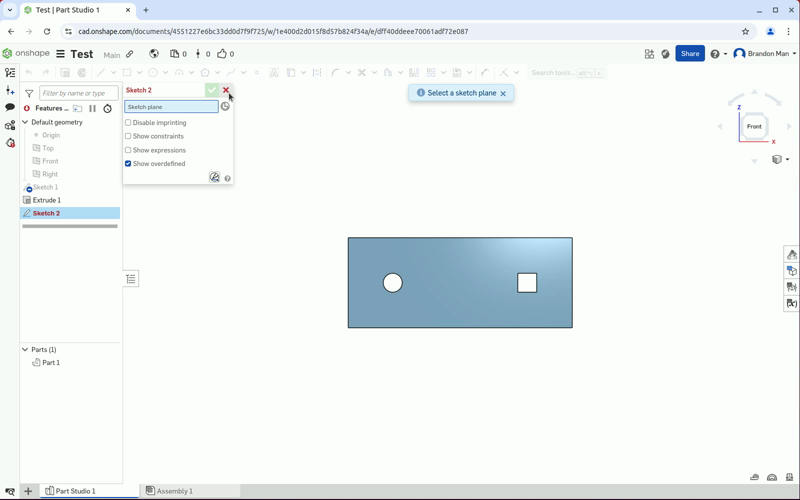
mouse_move(73, 163)
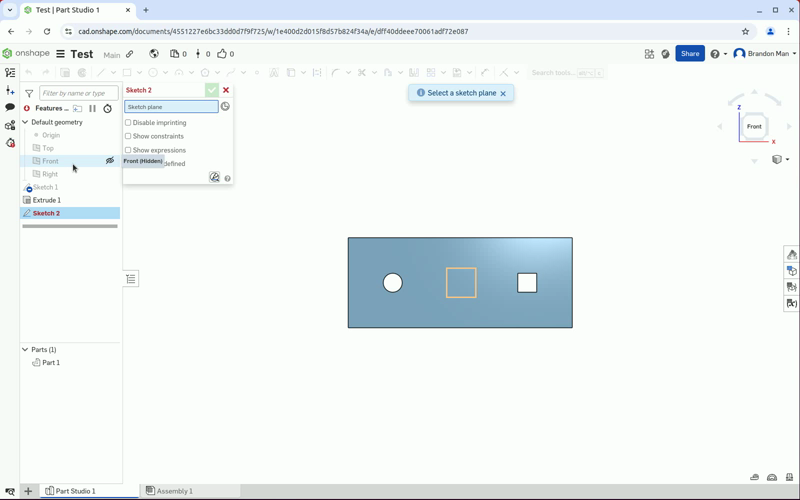
click(73, 163)
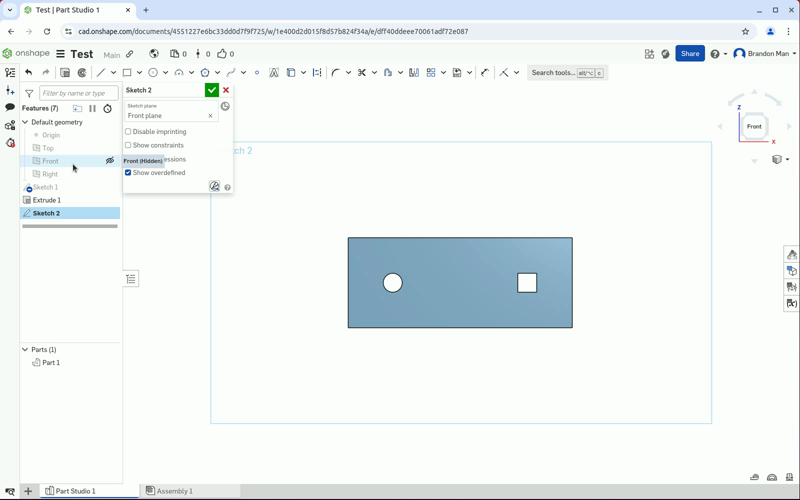
mouse_move(73, 352)
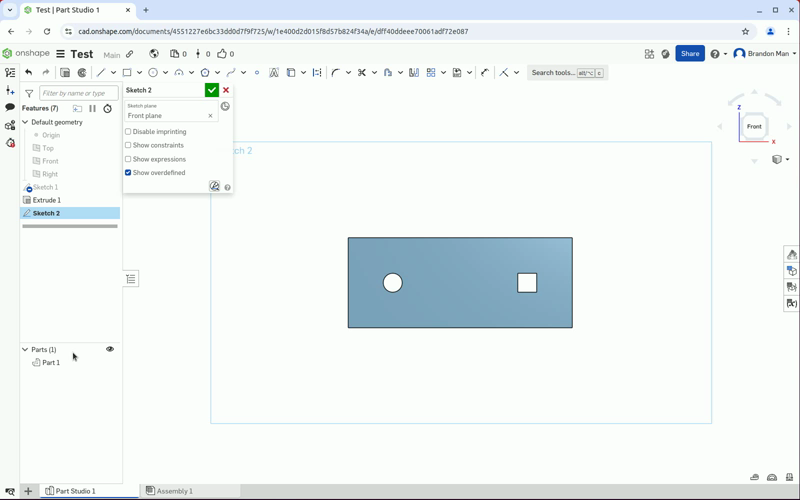
key(y)
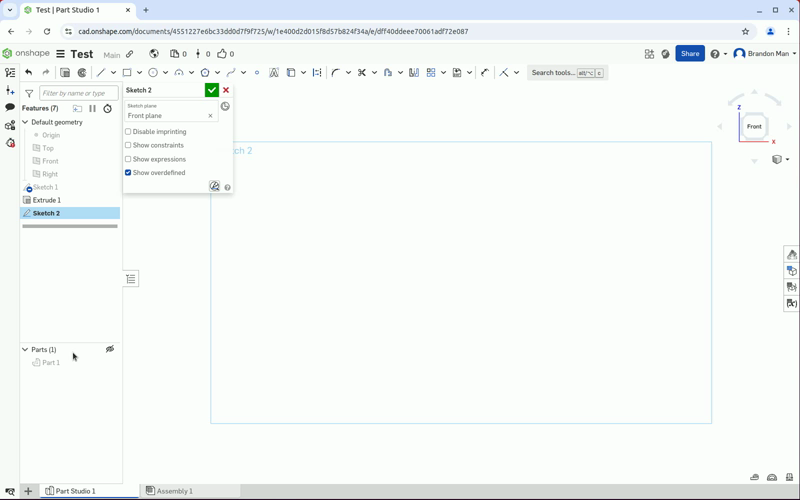
key(c)
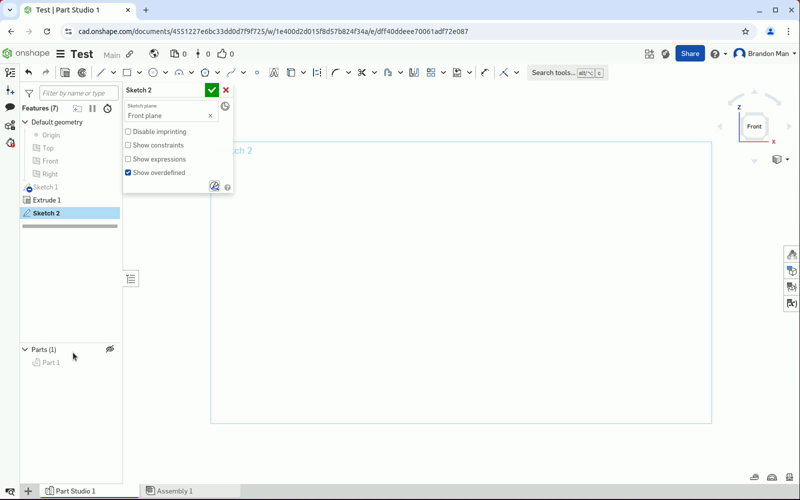
key_down(shift)
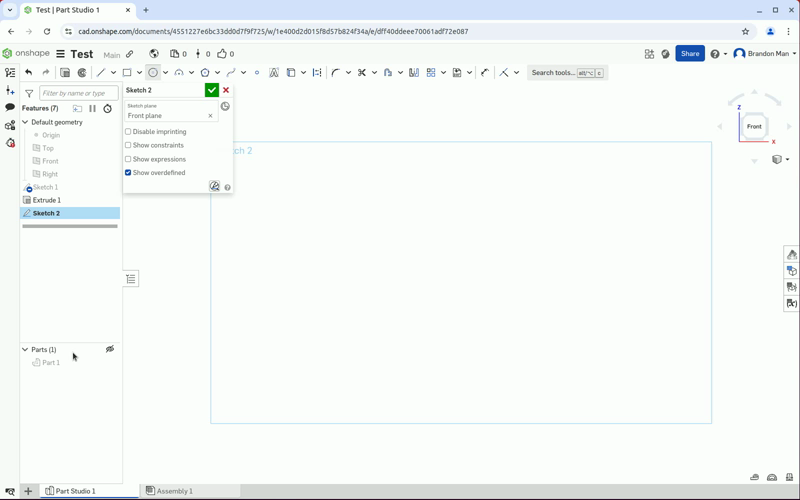
mouse_move(393, 282)
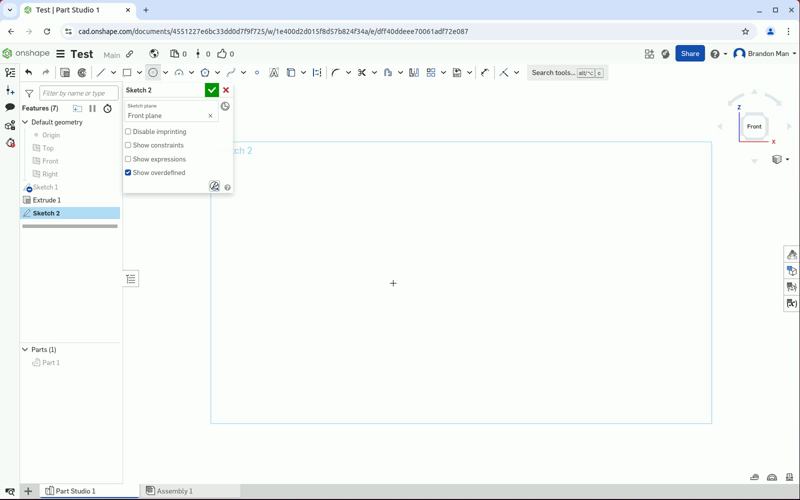
click(393, 282)
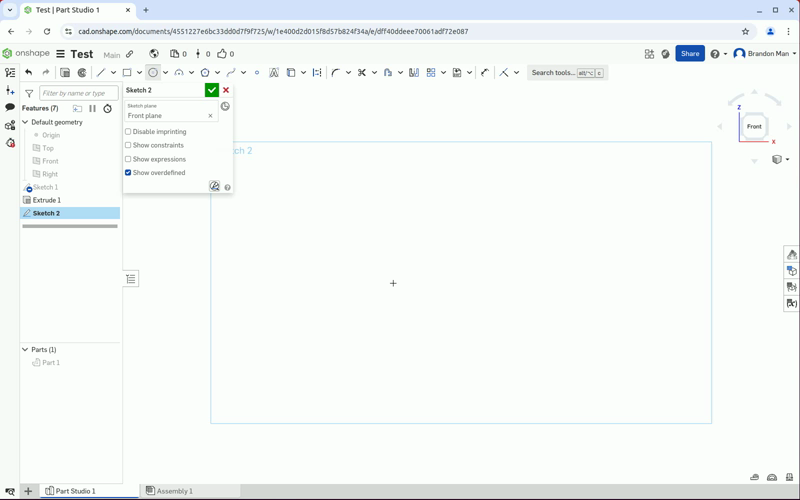
key_up(shift)
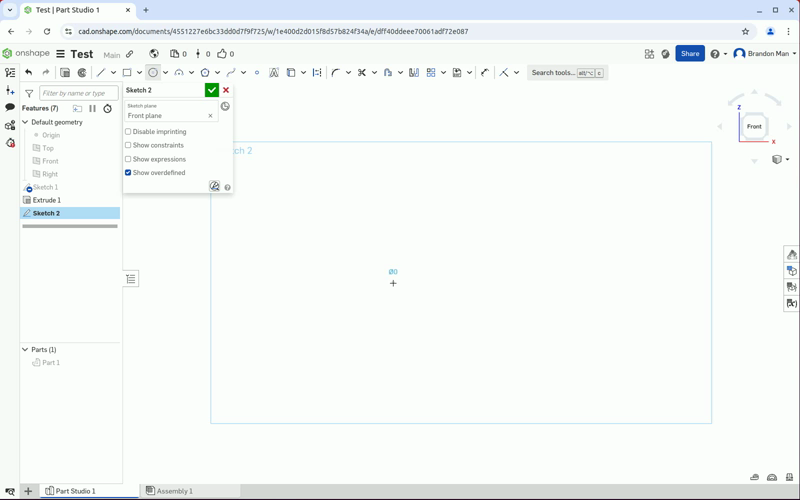
mouse_move(401, 282)
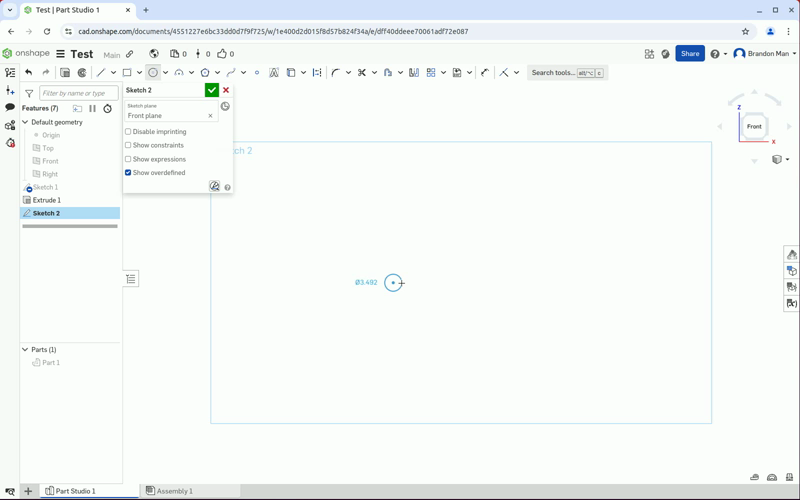
click(401, 282)
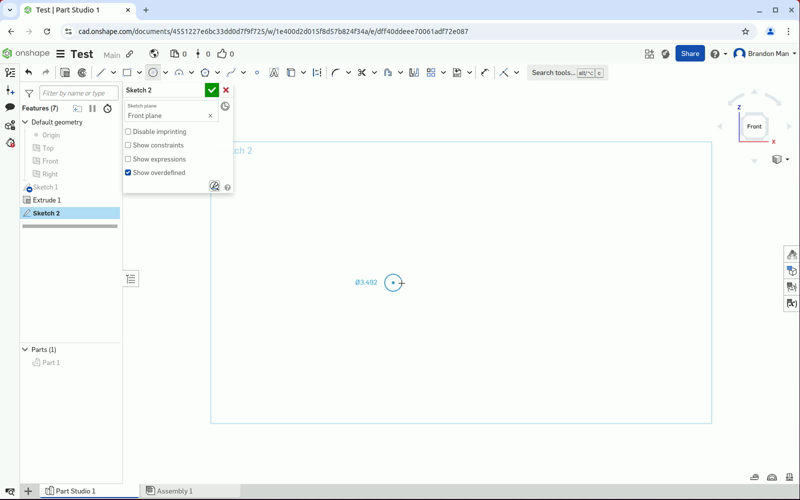
key(esc)
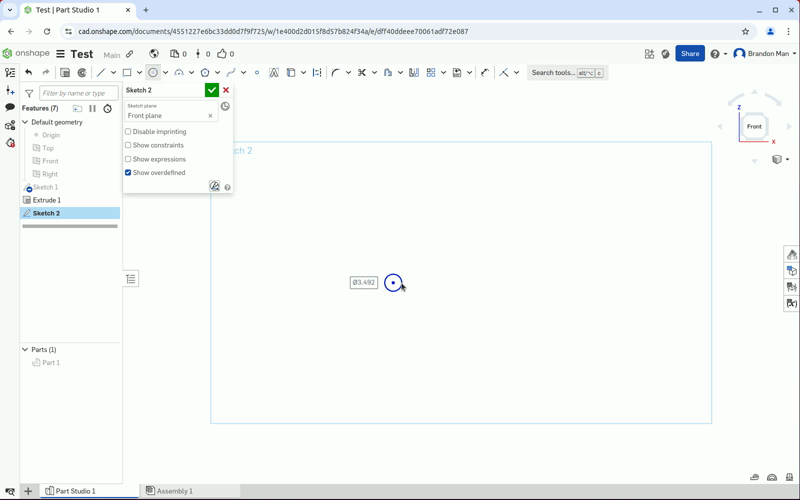
mouse_move(395, 277)
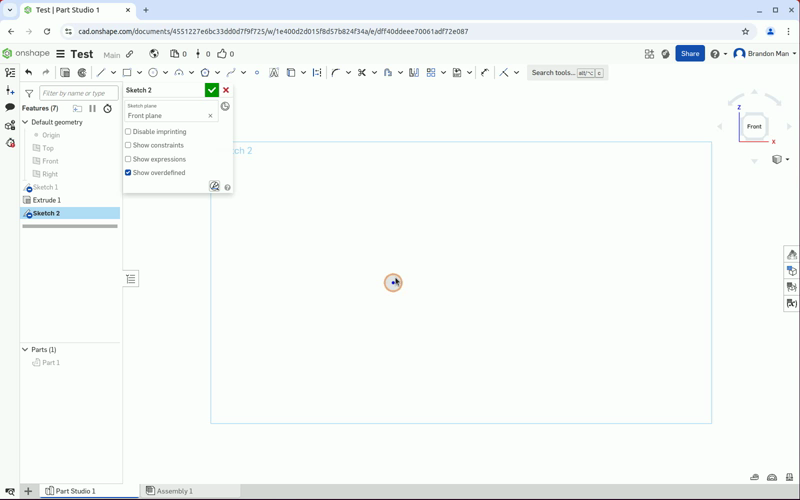
scroll(6)
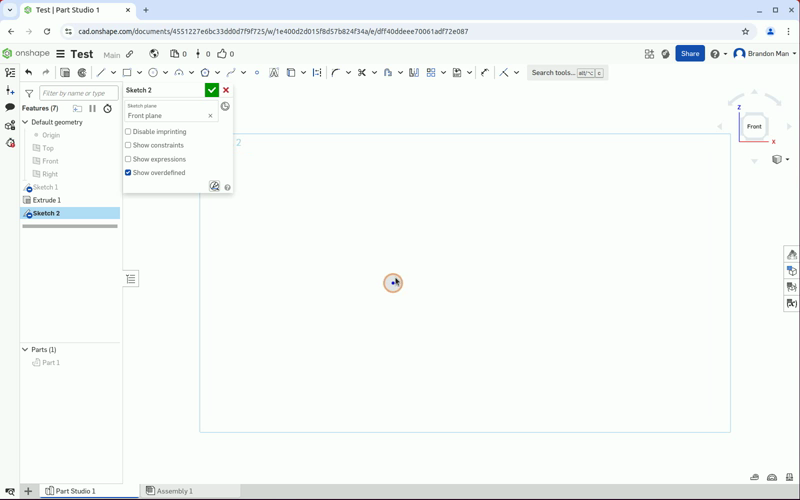
scroll(6)
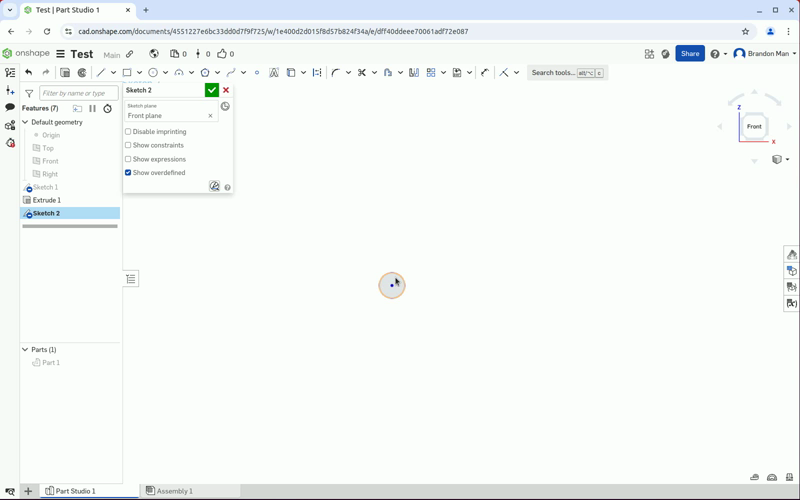
scroll(6)
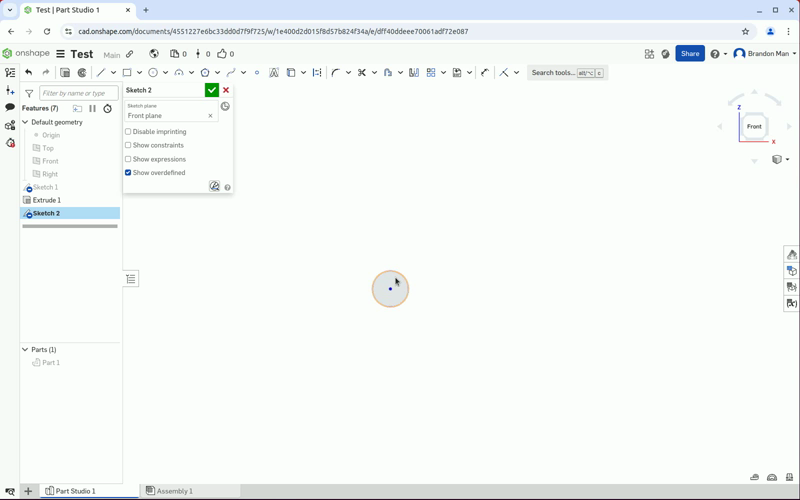
scroll(6)
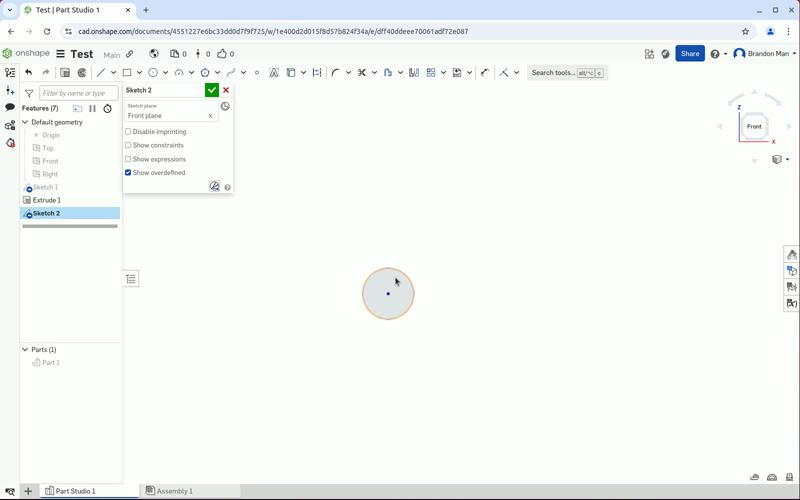
scroll(6)
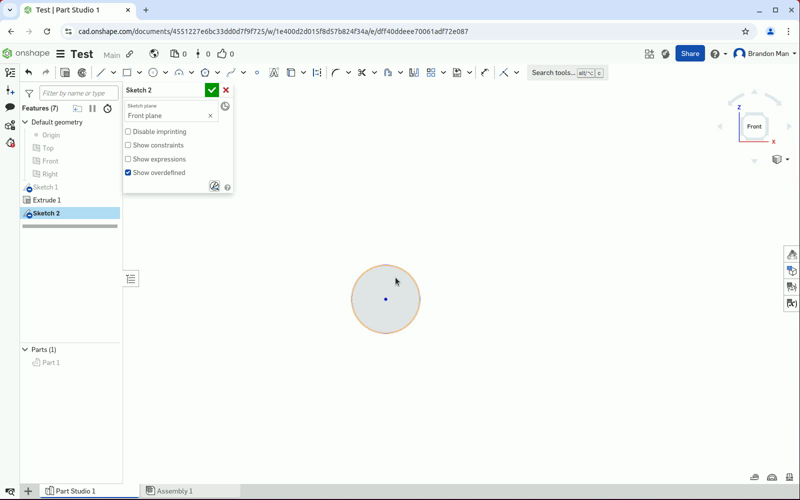
scroll(6)
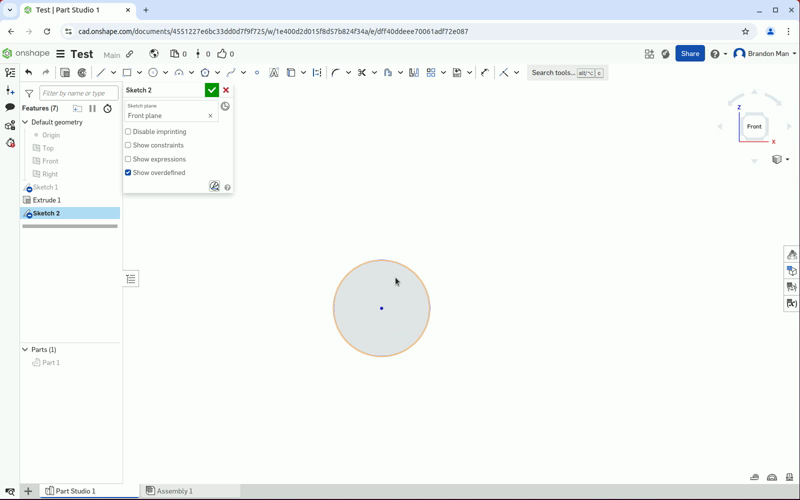
scroll(6)
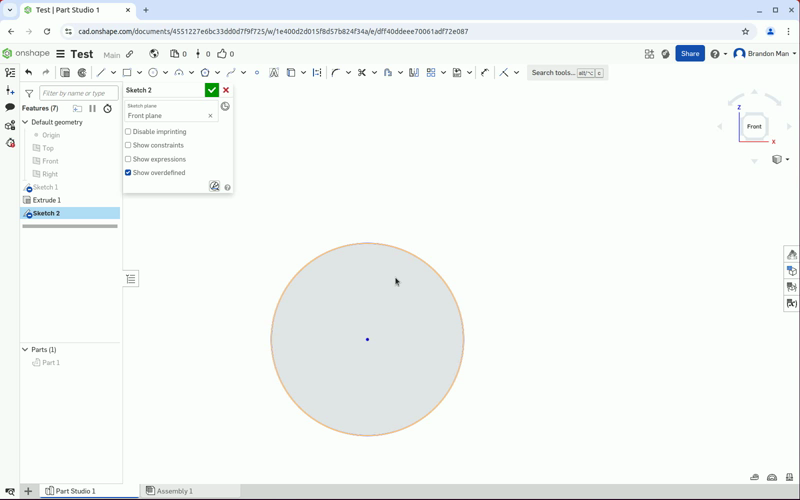
click(395, 277)
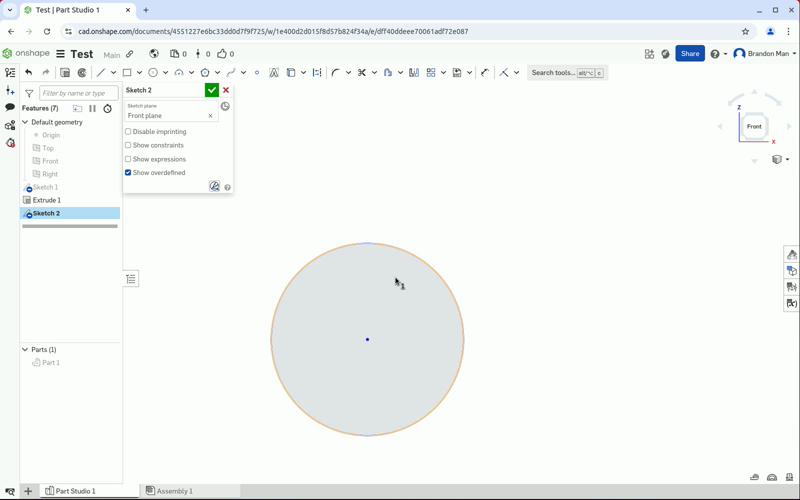
scroll(-6)
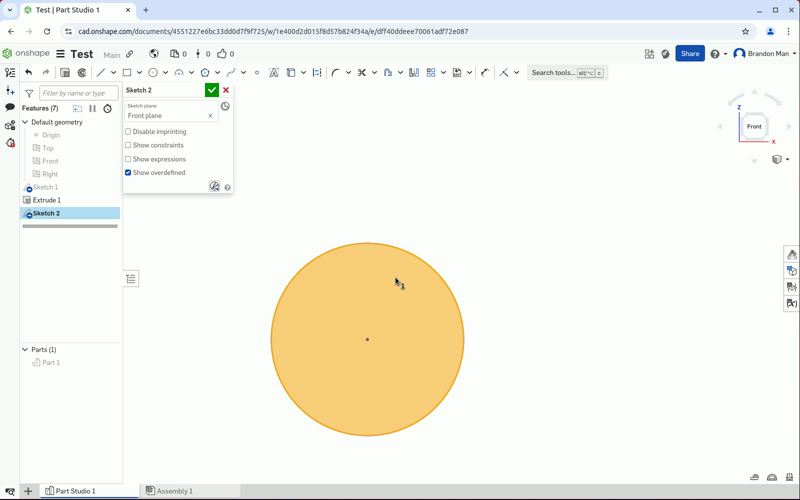
scroll(-6)
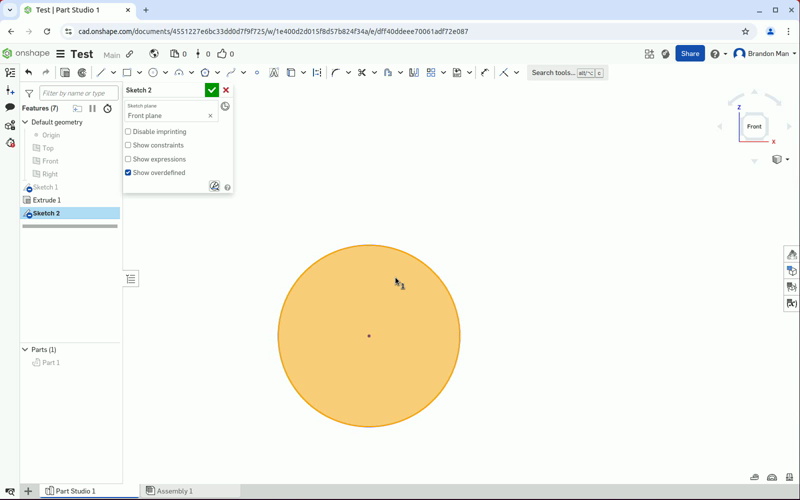
scroll(-6)
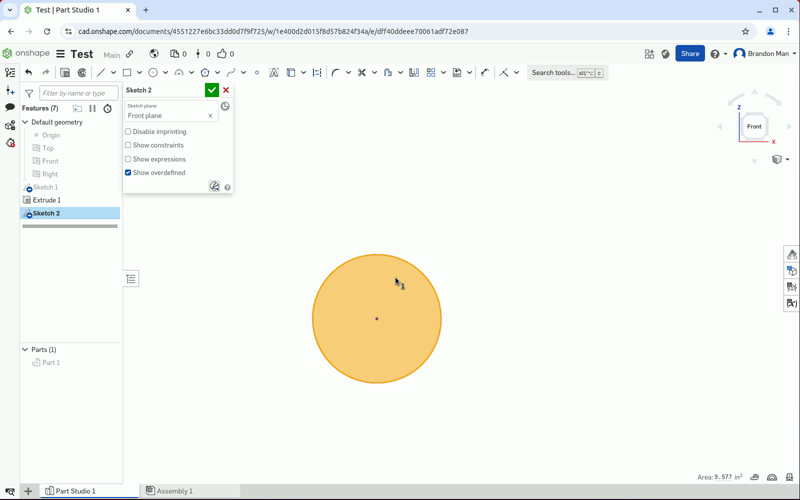
scroll(-6)
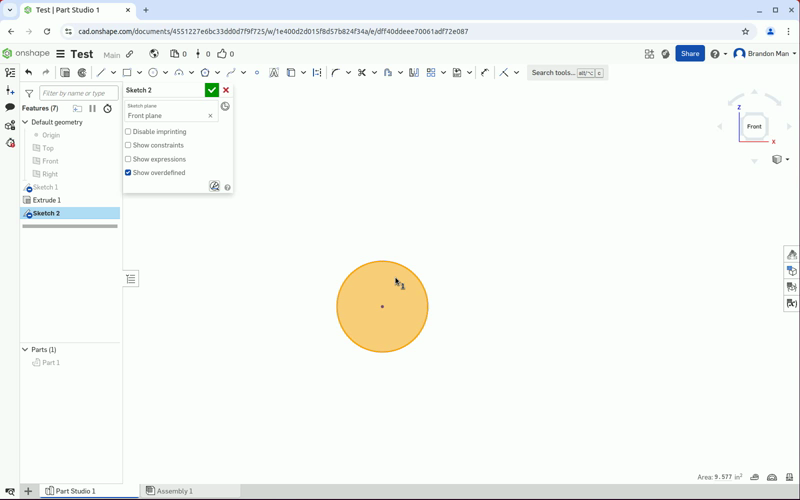
scroll(-6)
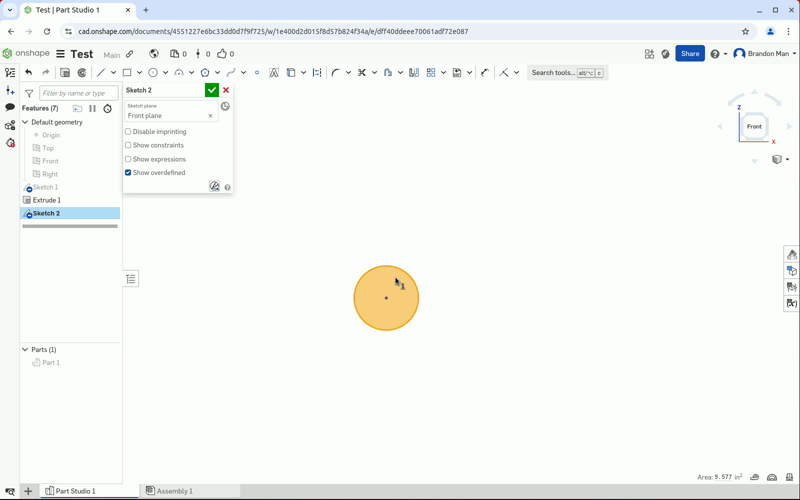
scroll(-6)
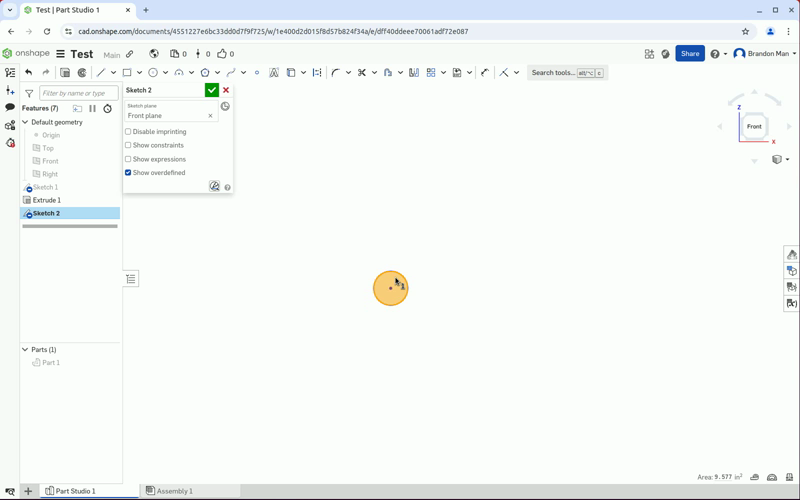
scroll(-6)
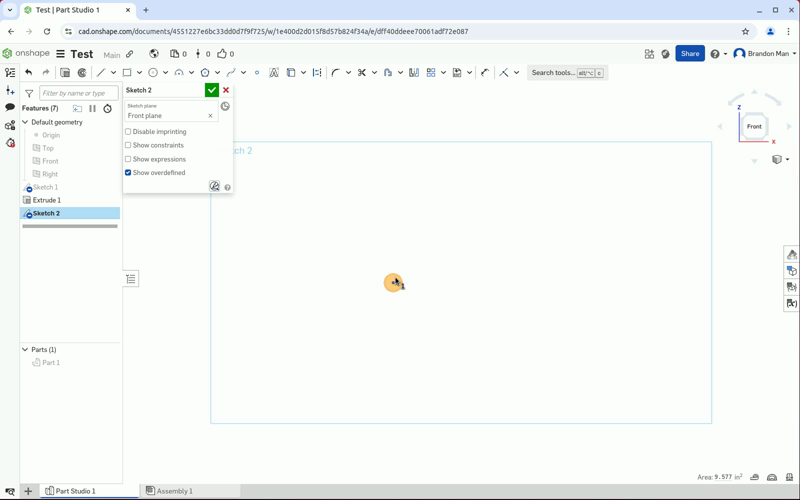
mouse_move(73, 352)
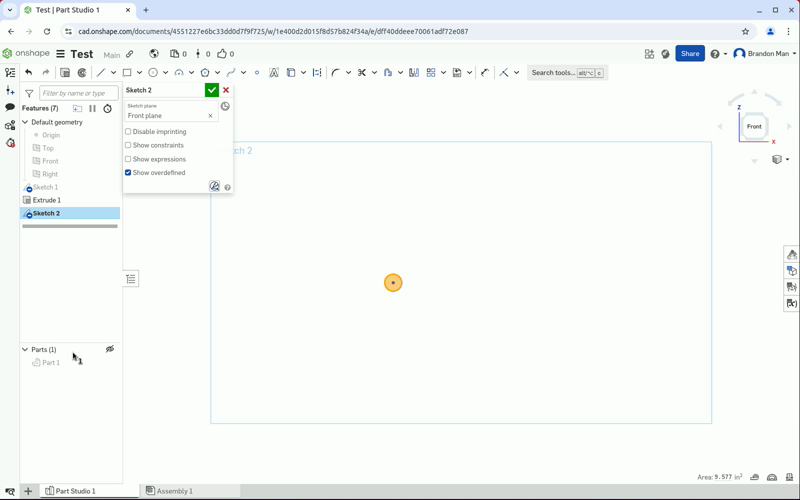
key(shift+y)
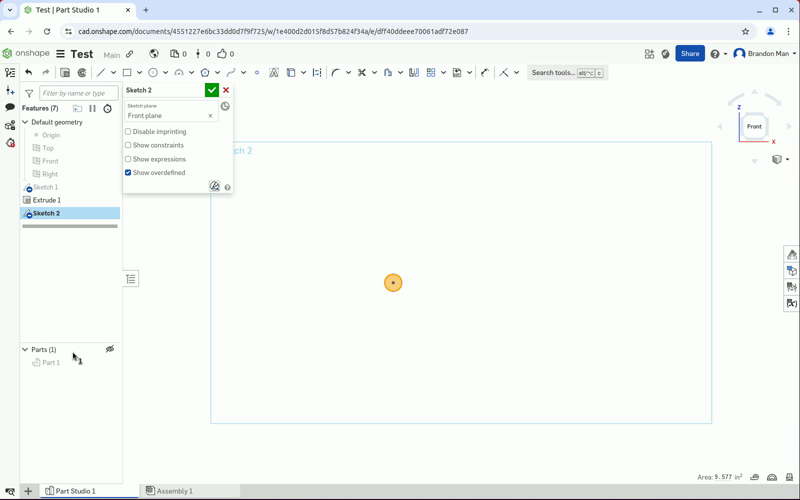
key(shift+e)
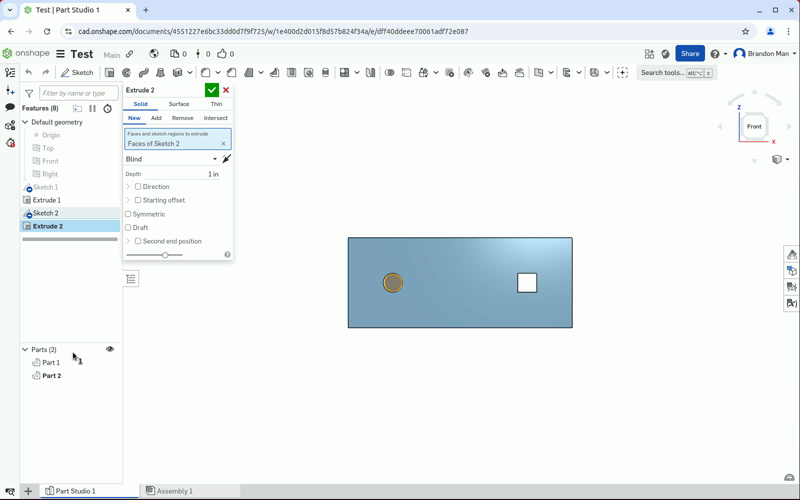
mouse_move(143, 106)
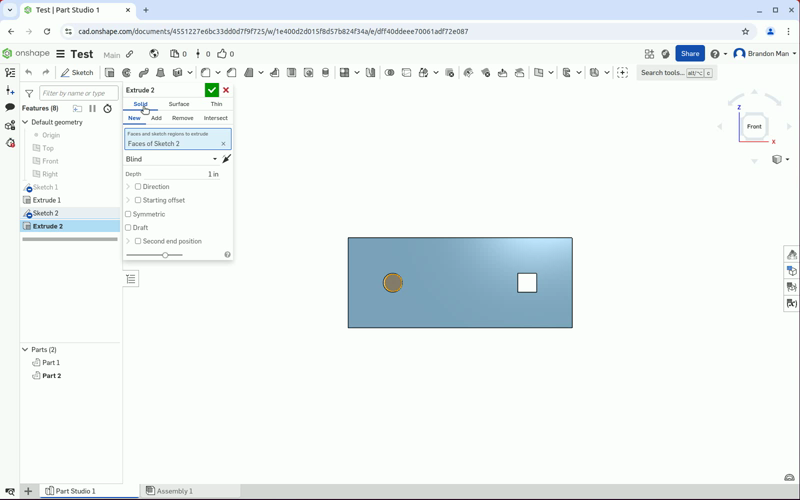
click(143, 106)
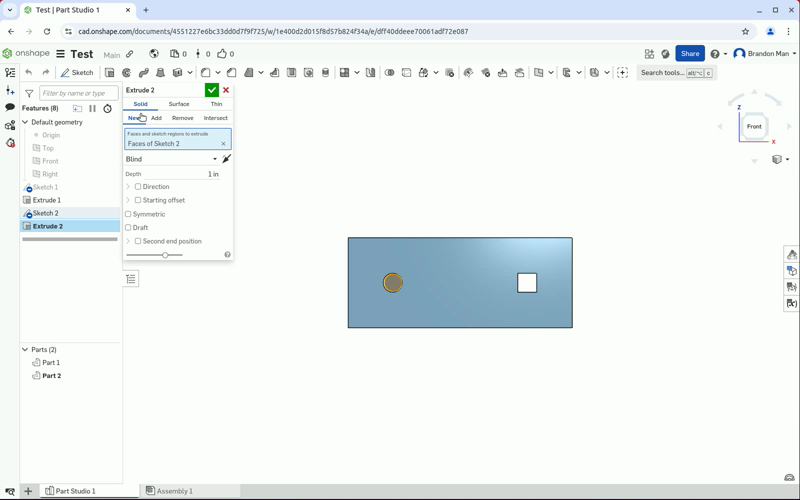
mouse_move(137, 120)
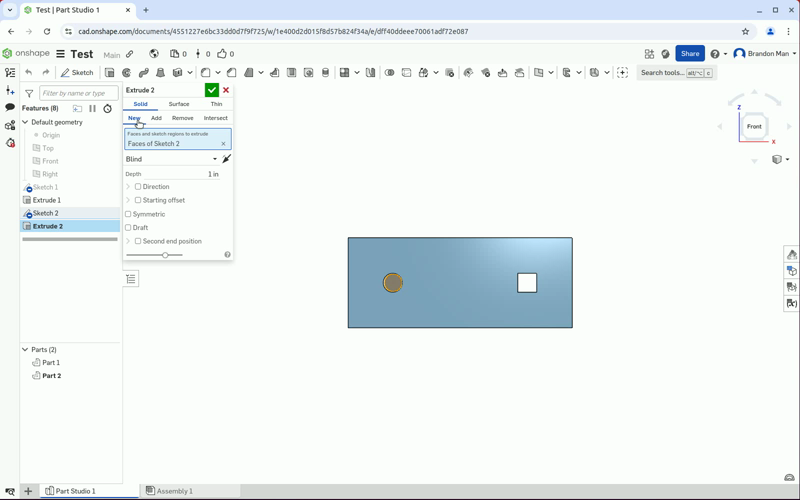
click(137, 120)
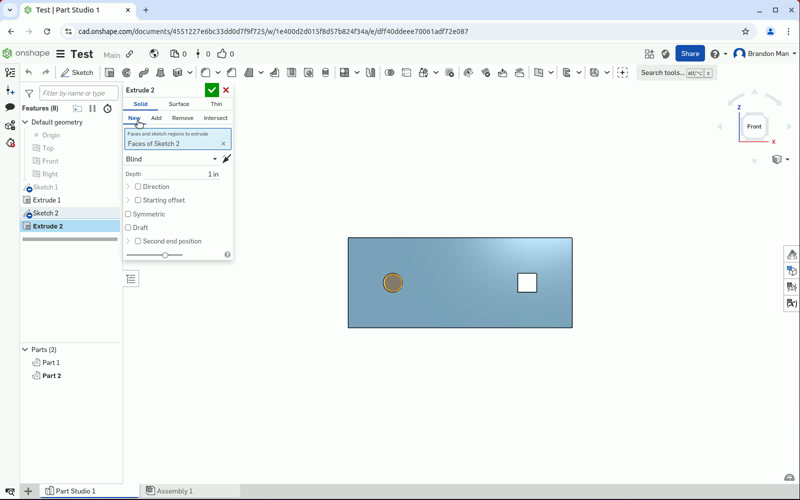
key(tab, 4)
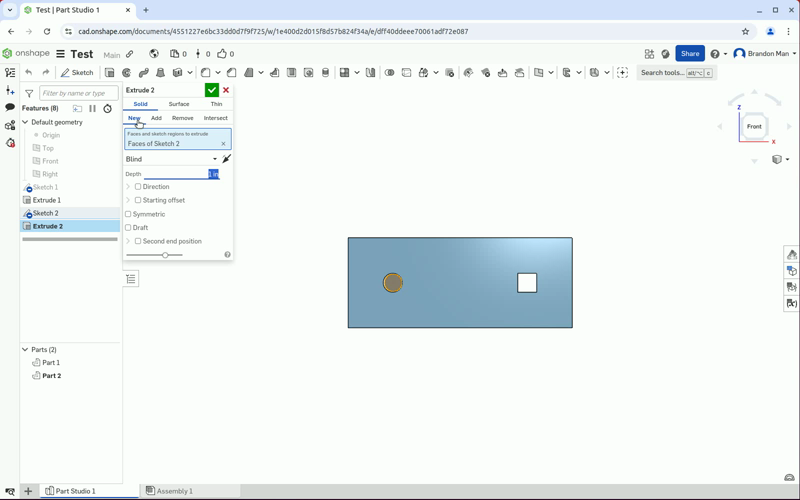
text(2.407)
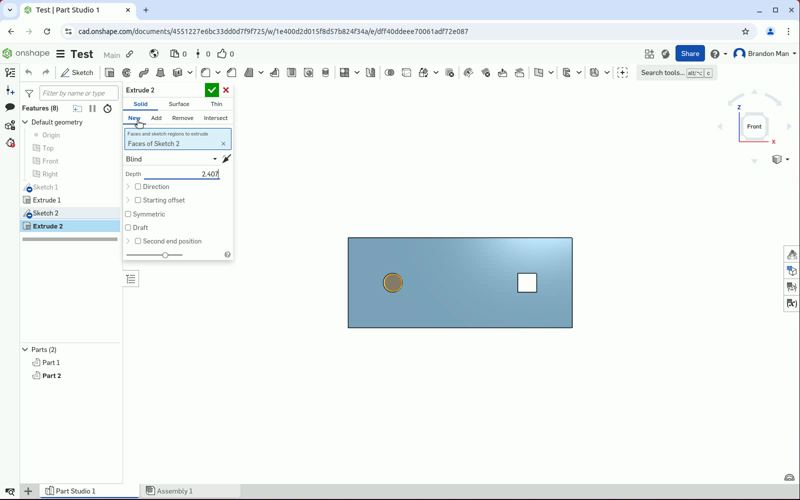
key(enter)
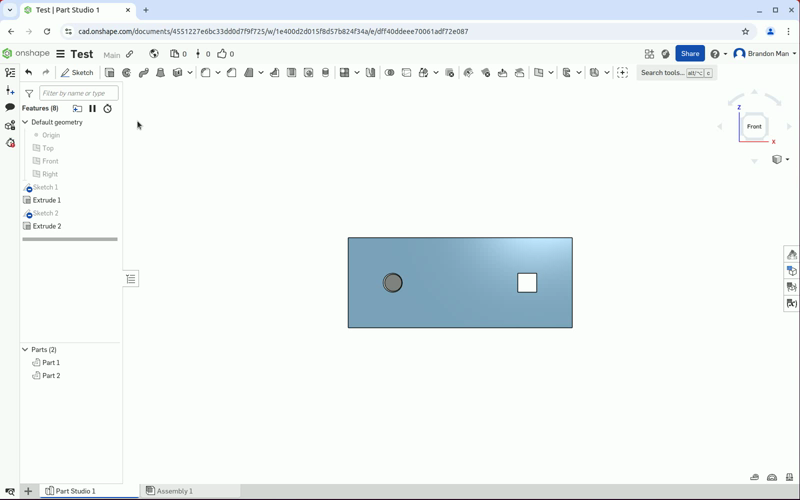
key(shift+h)
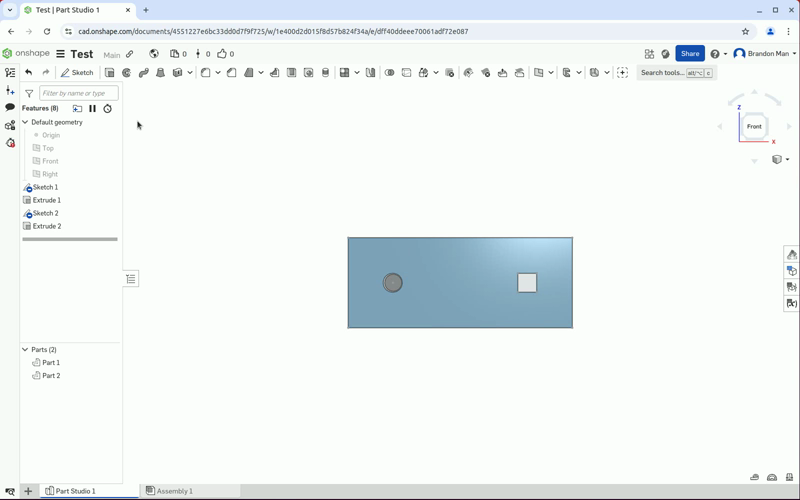
key(shift+h)
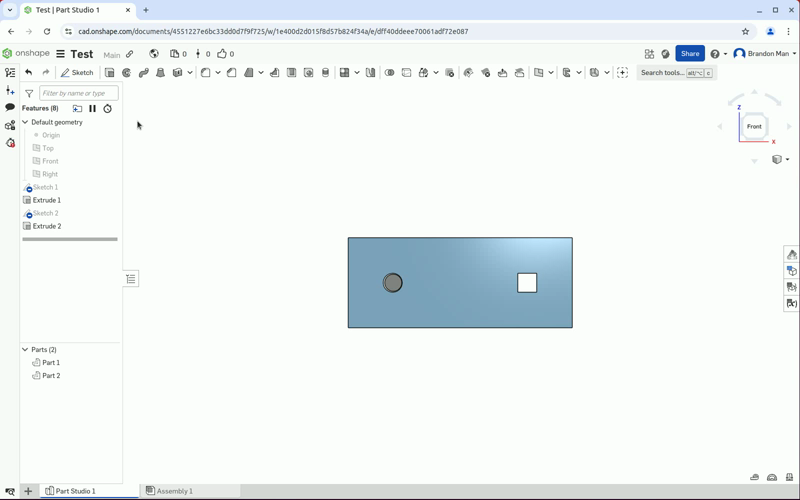
mouse_move(73, 189)
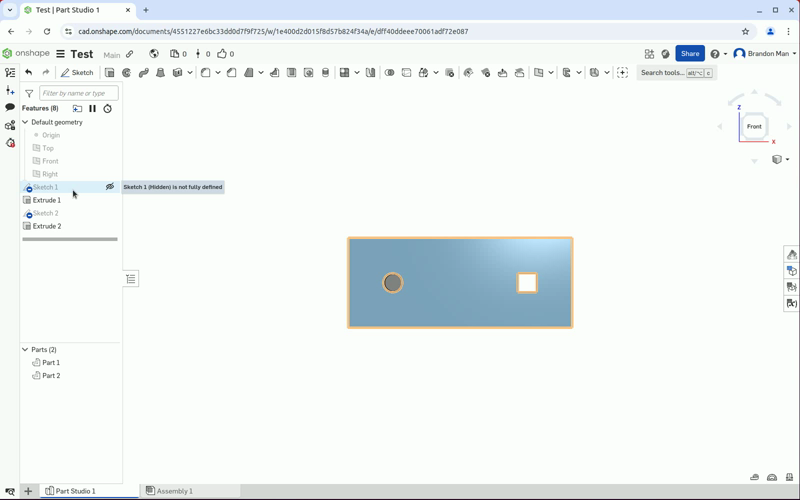
click(73, 189)
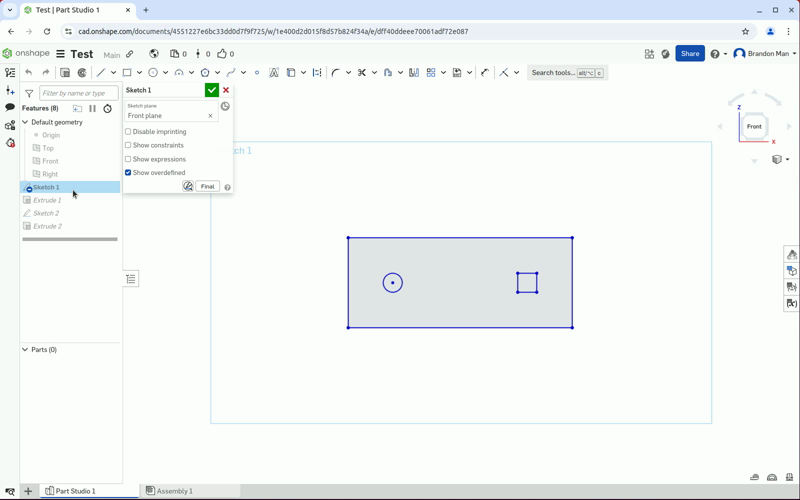
mouse_move(229, 92)
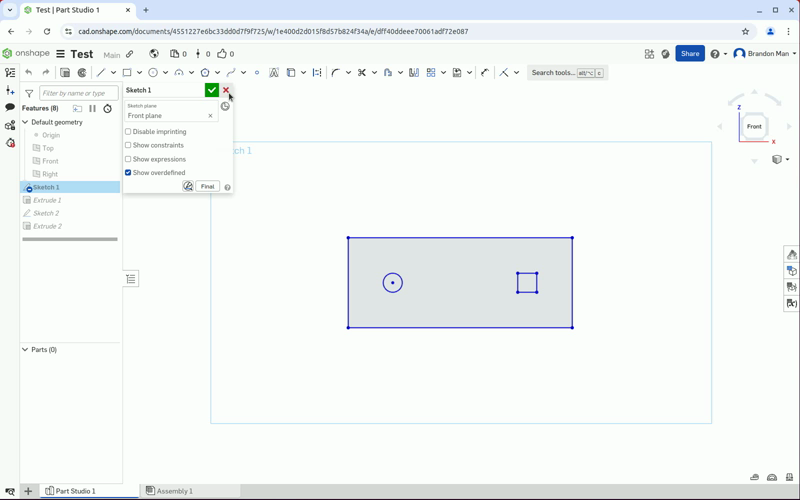
click(229, 92)
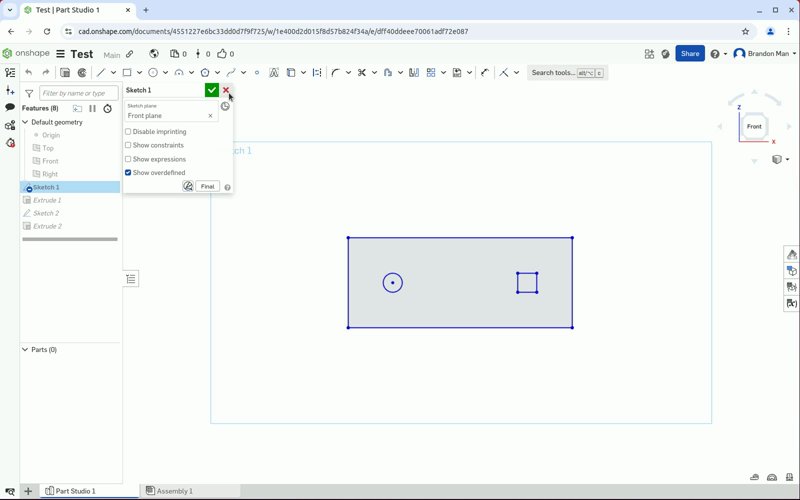
key(shift+s)
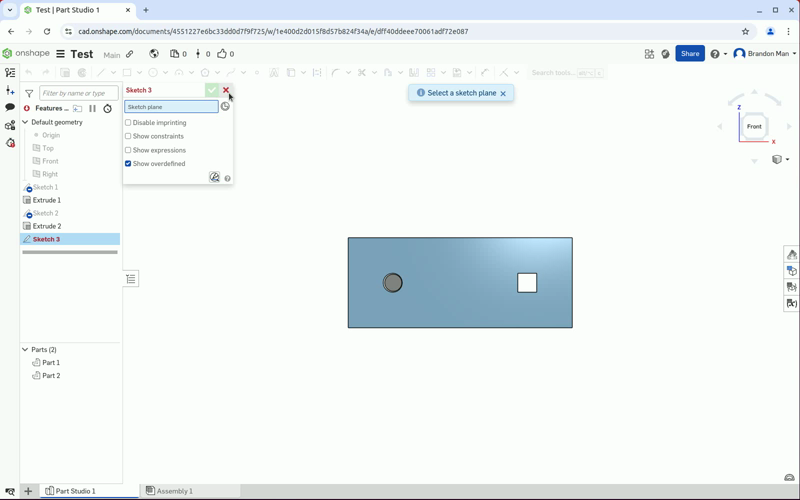
mouse_move(73, 163)
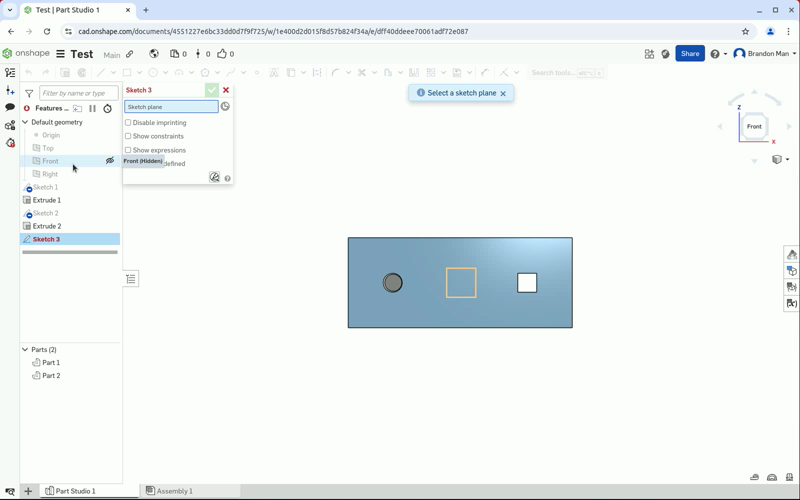
click(73, 163)
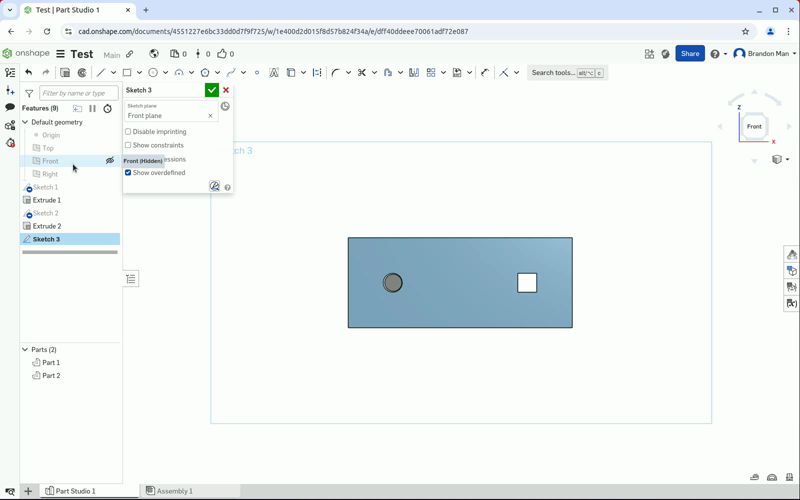
mouse_move(73, 352)
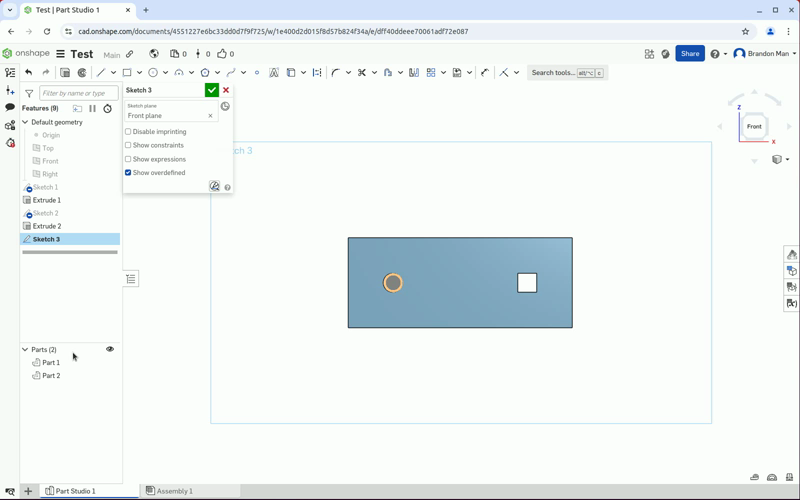
key(y)
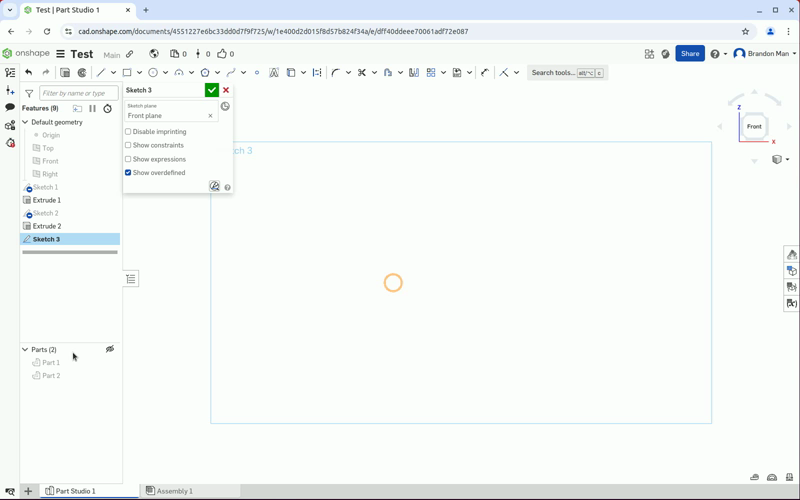
key(l)
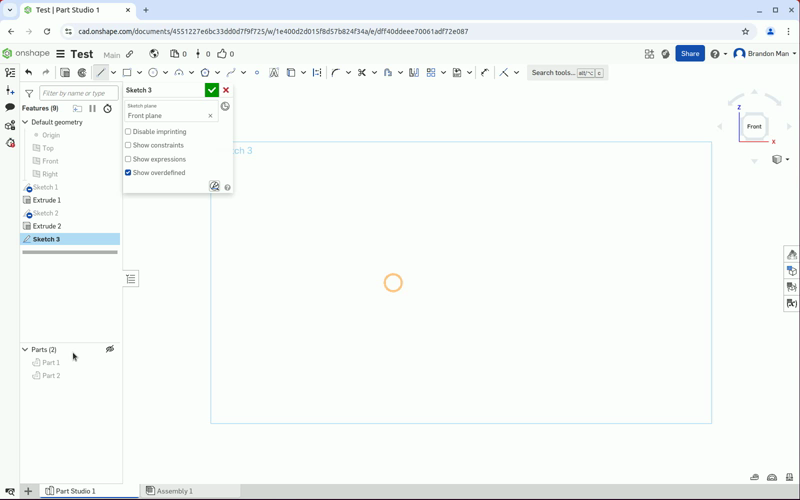
key_down(shift)
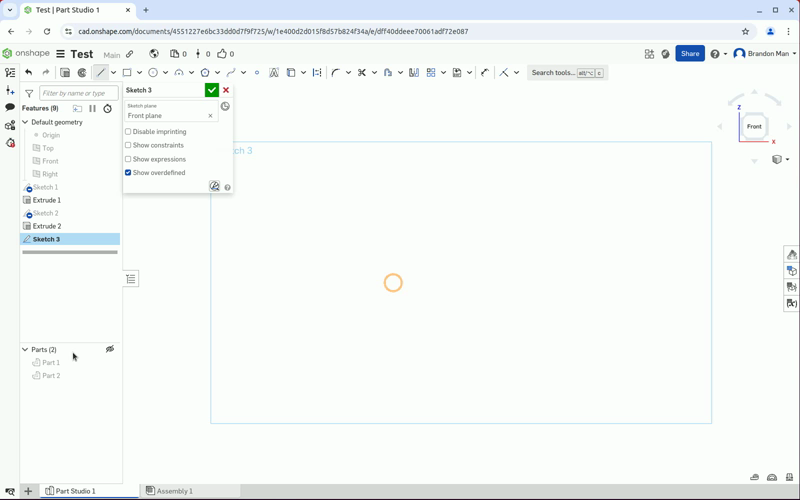
mouse_move(519, 291)
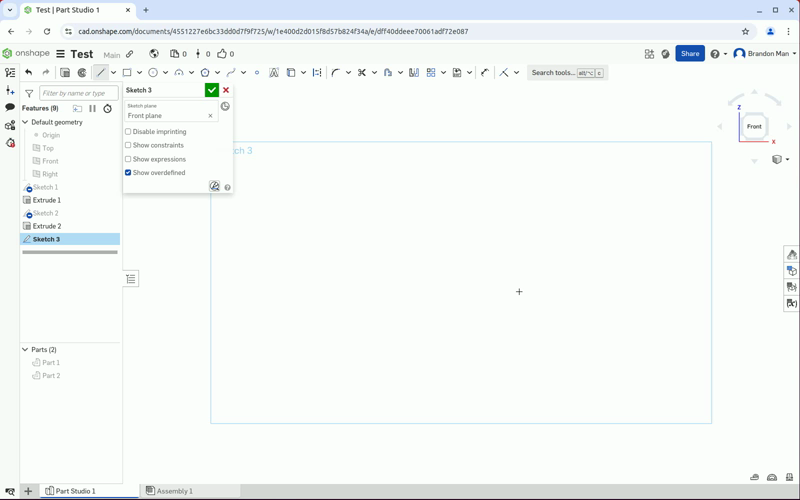
click(519, 291)
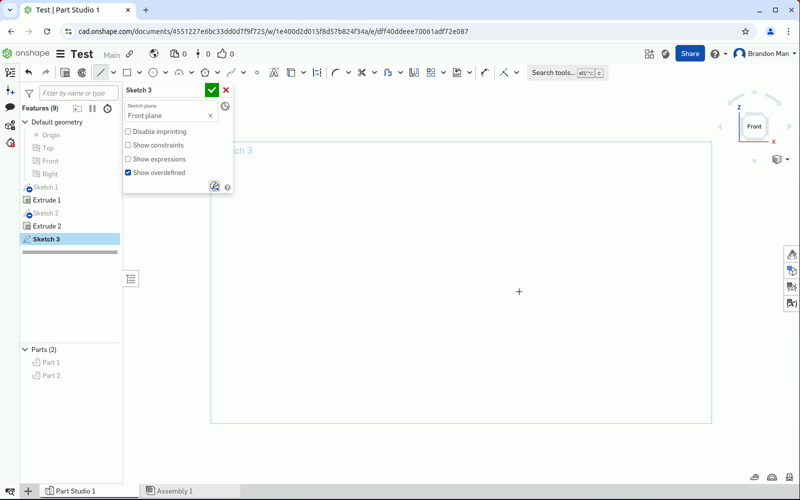
key_up(shift)
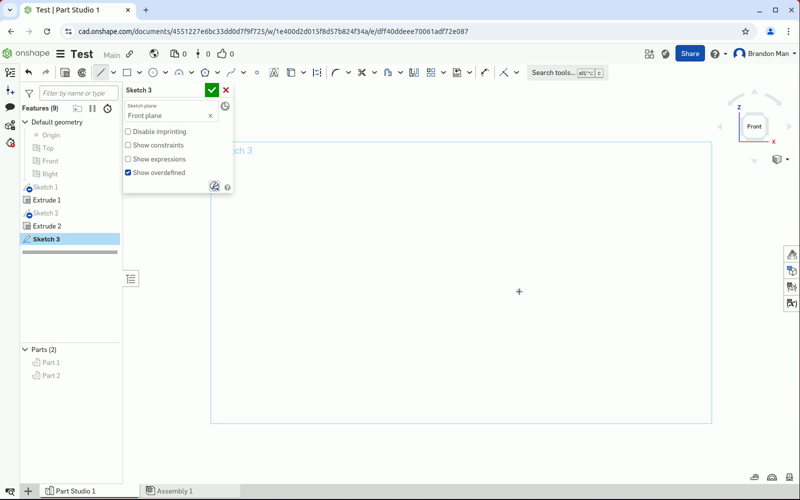
key_down(shift)
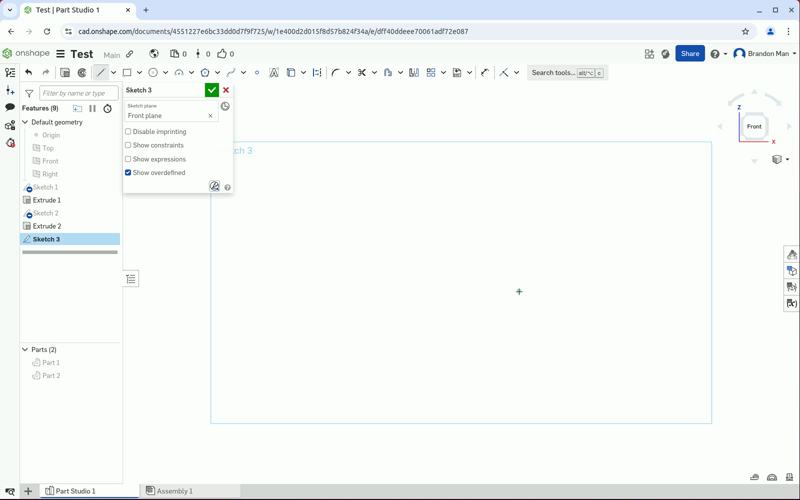
mouse_move(549, 291)
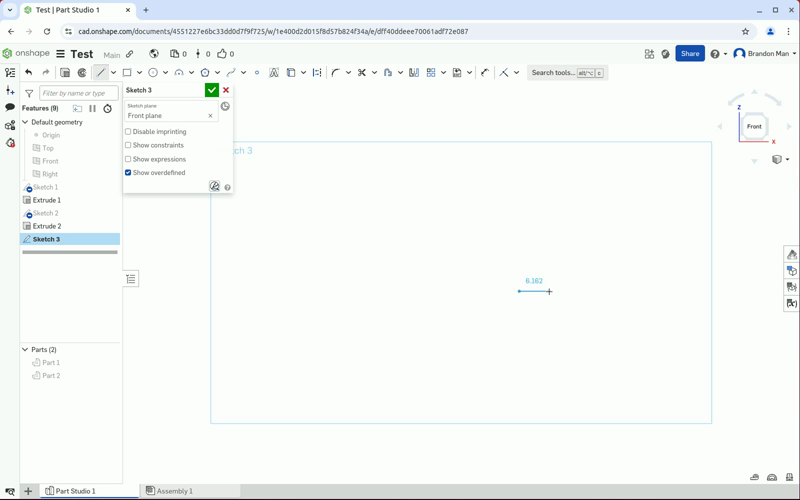
mouse_move(536, 291)
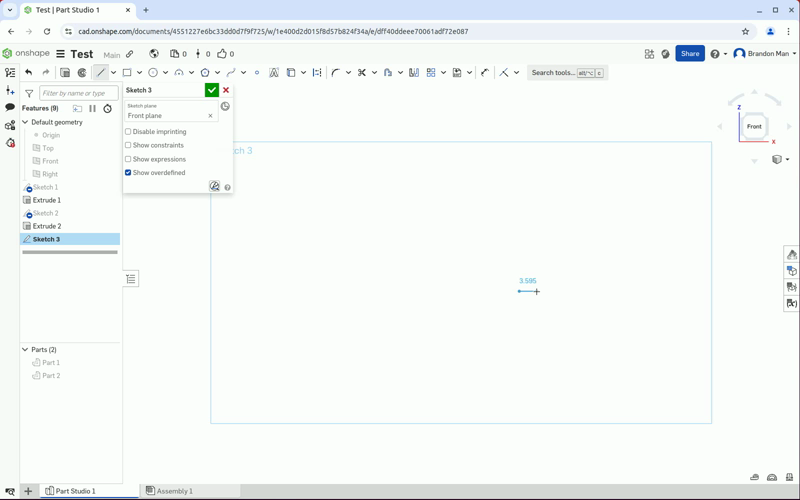
click(536, 291)
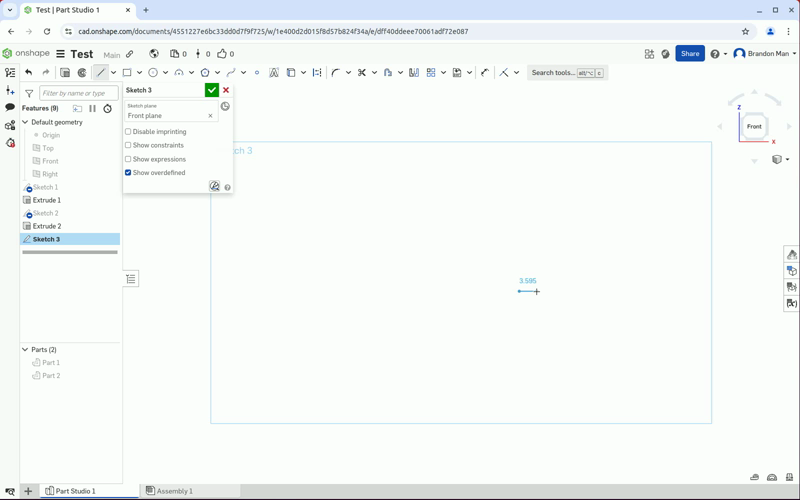
key_up(shift)
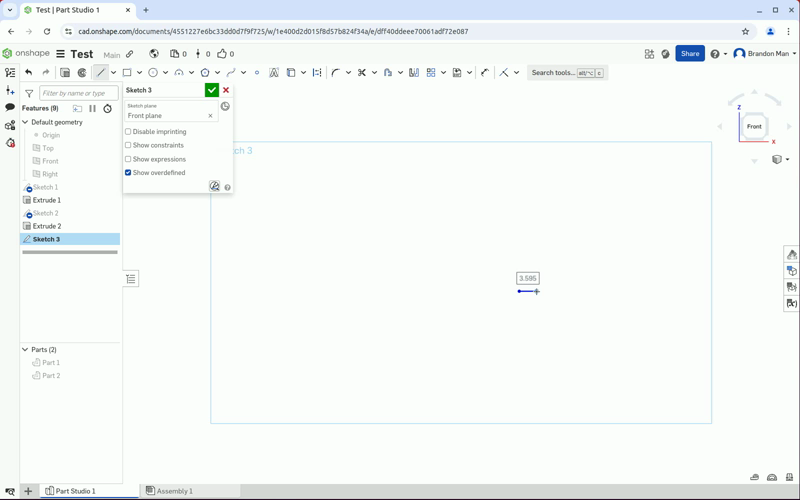
key_down(shift)
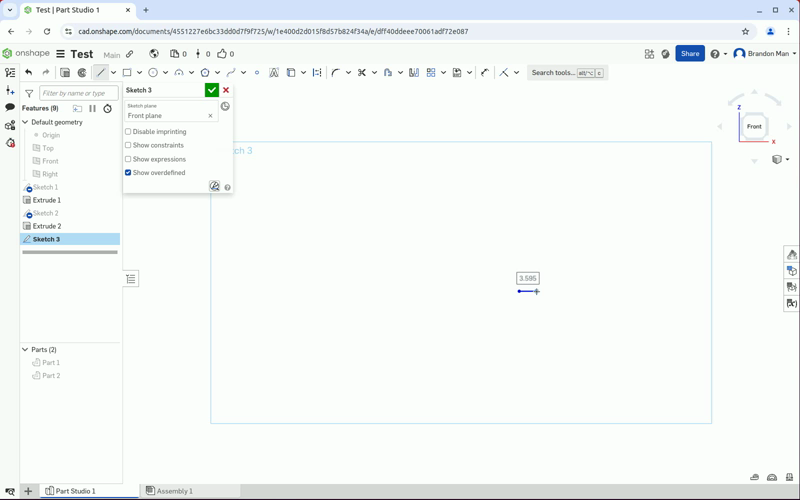
mouse_move(566, 291)
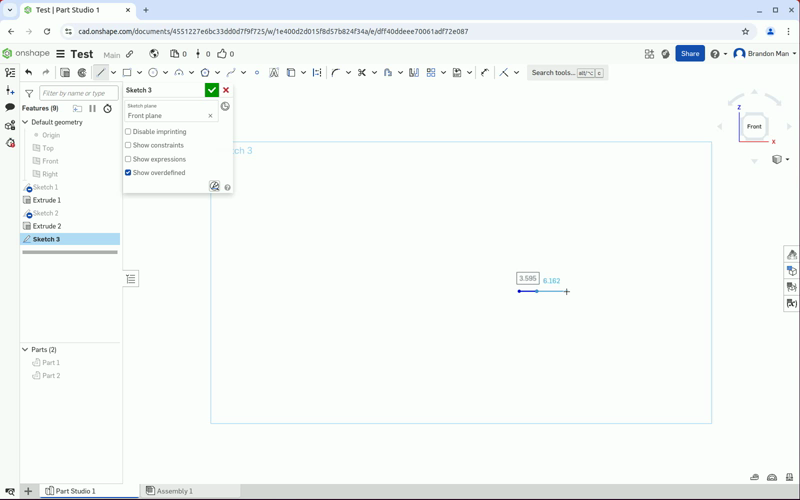
mouse_move(536, 273)
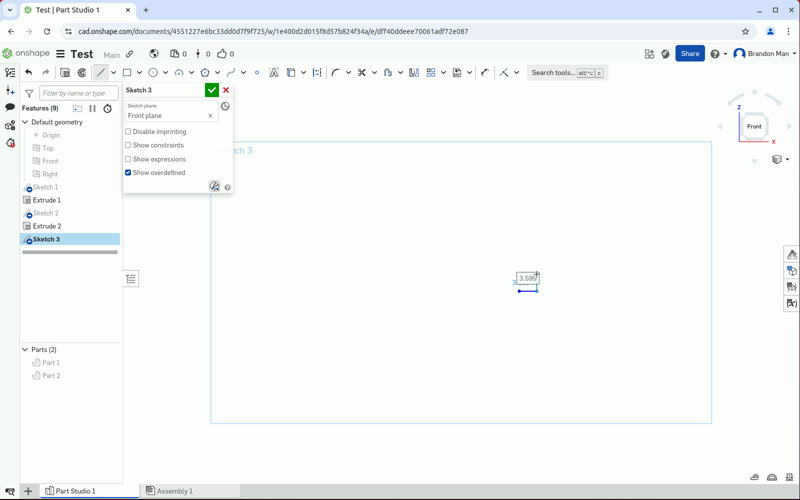
click(536, 273)
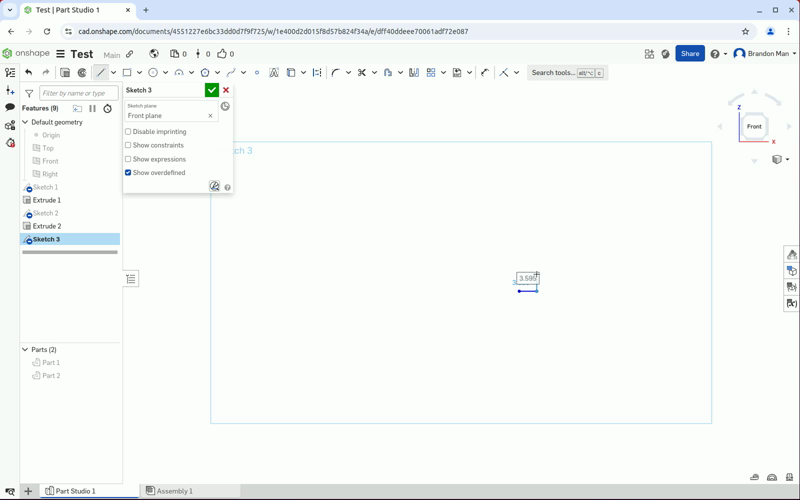
key_up(shift)
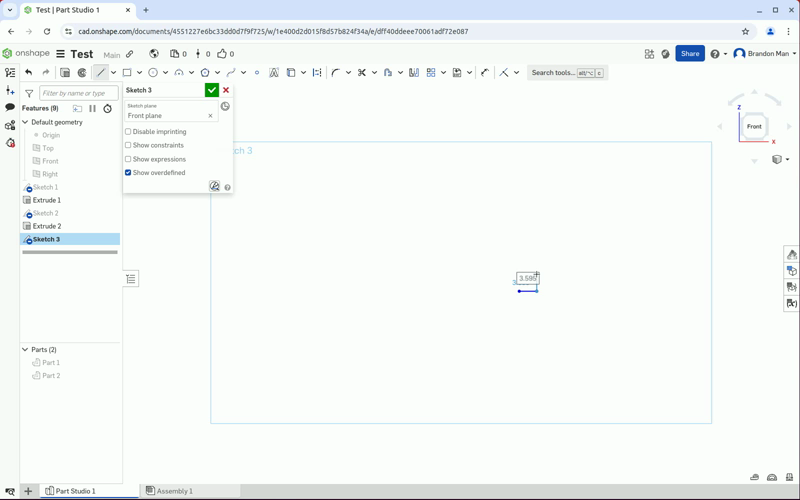
key_down(shift)
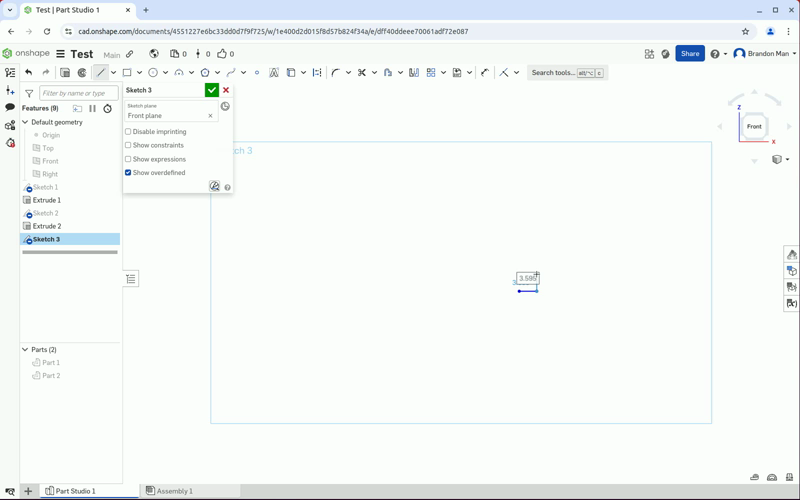
mouse_move(566, 273)
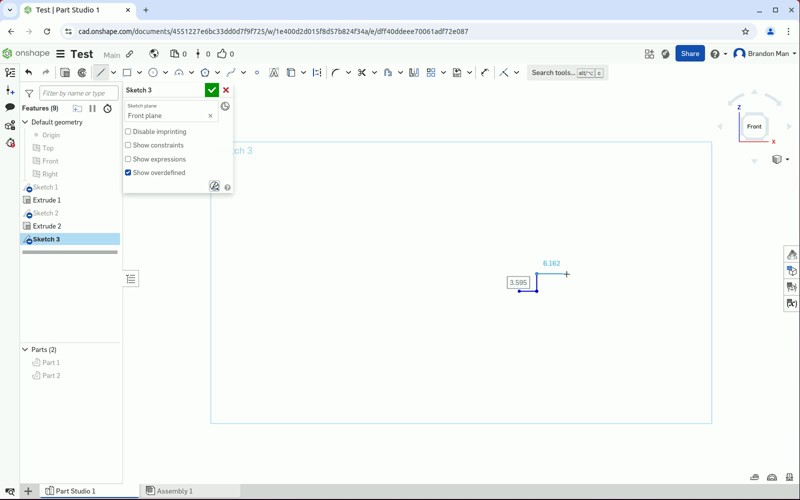
mouse_move(519, 273)
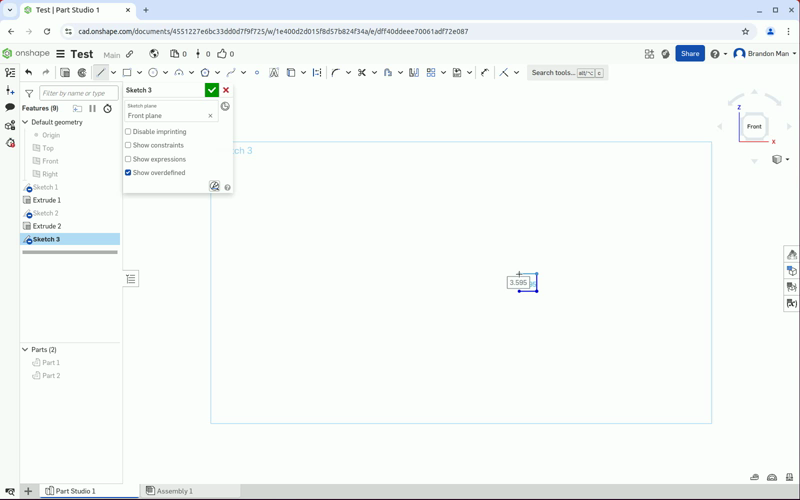
click(519, 273)
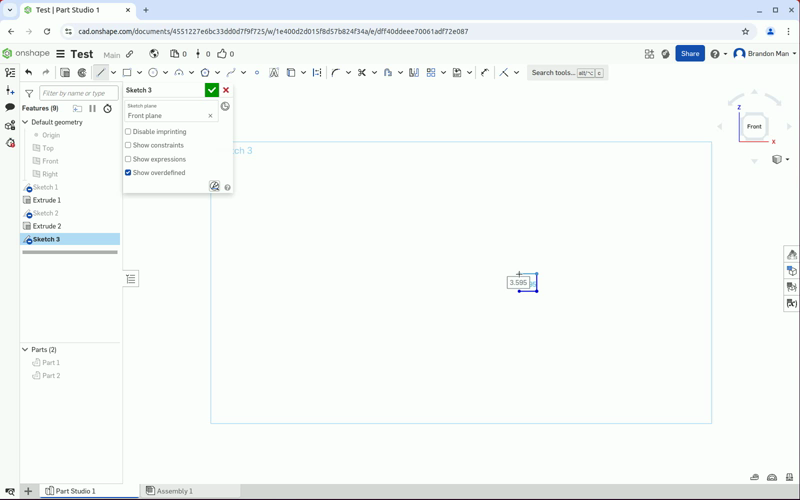
key_up(shift)
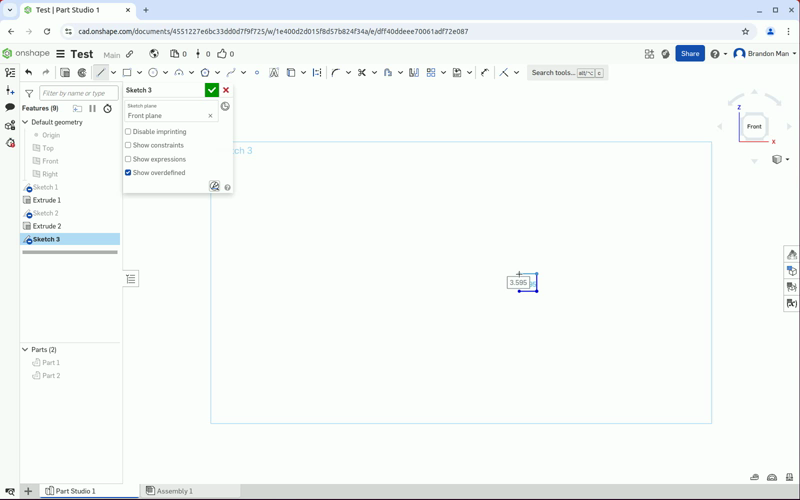
mouse_move(549, 273)
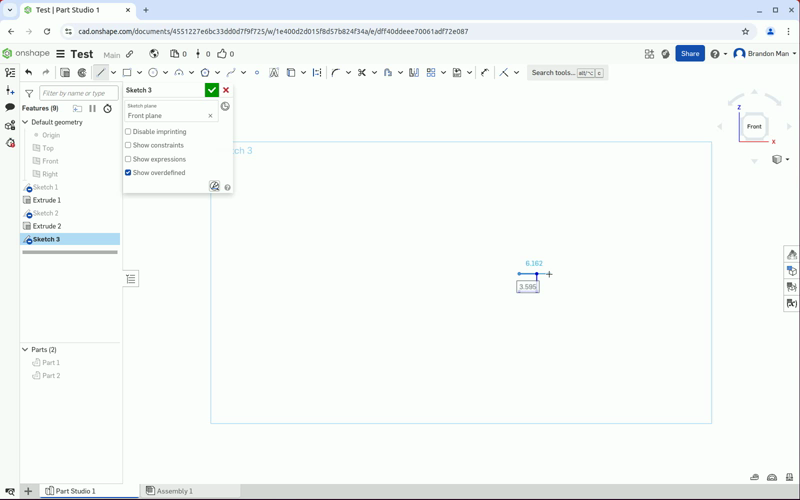
key_down(shift)
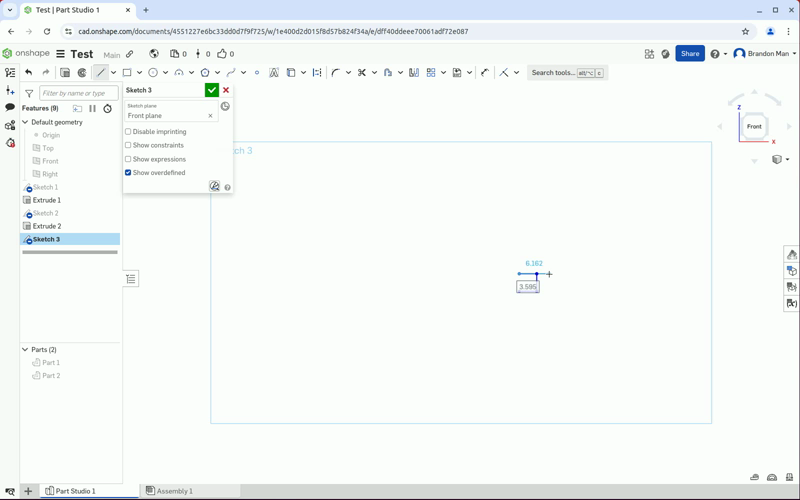
mouse_move(519, 291)
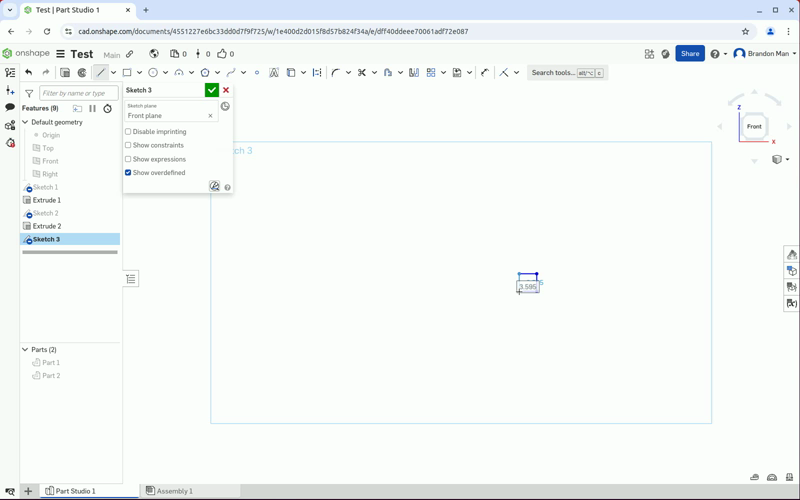
key_up(shift)
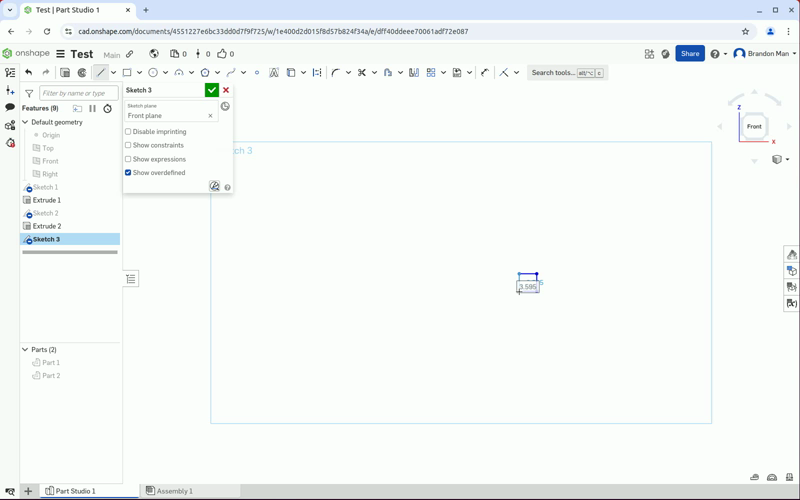
click(519, 291)
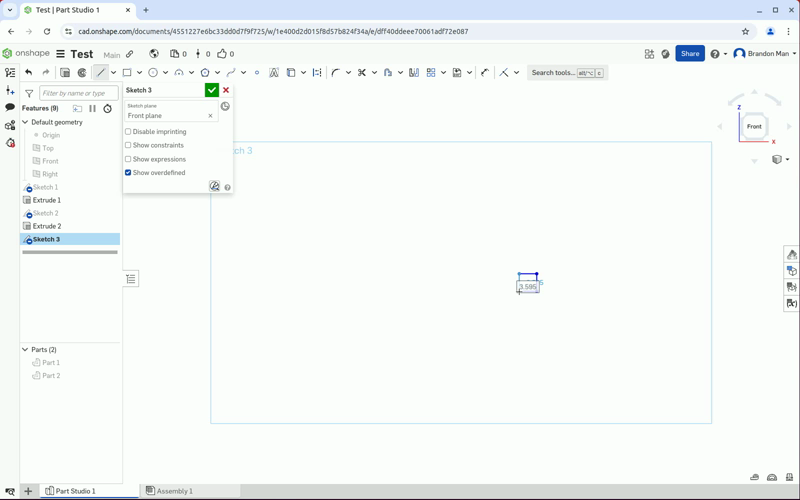
key(esc)
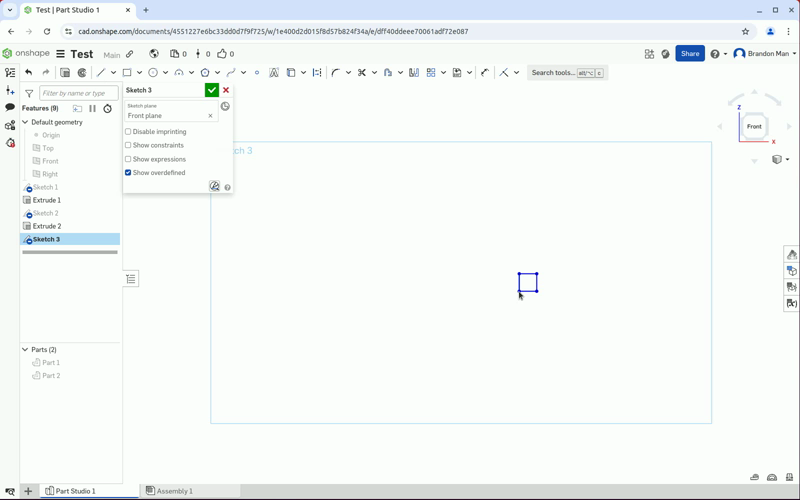
mouse_move(523, 282)
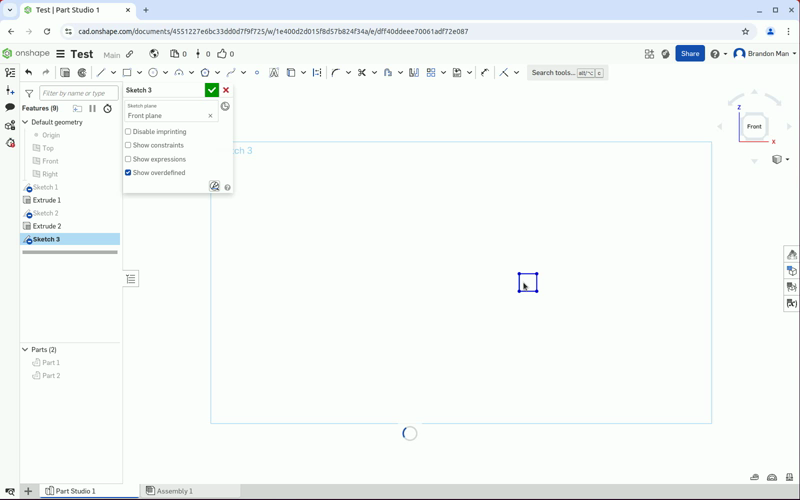
scroll(6)
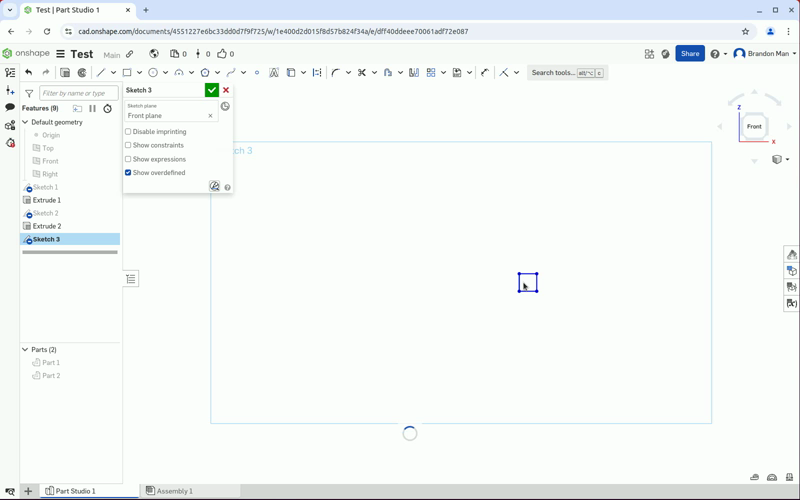
scroll(6)
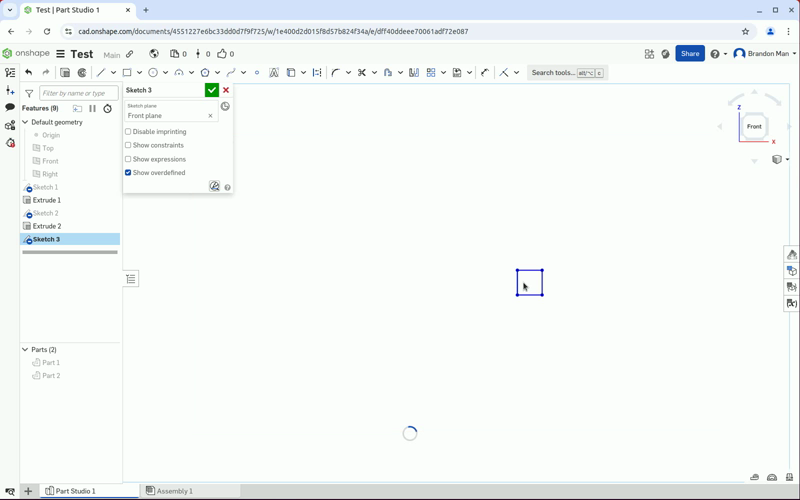
scroll(6)
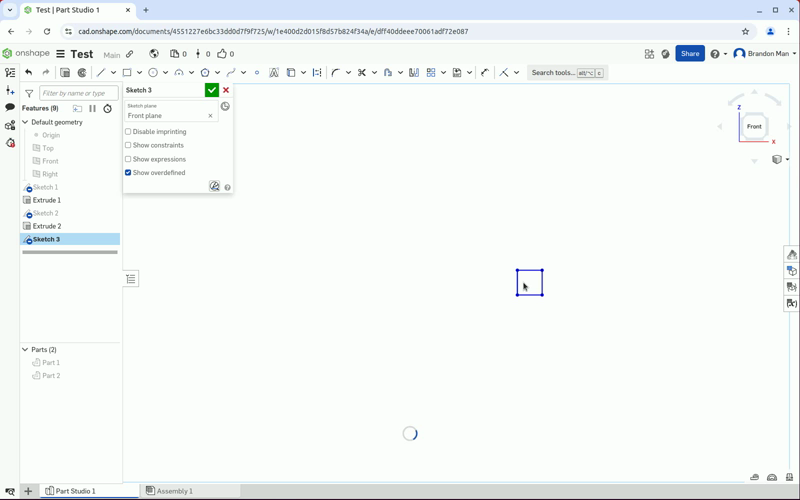
scroll(6)
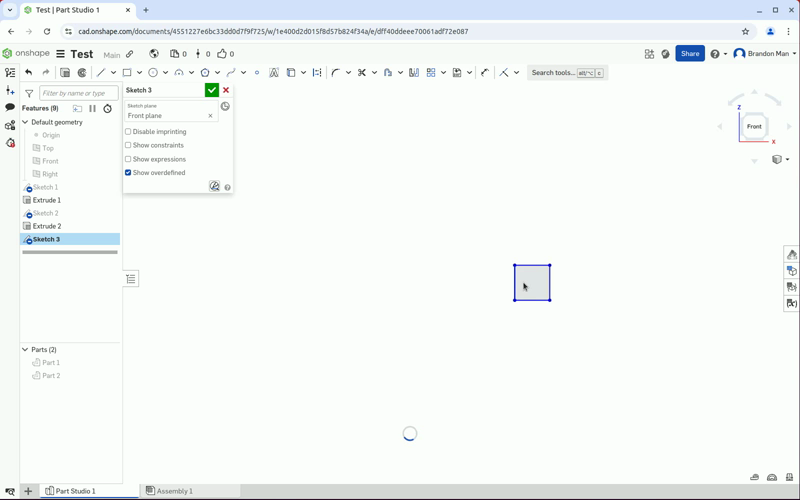
scroll(6)
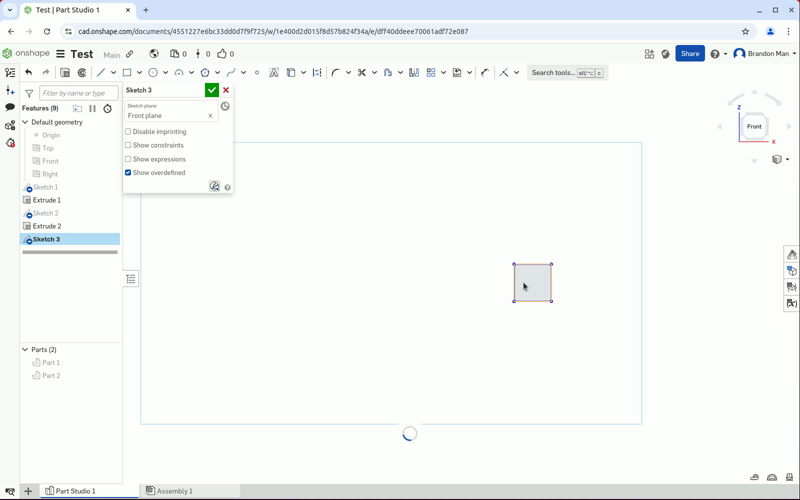
scroll(6)
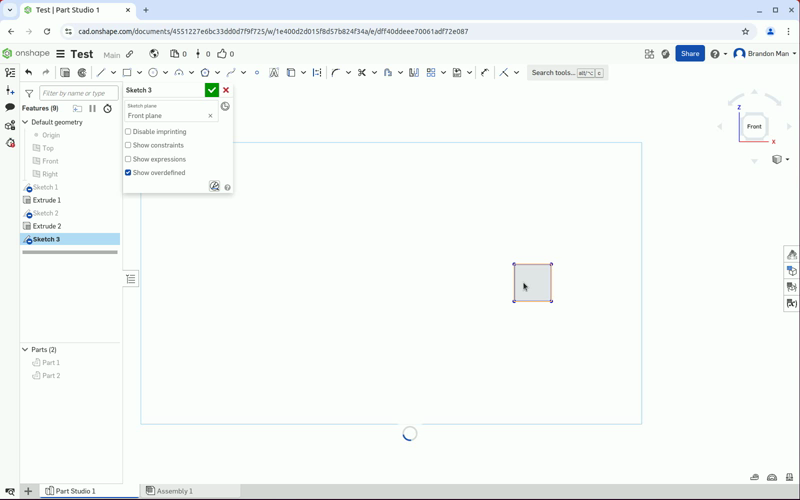
scroll(6)
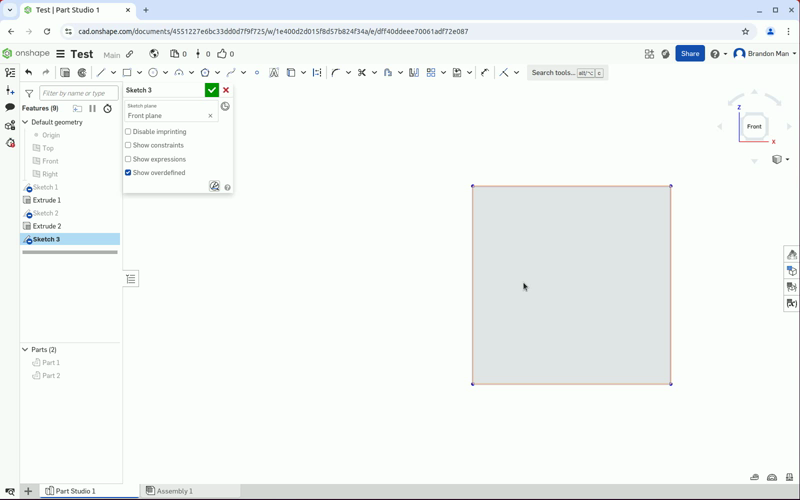
click(523, 282)
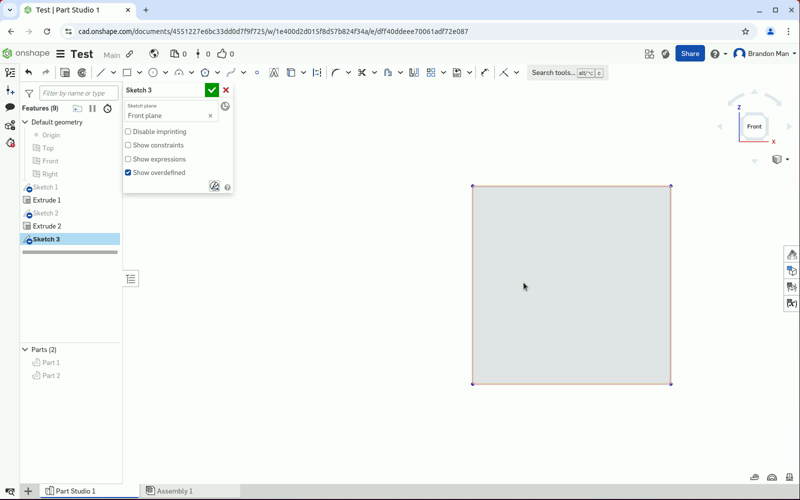
scroll(-6)
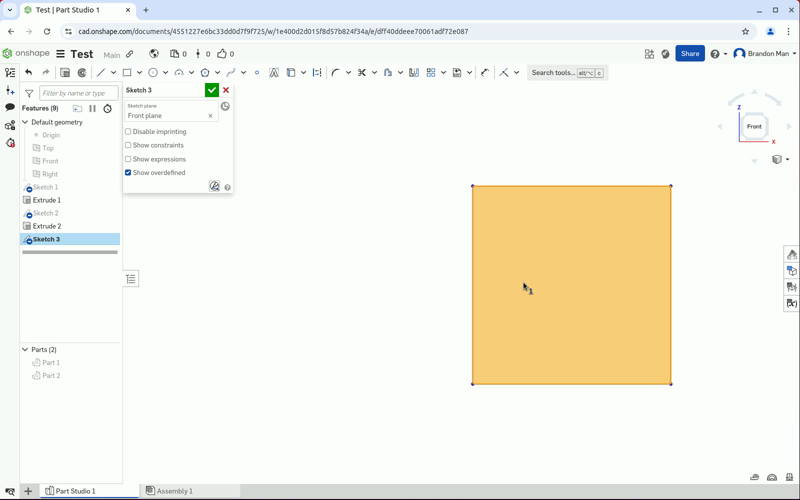
scroll(-6)
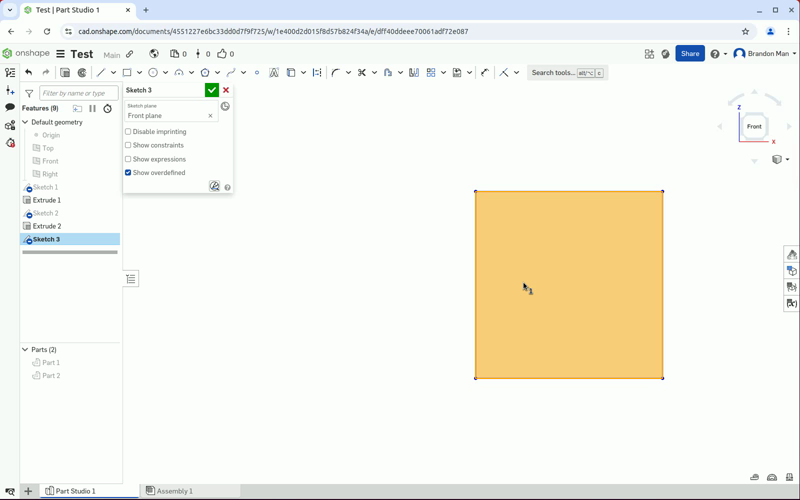
scroll(-6)
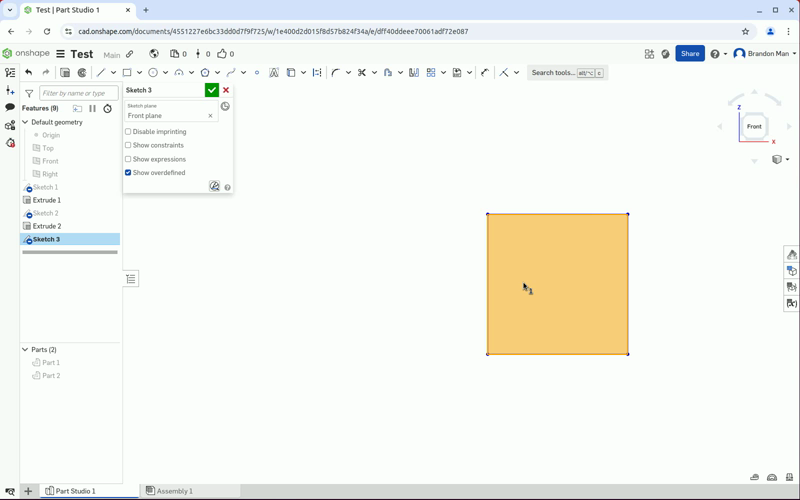
scroll(-6)
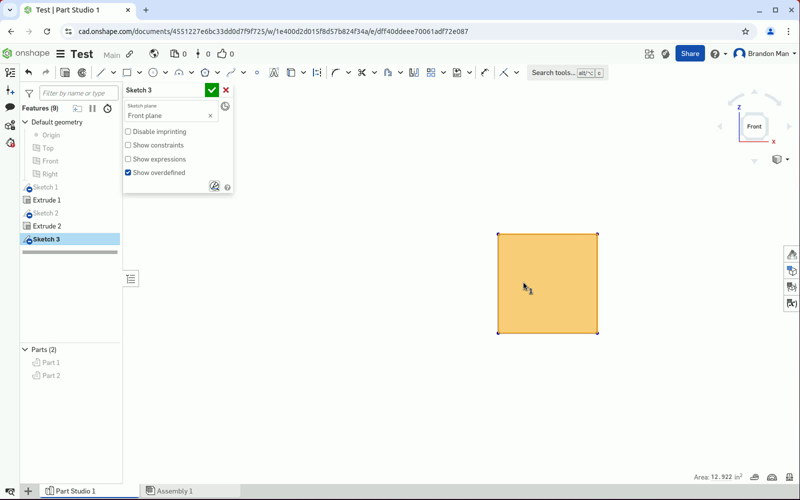
scroll(-6)
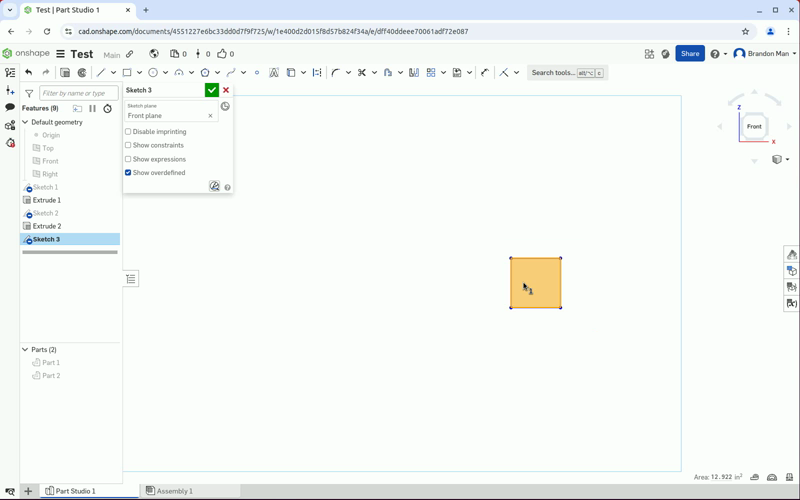
scroll(-6)
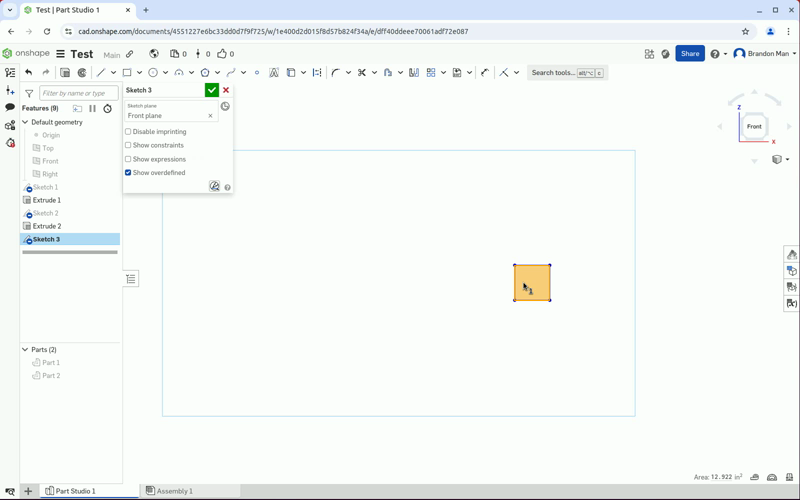
scroll(-6)
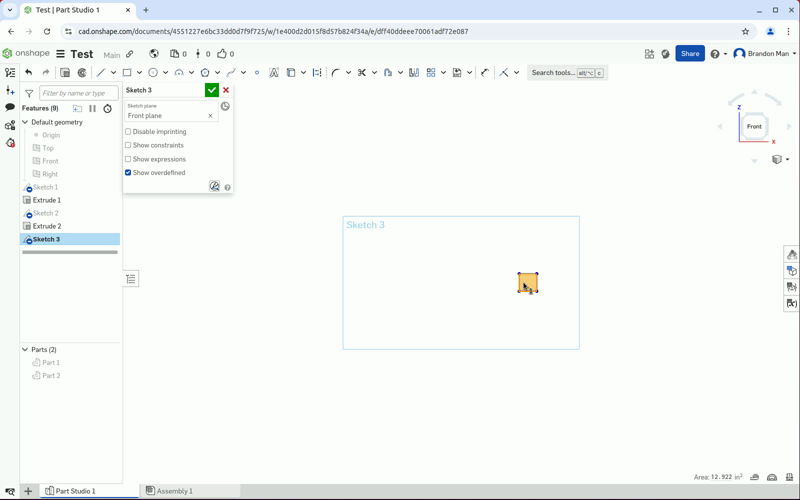
mouse_move(73, 352)
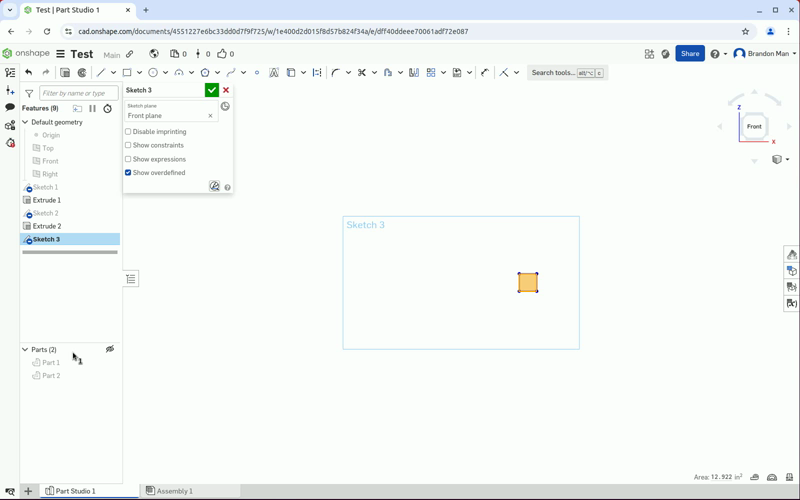
key(shift+y)
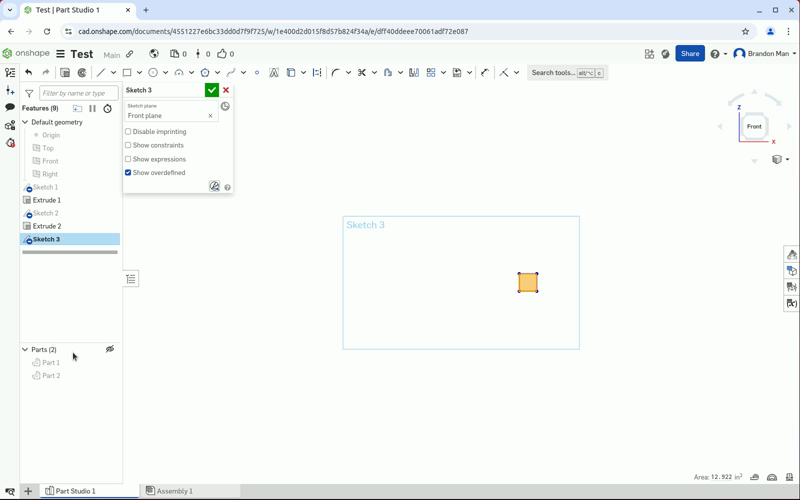
key(shift+e)
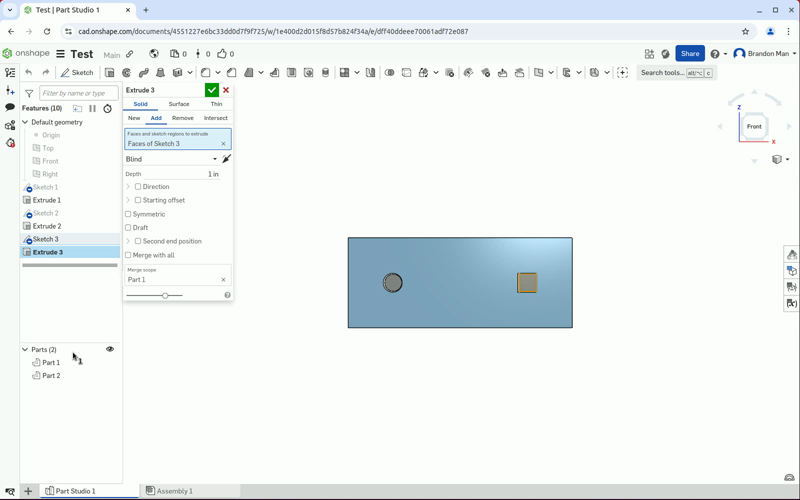
mouse_move(143, 106)
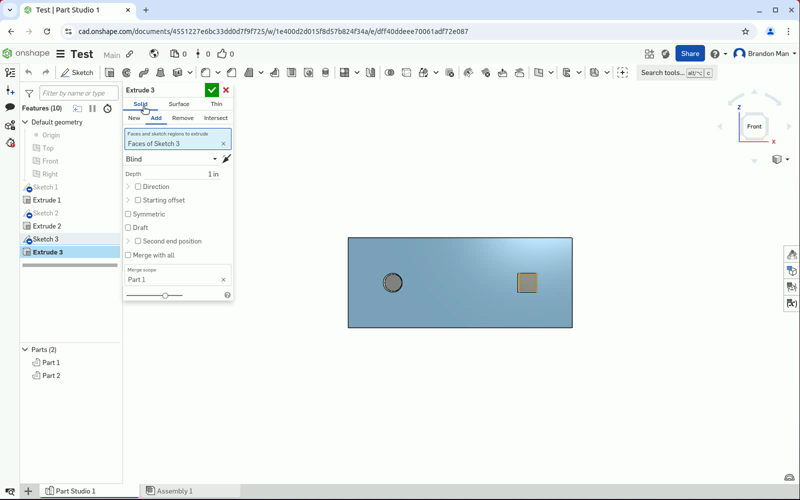
click(143, 106)
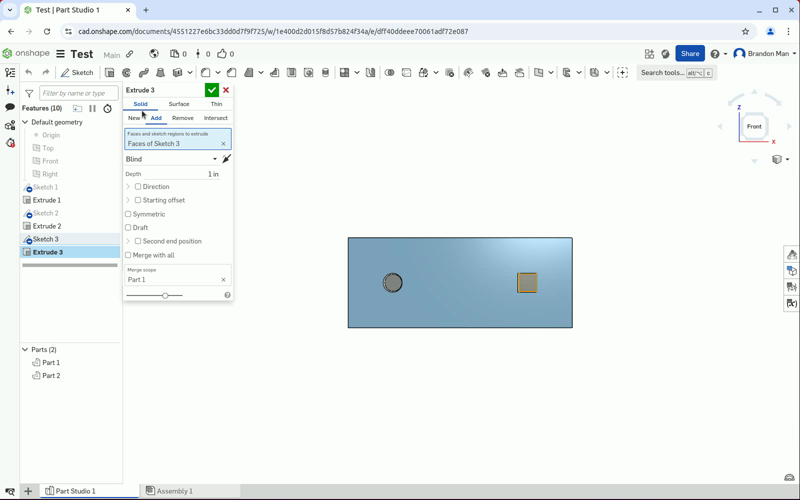
mouse_move(137, 120)
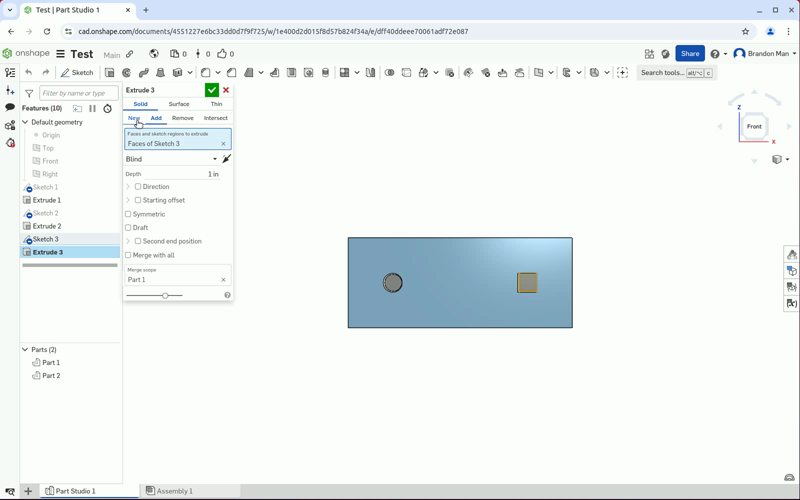
click(137, 120)
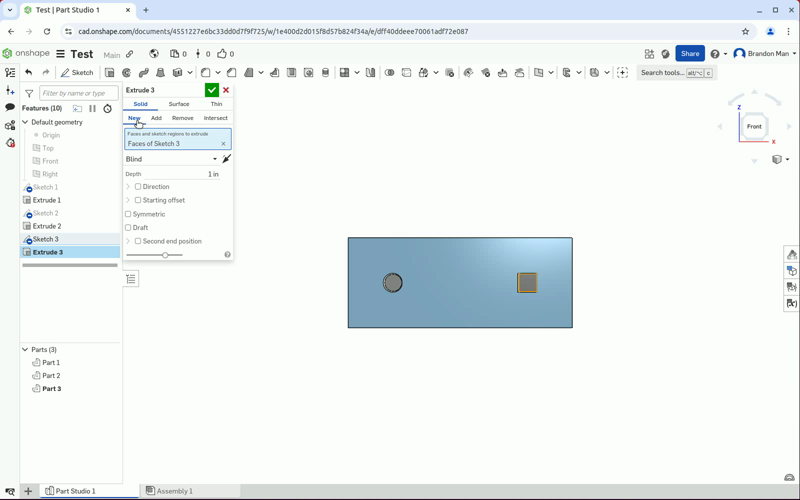
key(tab, 4)
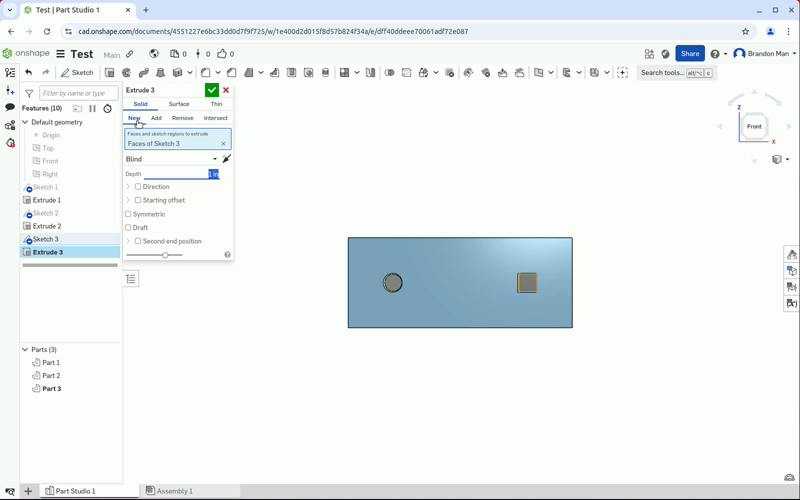
text(2.407)
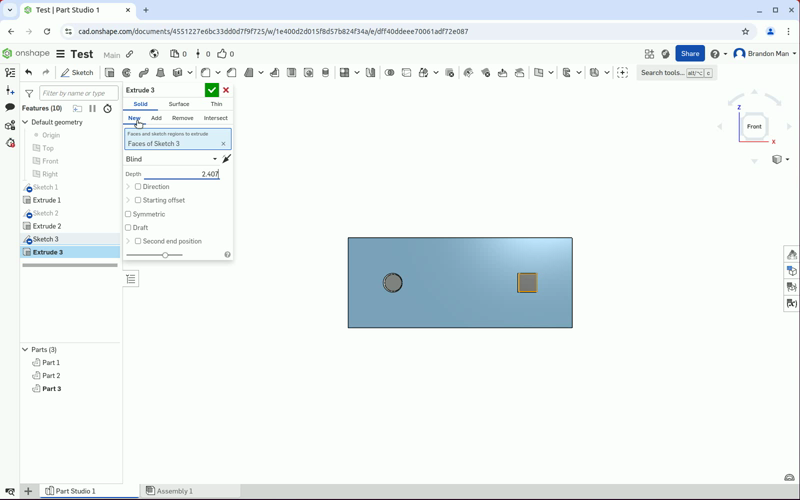
key(enter)
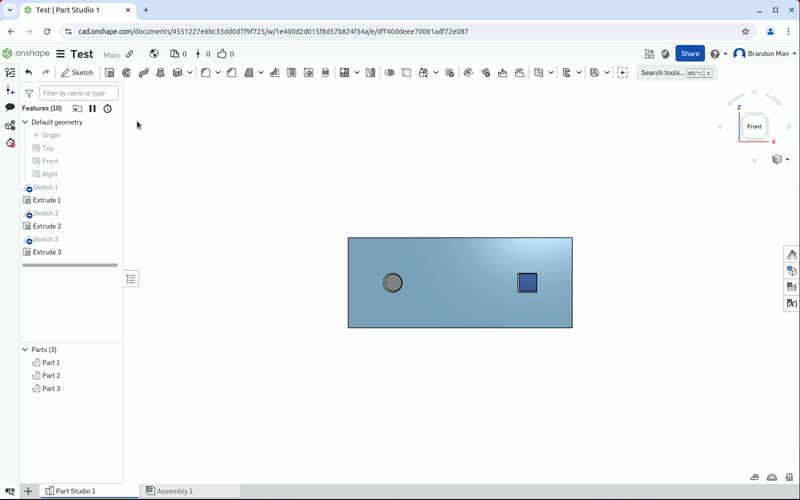
key(shift+h)
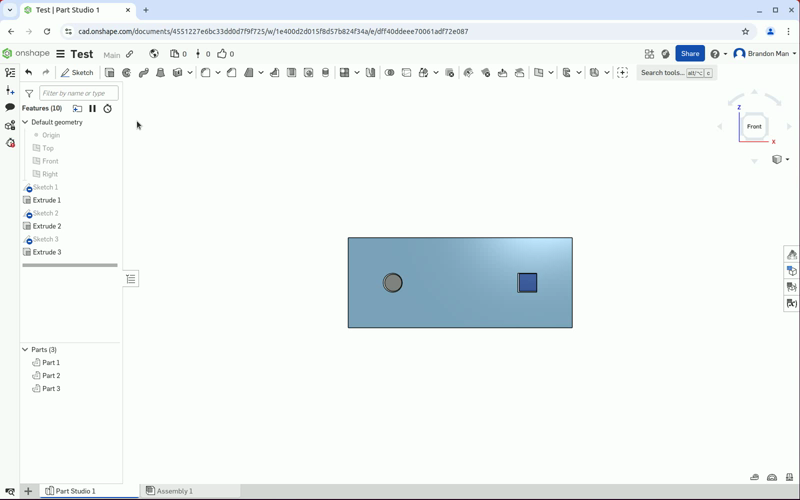
key(shift+h)
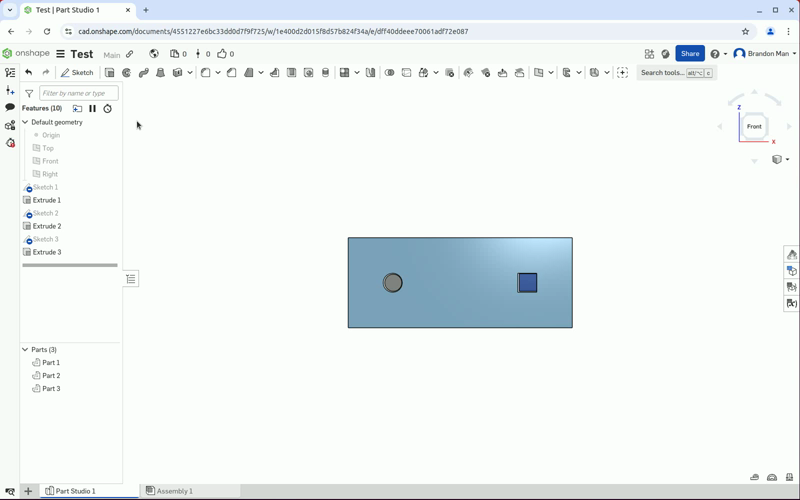
mouse_move(73, 189)
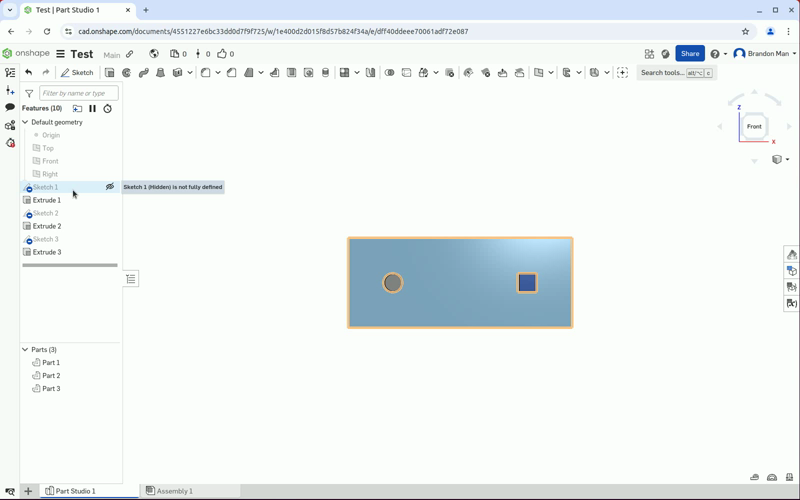
click(73, 189)
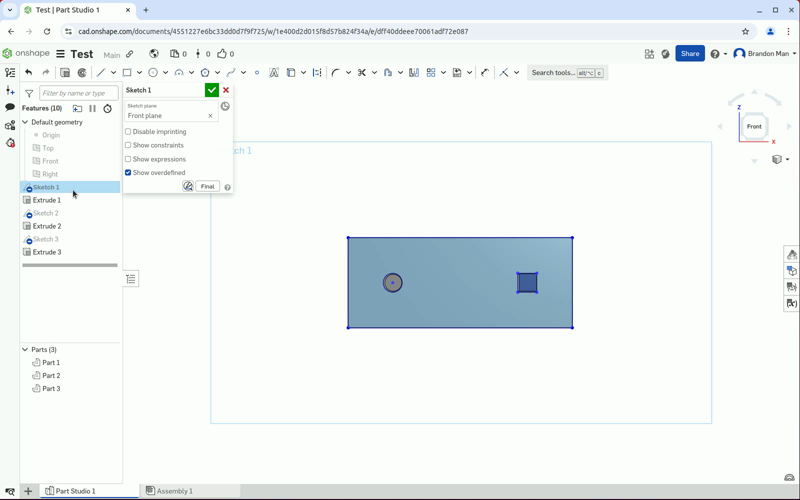
mouse_move(229, 92)
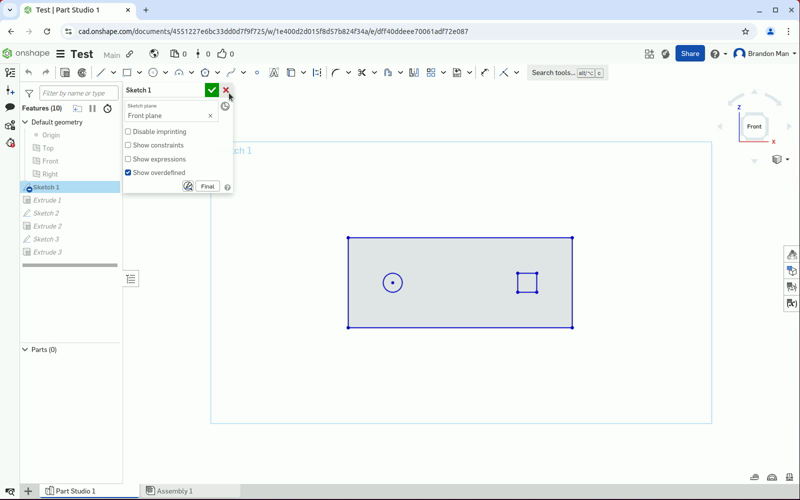
click(229, 92)
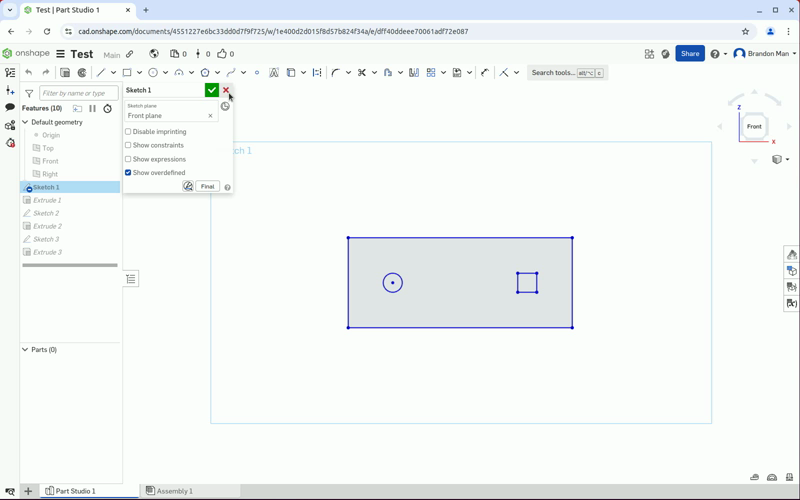
key(shift+s)
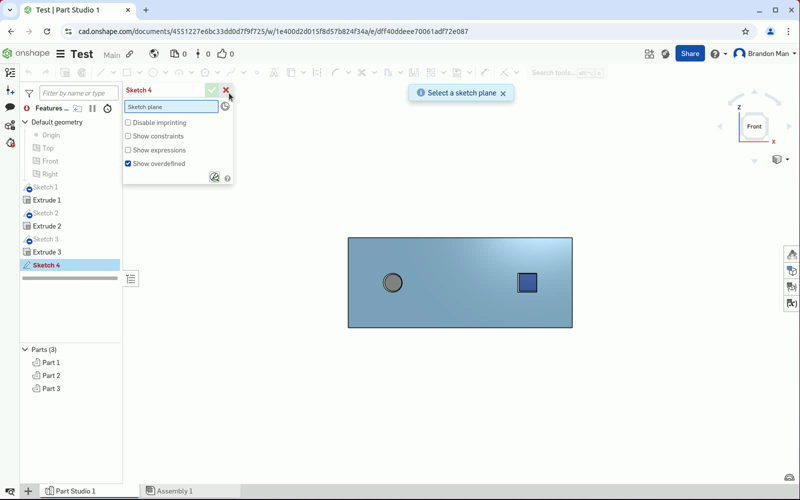
mouse_move(73, 163)
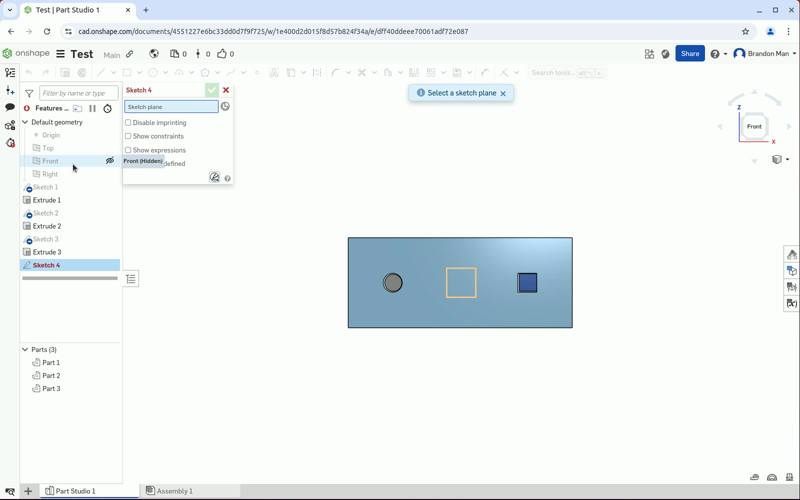
click(73, 163)
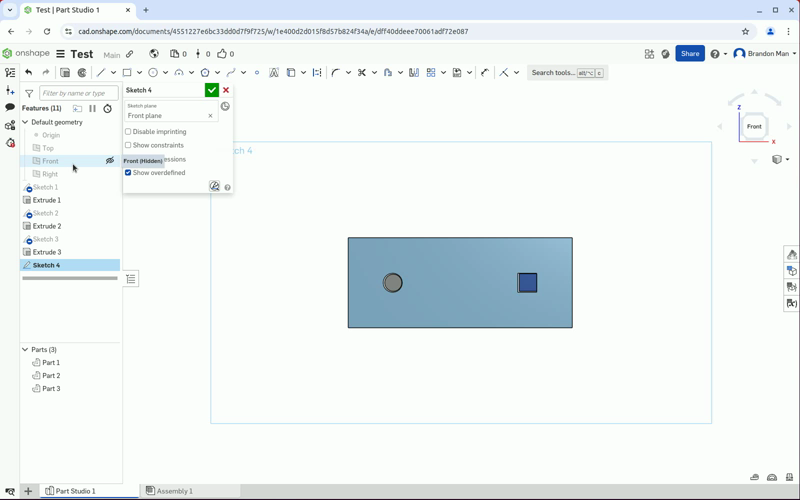
mouse_move(73, 352)
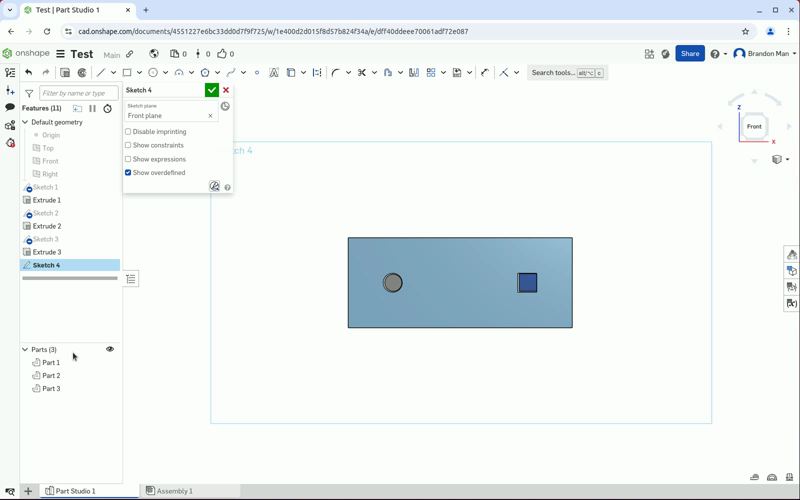
key(y)
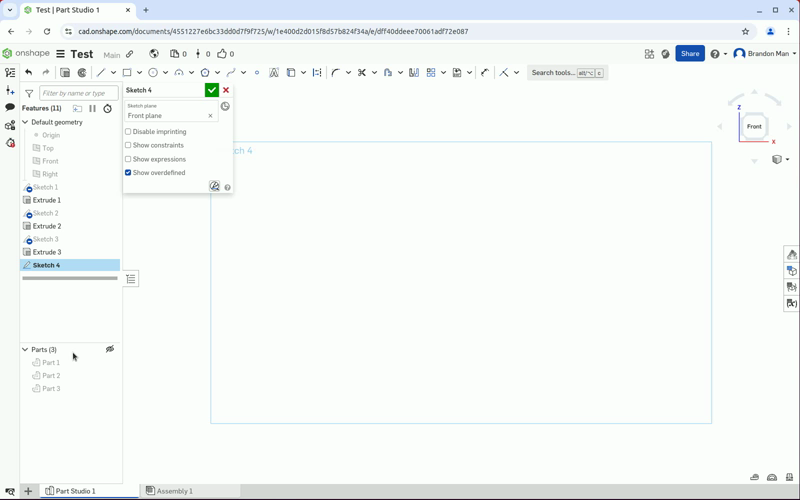
key(l)
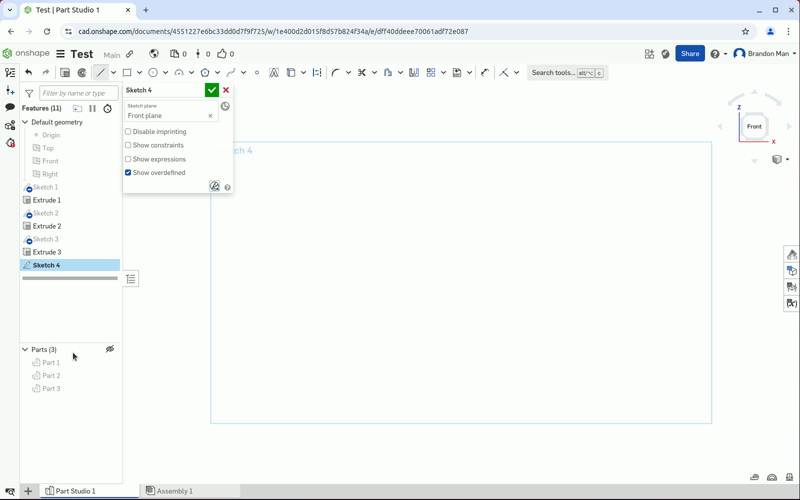
key_down(shift)
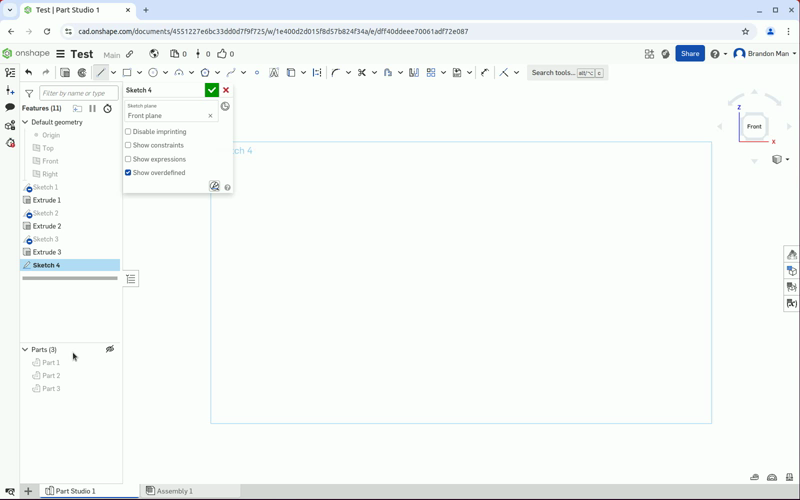
mouse_move(519, 291)
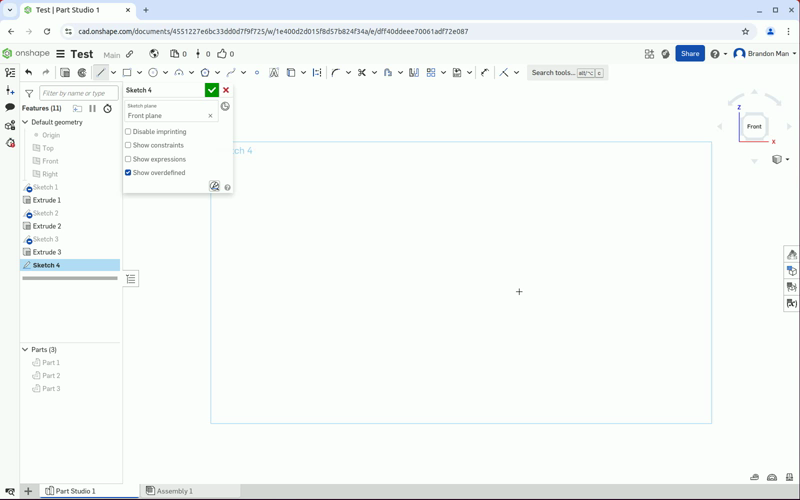
click(519, 291)
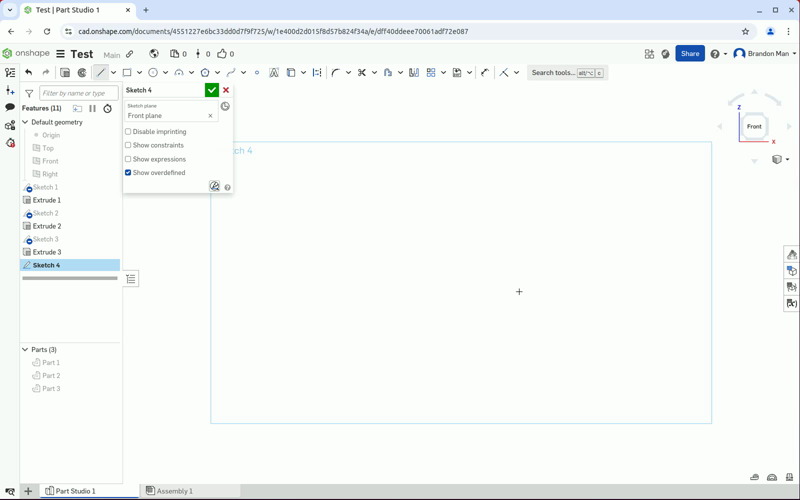
key_up(shift)
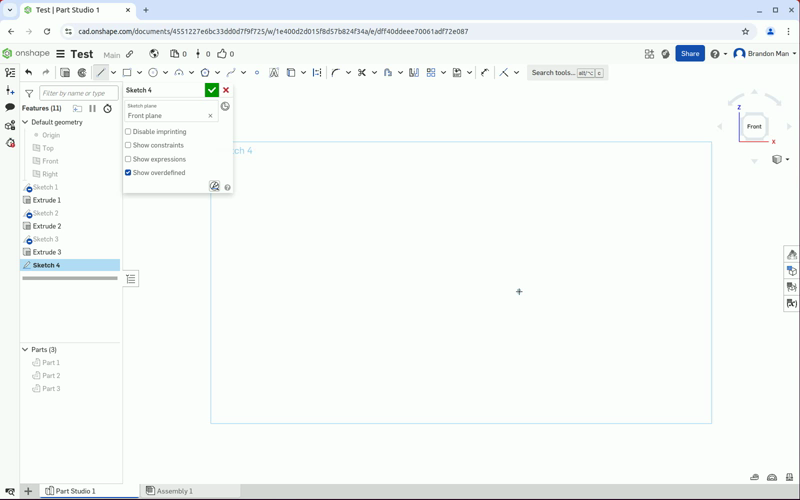
key_down(shift)
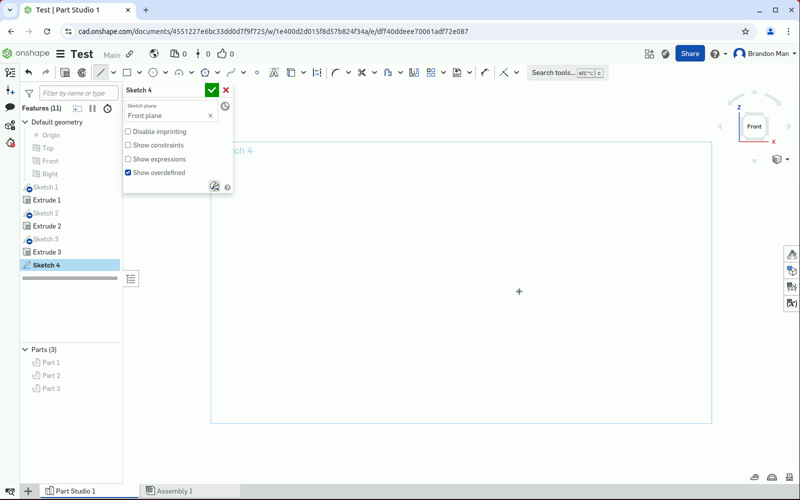
mouse_move(549, 291)
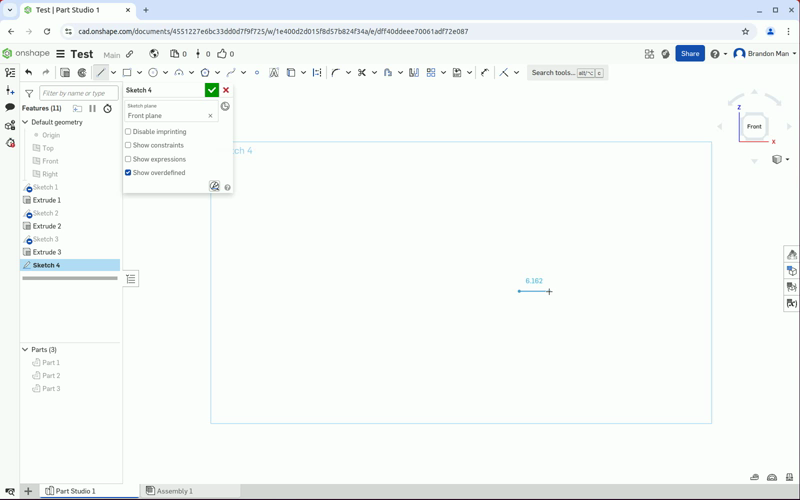
mouse_move(536, 291)
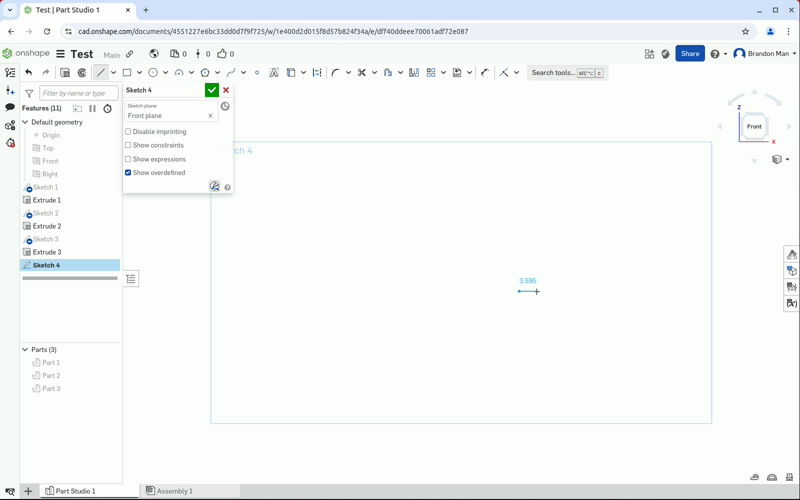
click(536, 291)
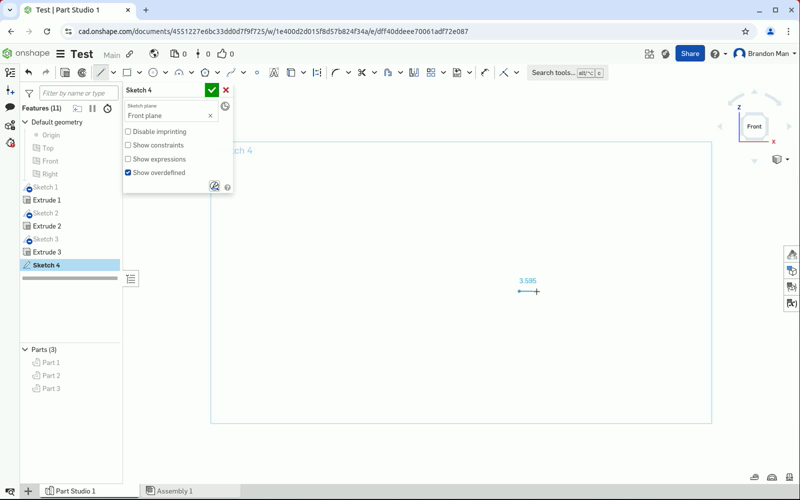
key_up(shift)
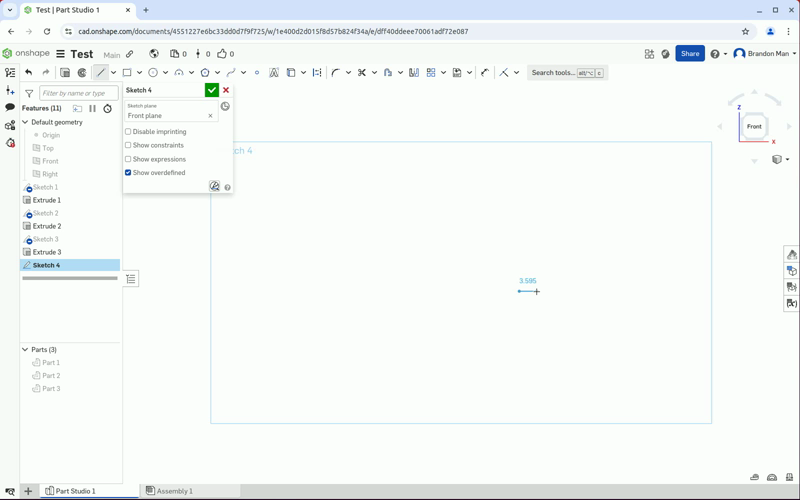
key_down(shift)
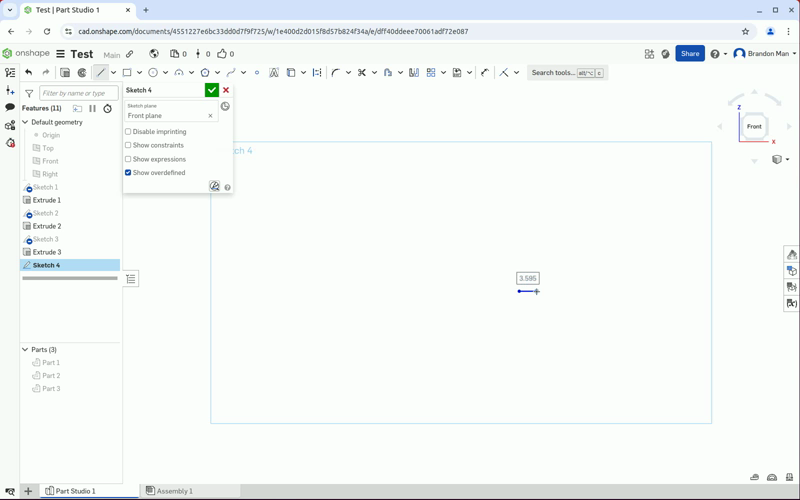
mouse_move(566, 291)
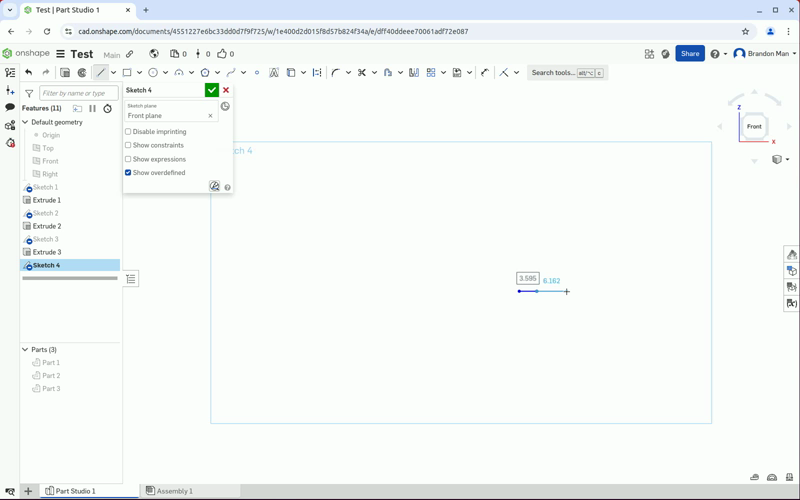
mouse_move(536, 273)
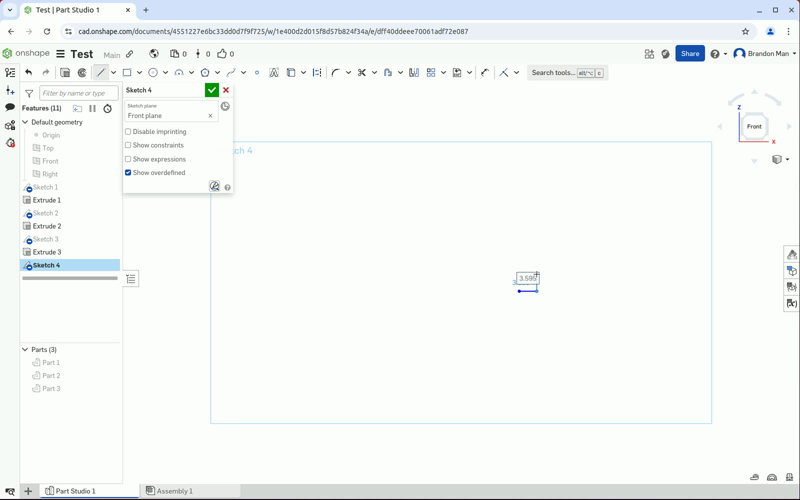
click(536, 273)
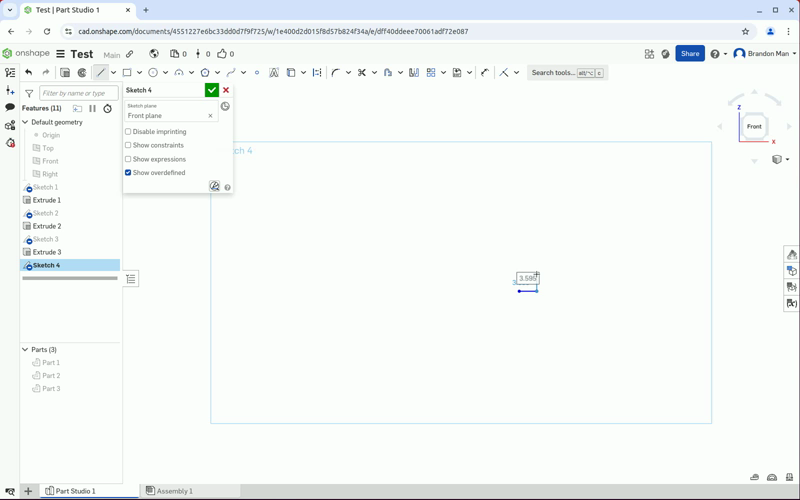
key_up(shift)
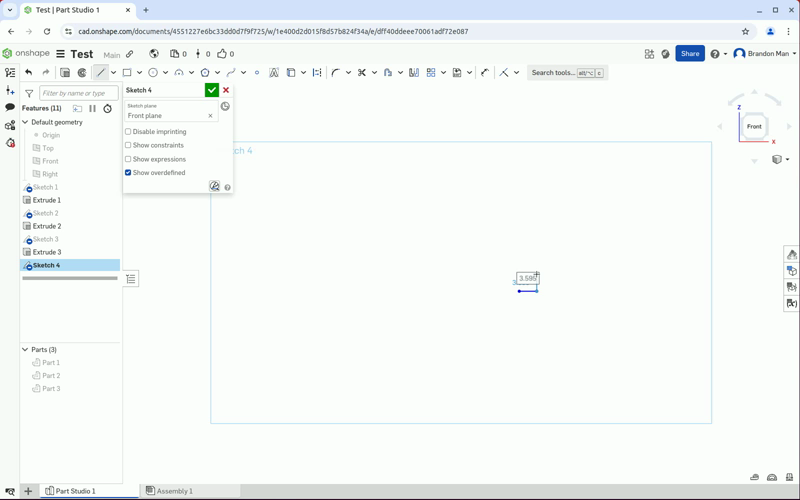
key_down(shift)
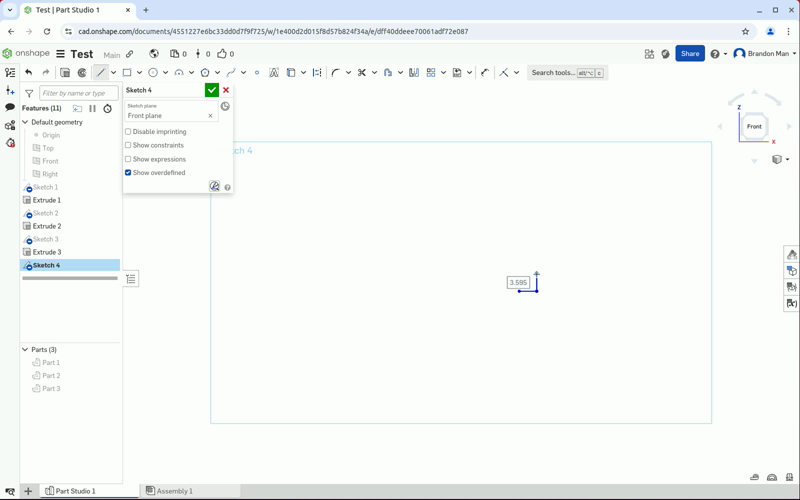
mouse_move(566, 273)
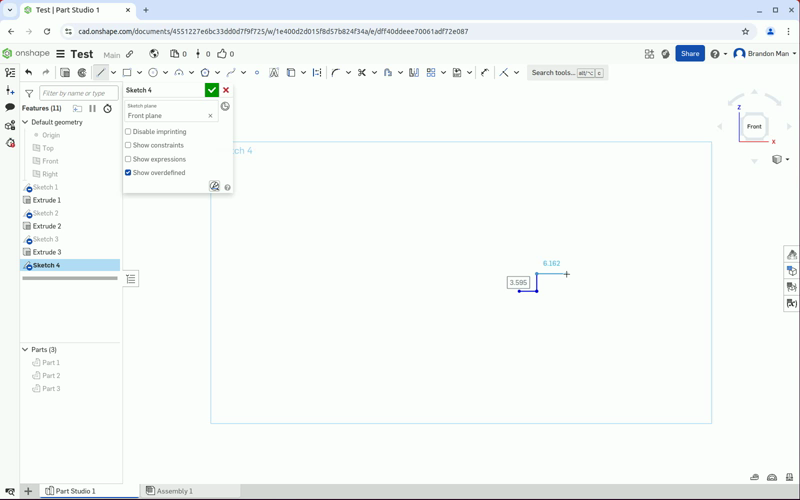
mouse_move(519, 273)
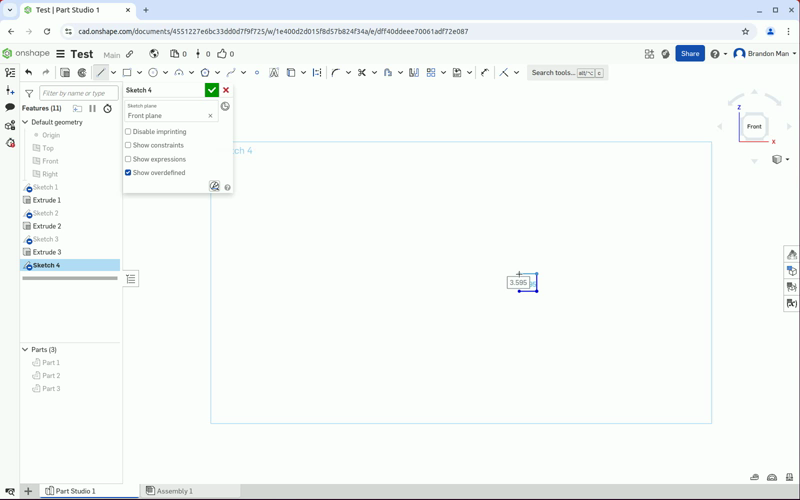
click(519, 273)
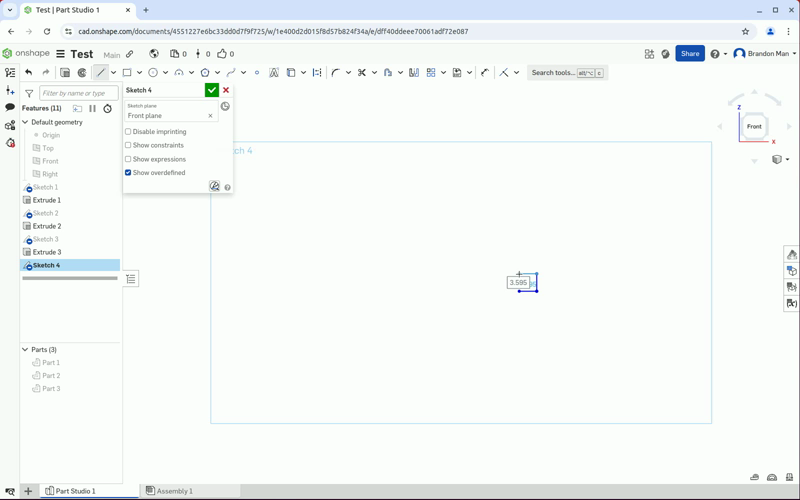
key_up(shift)
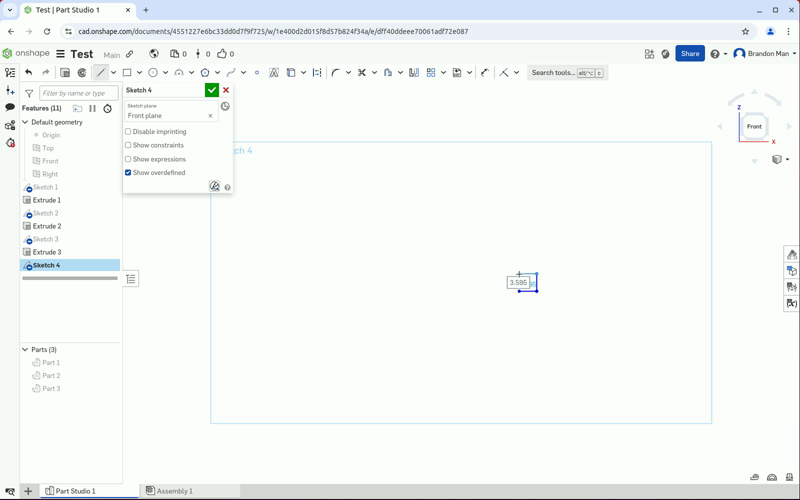
mouse_move(549, 273)
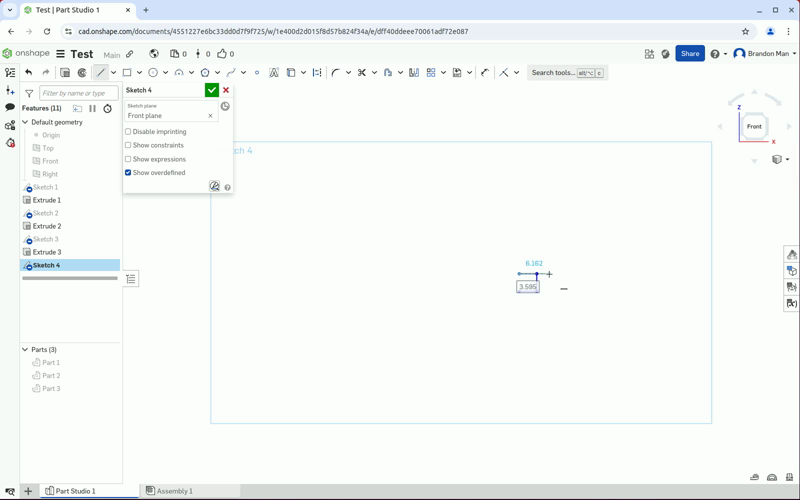
key_down(shift)
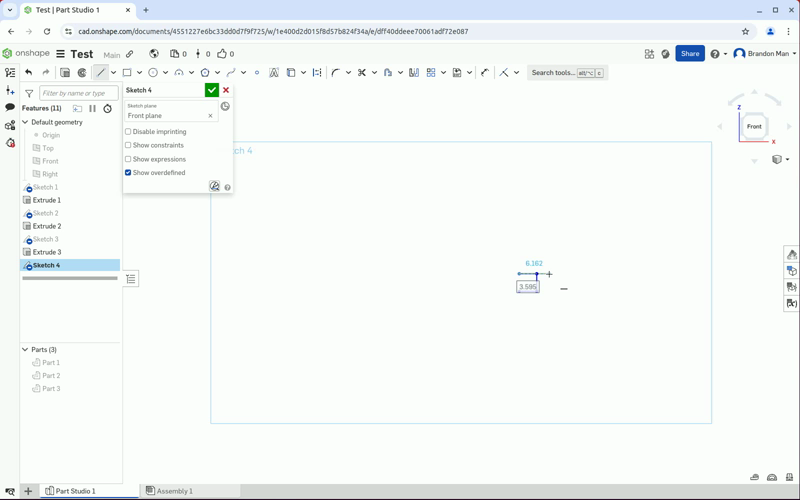
mouse_move(519, 291)
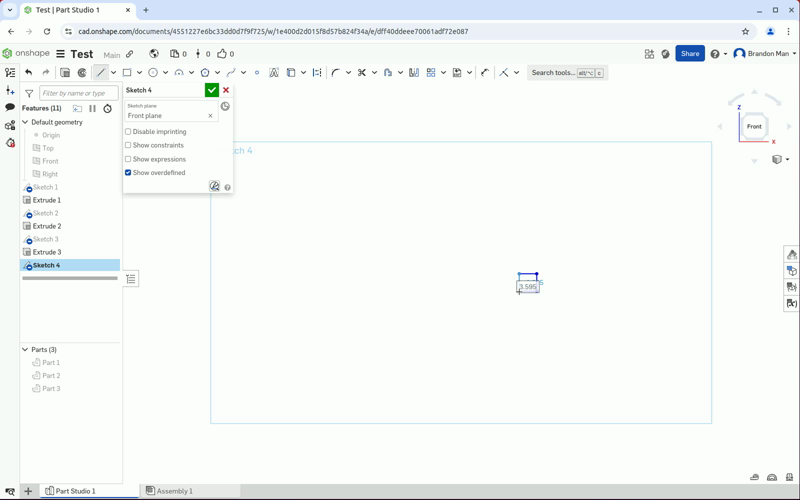
key_up(shift)
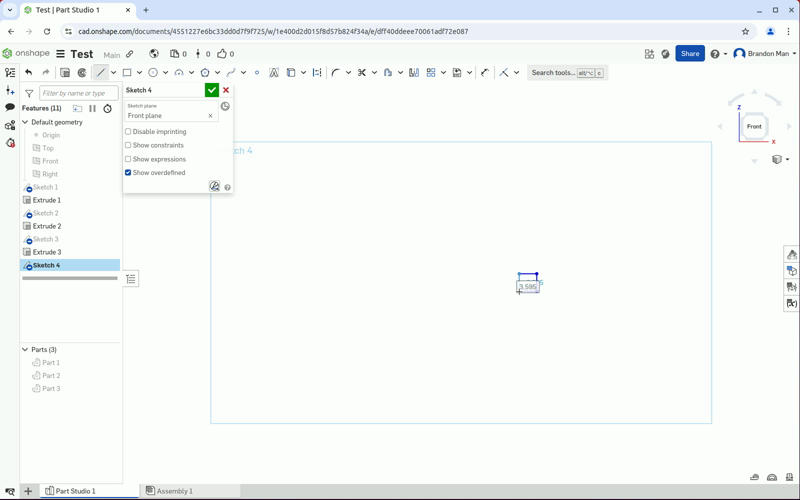
click(519, 291)
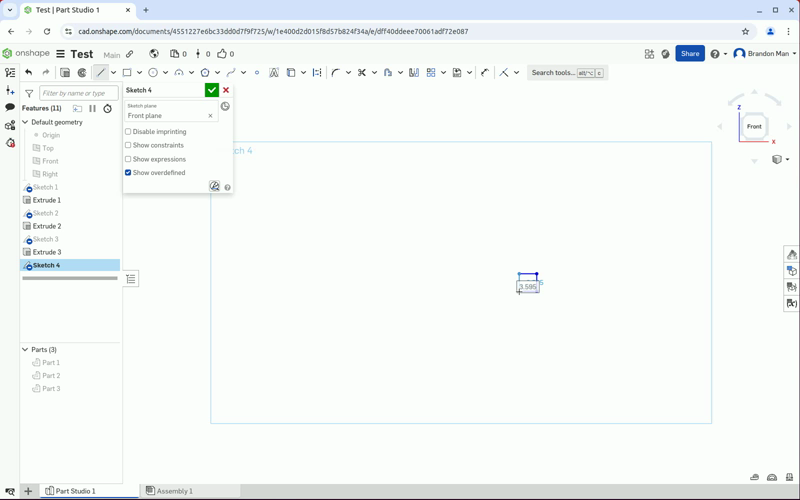
key(esc)
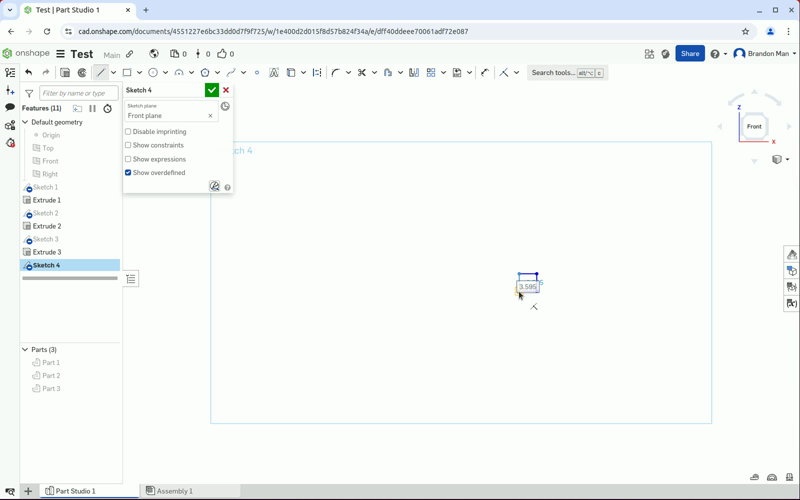
mouse_move(533, 281)
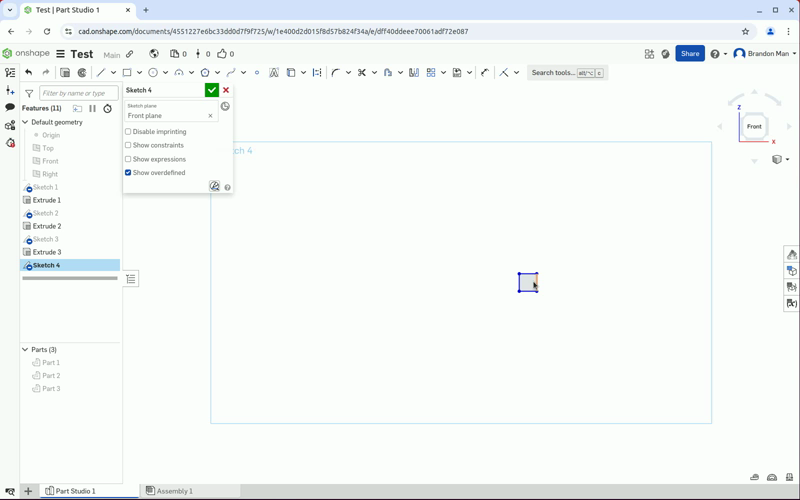
scroll(6)
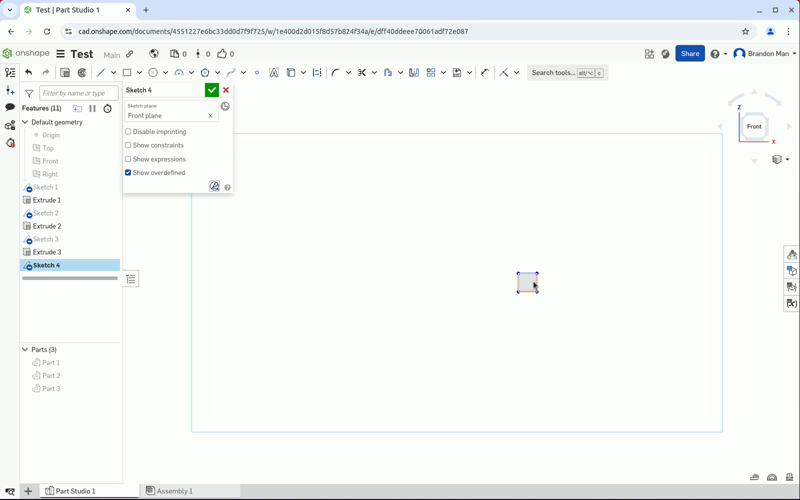
scroll(6)
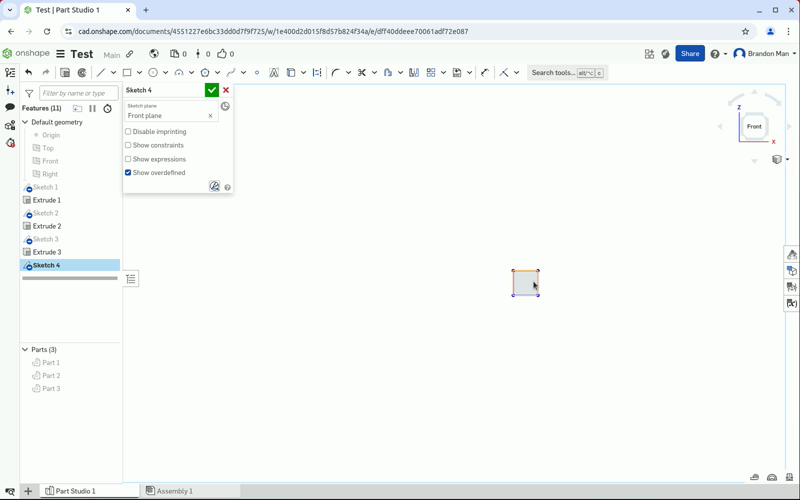
scroll(6)
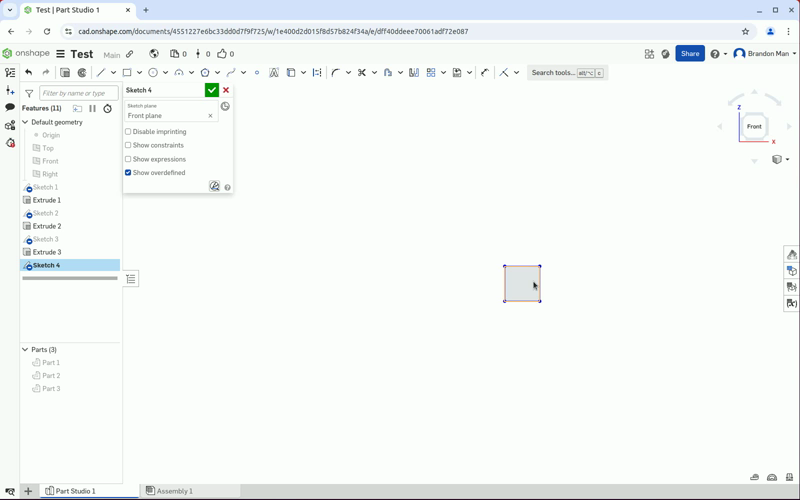
scroll(6)
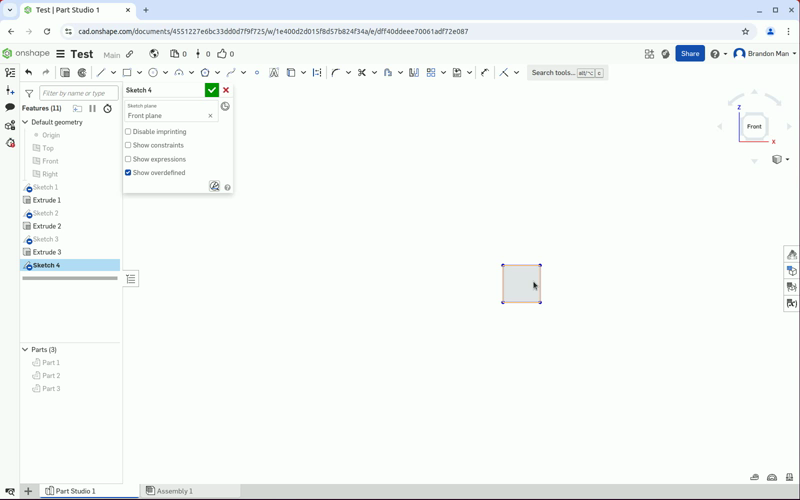
scroll(6)
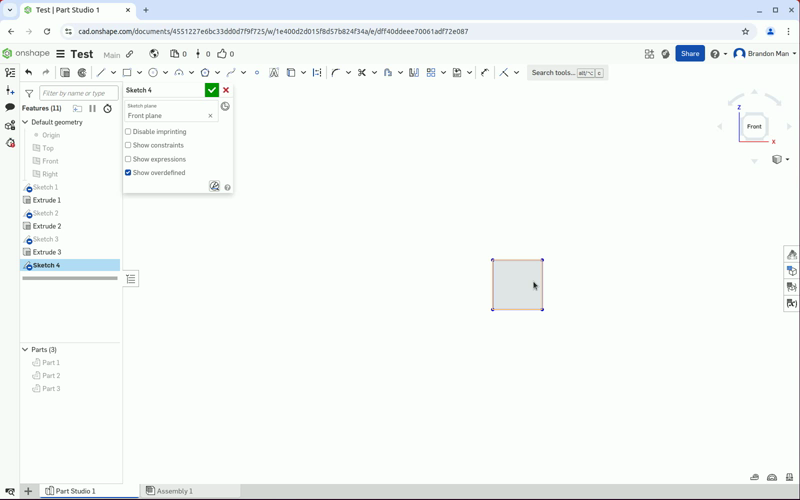
scroll(6)
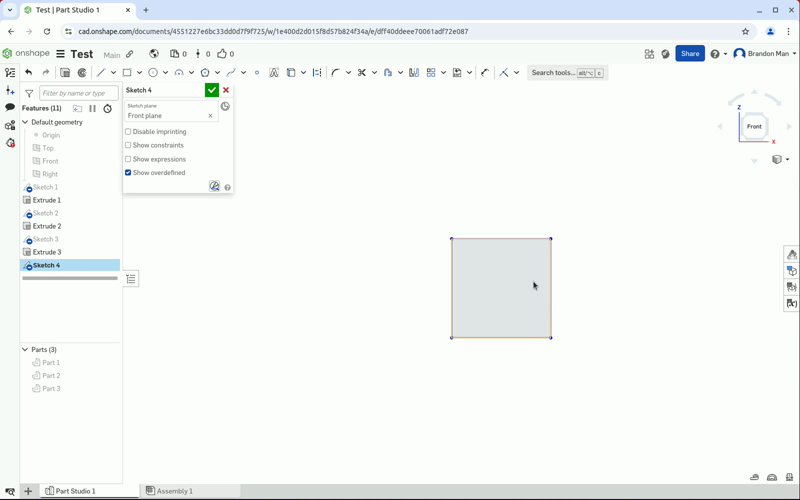
scroll(6)
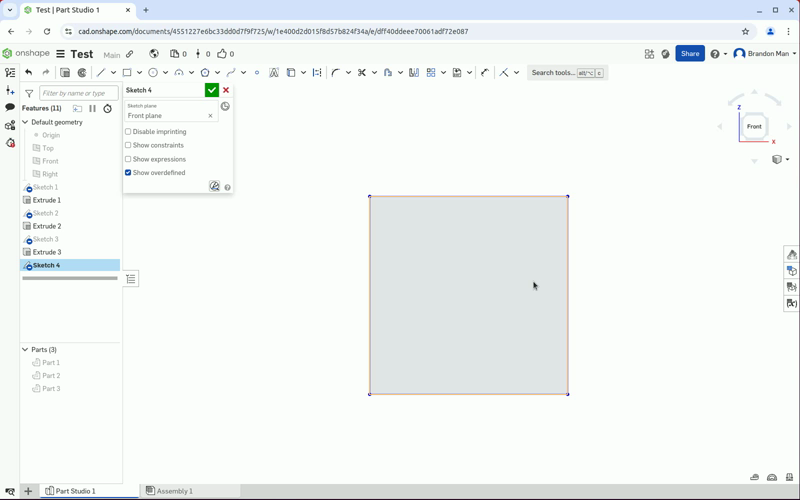
click(533, 281)
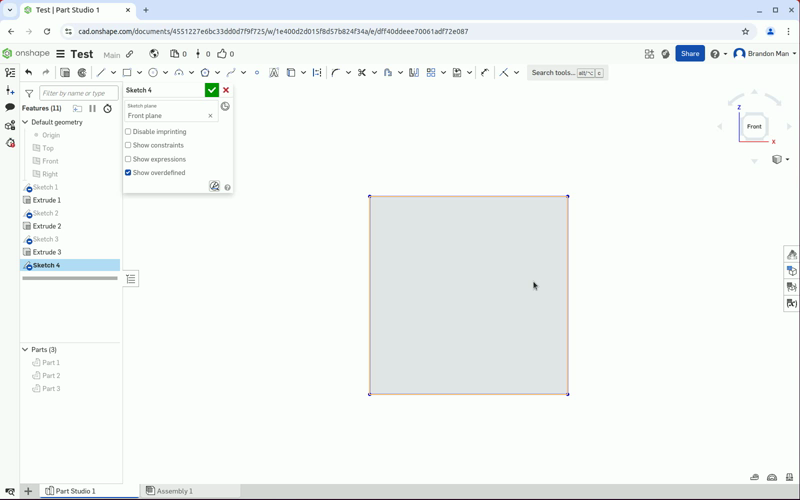
scroll(-6)
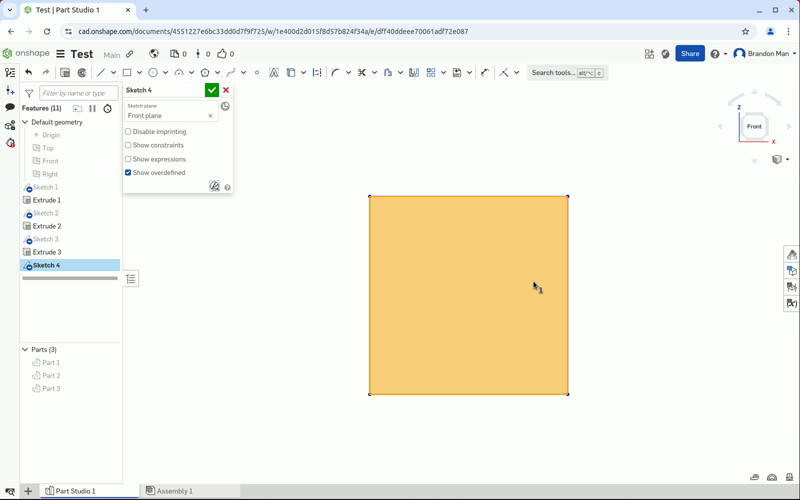
scroll(-6)
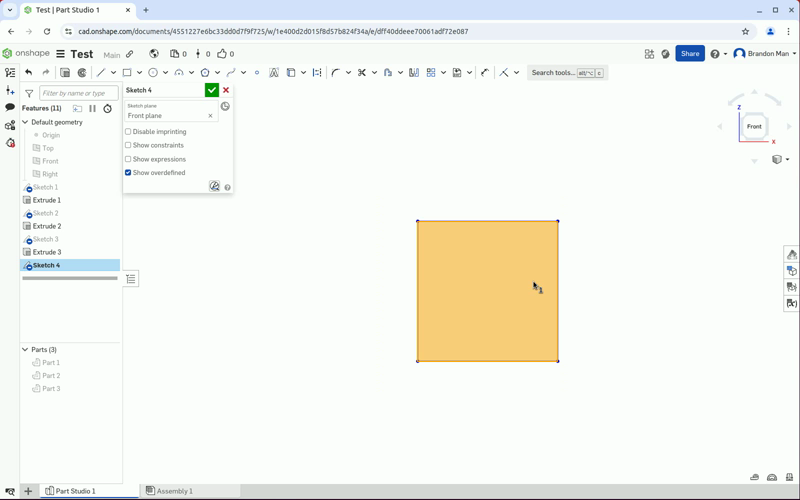
scroll(-6)
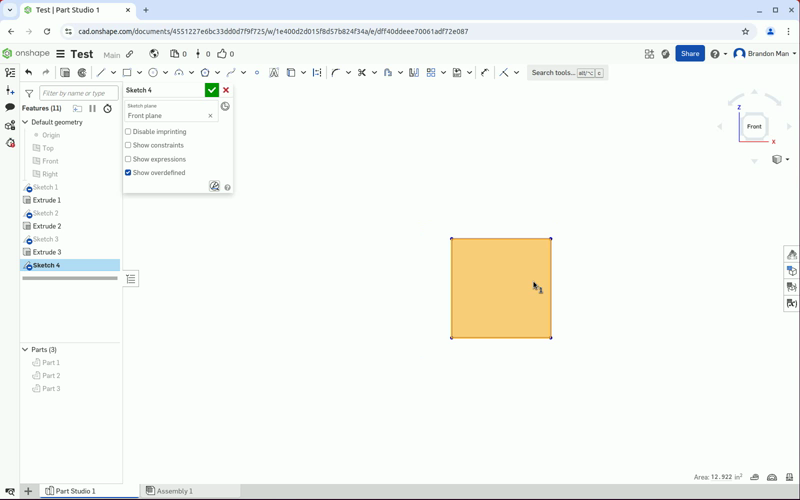
scroll(-6)
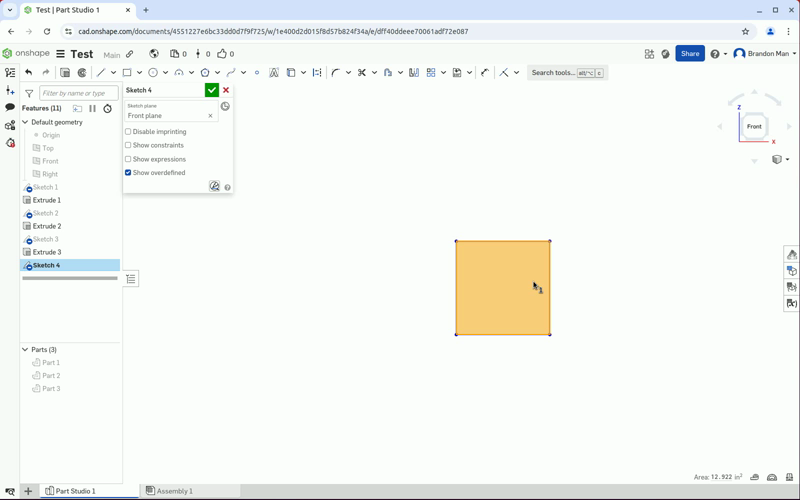
scroll(-6)
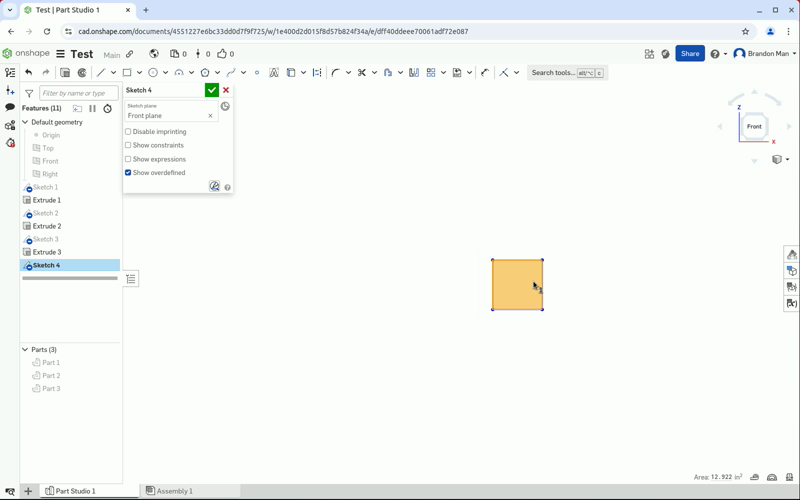
scroll(-6)
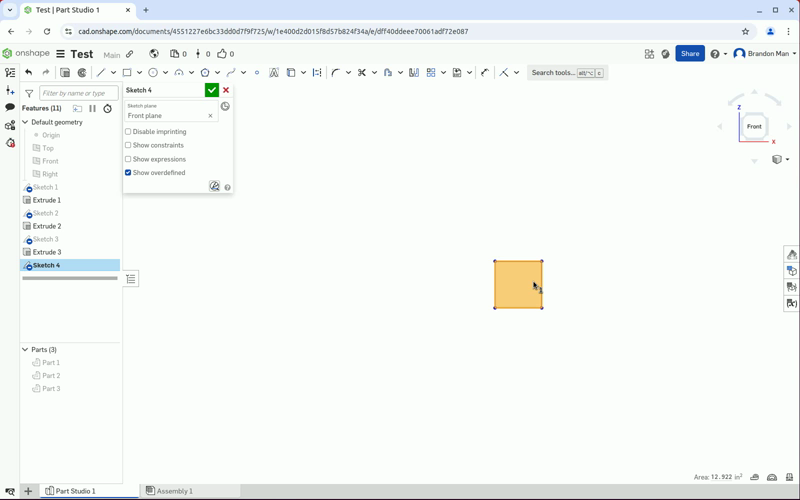
scroll(-6)
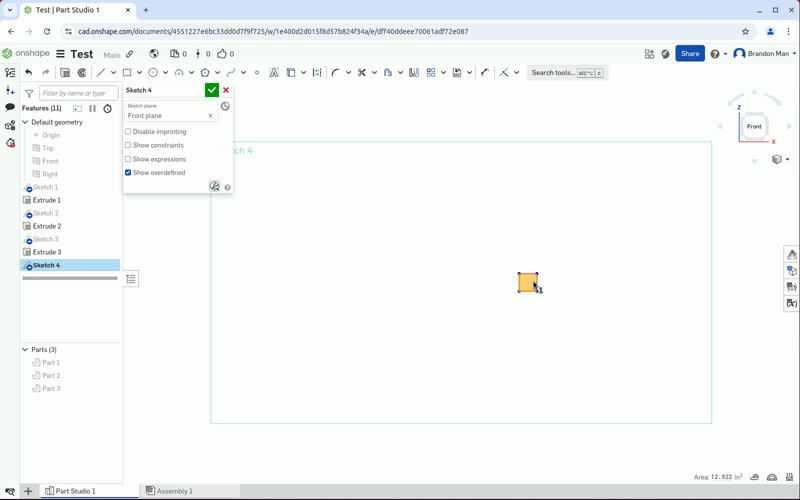
mouse_move(73, 352)
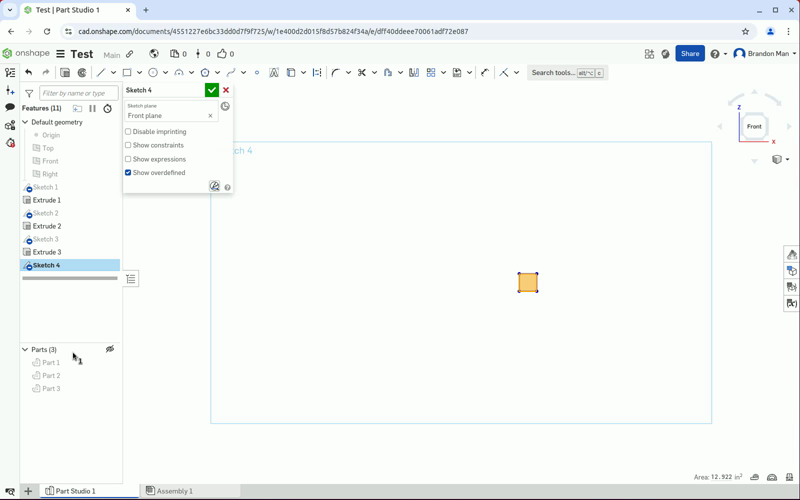
key(shift+y)
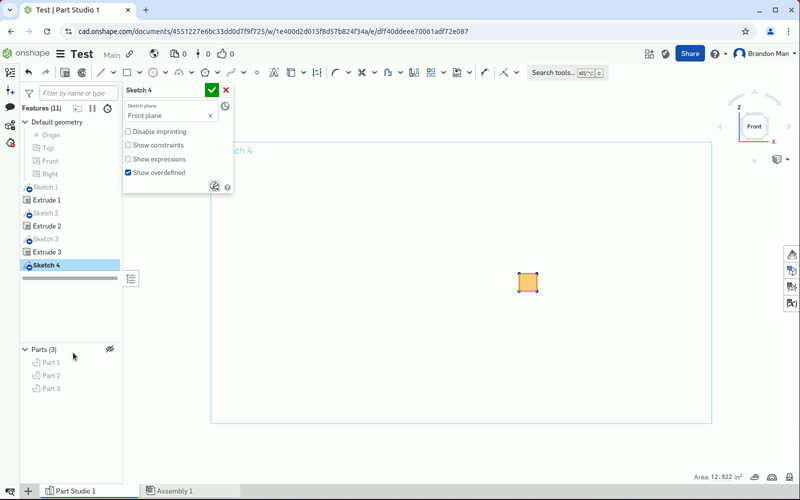
key(shift+e)
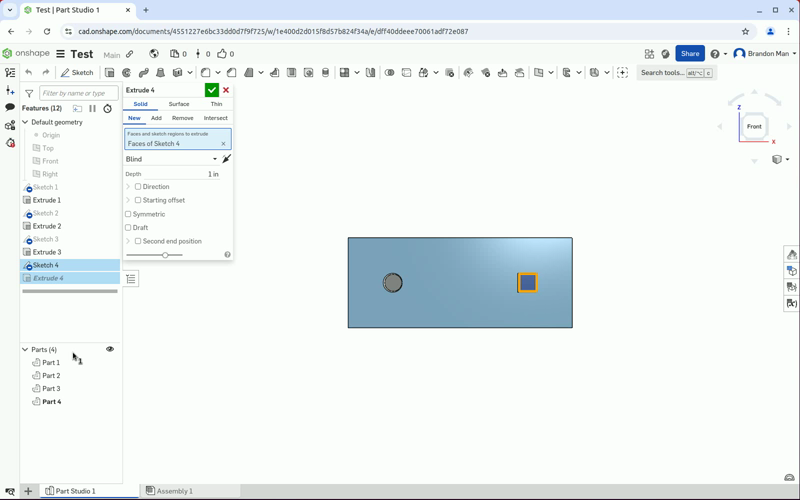
mouse_move(143, 106)
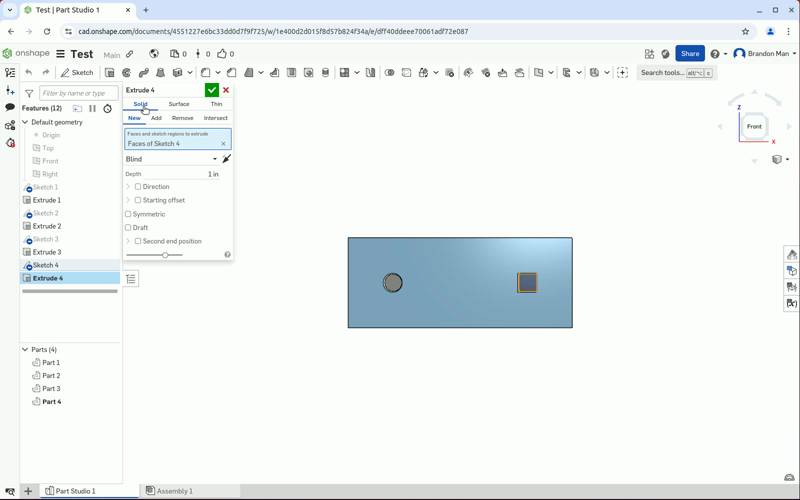
click(143, 106)
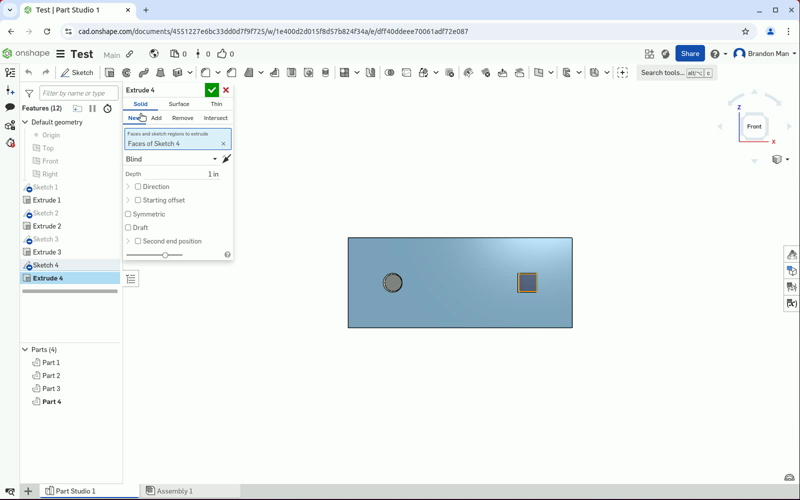
mouse_move(137, 120)
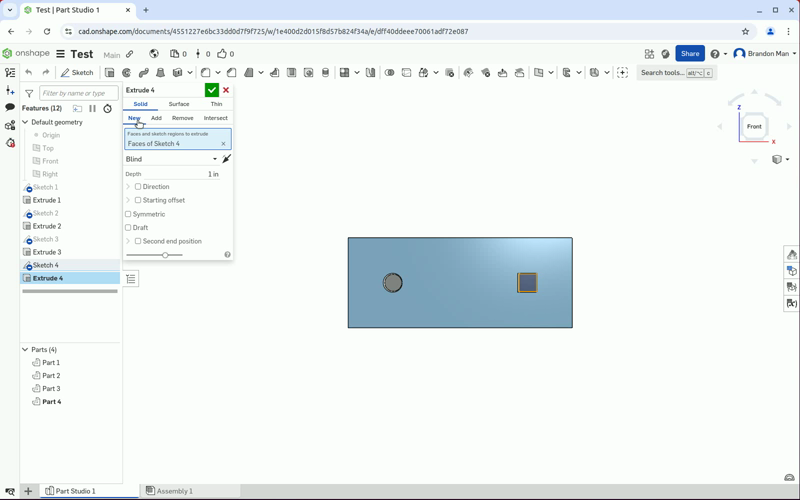
click(137, 120)
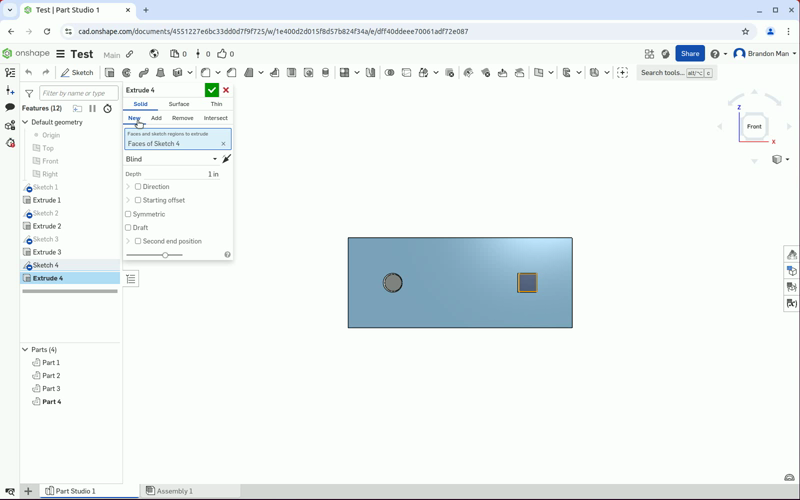
key(tab, 4)
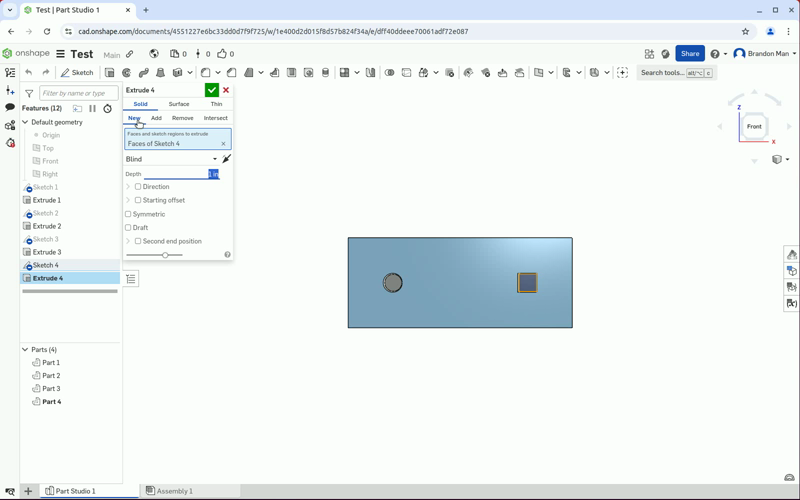
text(9.147)
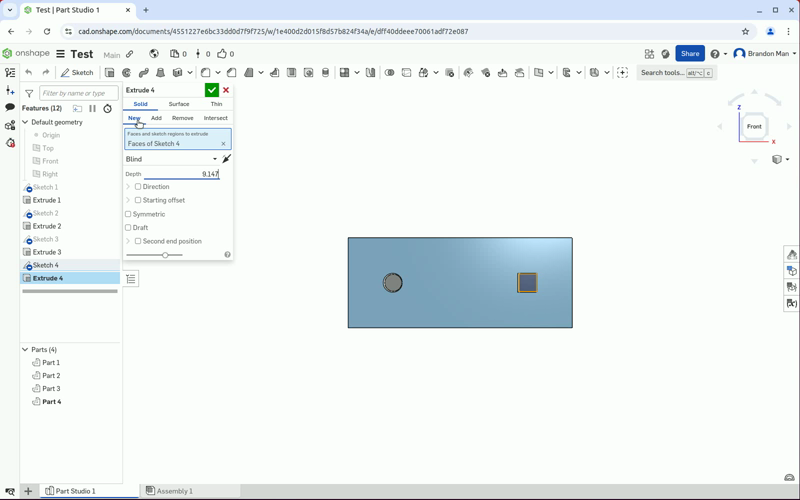
key(enter)
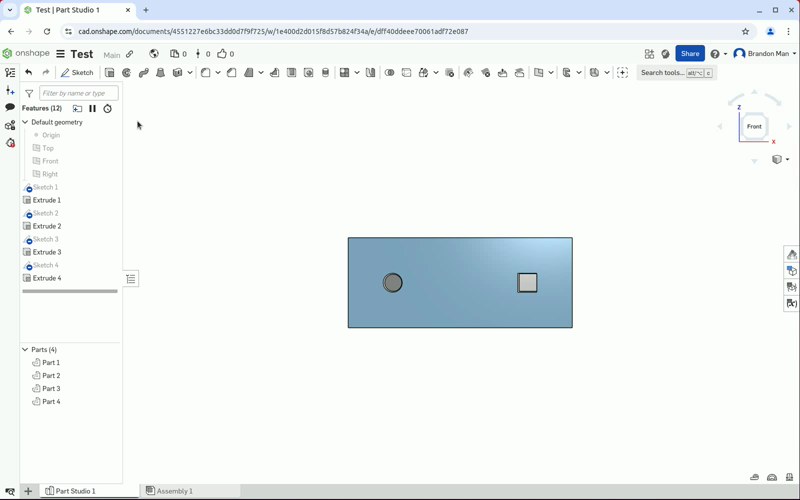
key(shift+h)
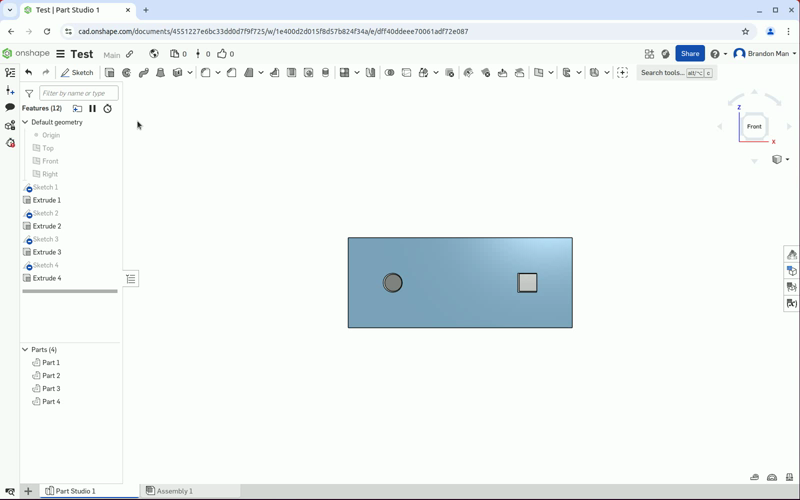
key(shift+h)
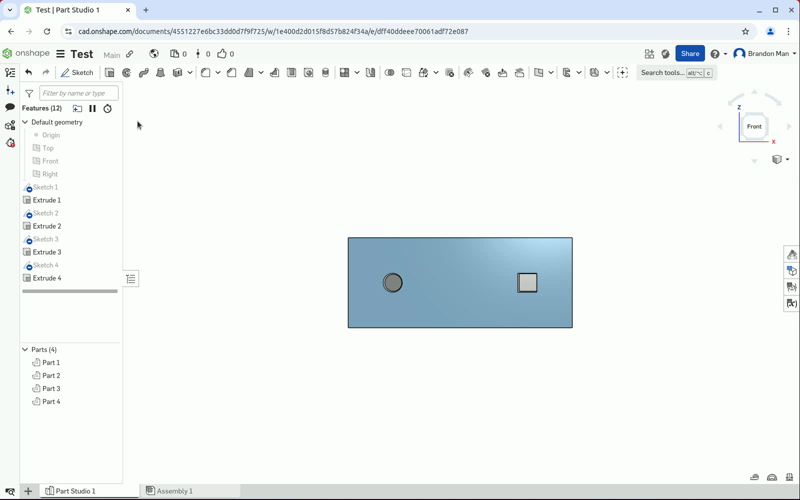
mouse_move(73, 189)
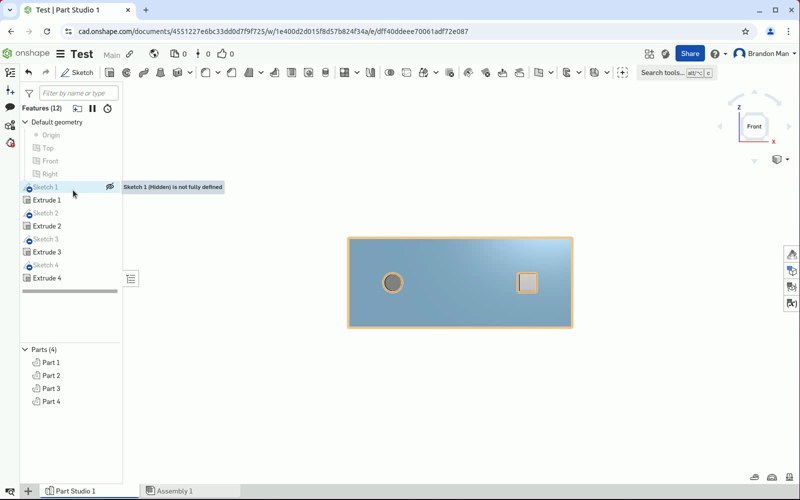
click(73, 189)
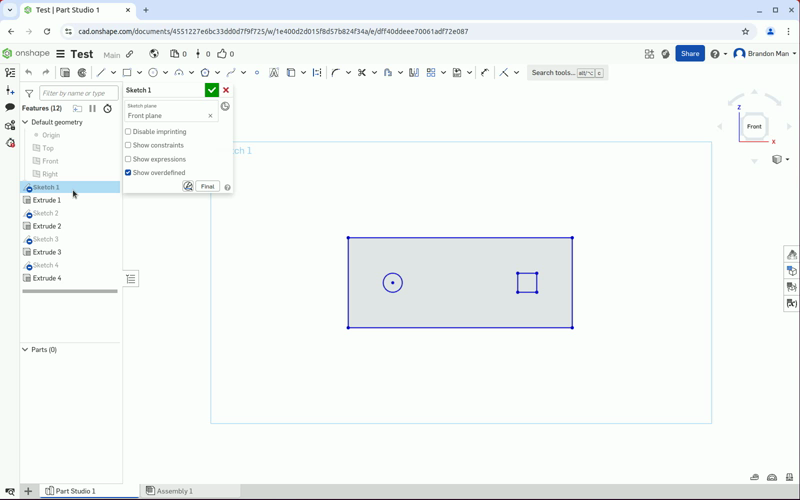
mouse_move(229, 92)
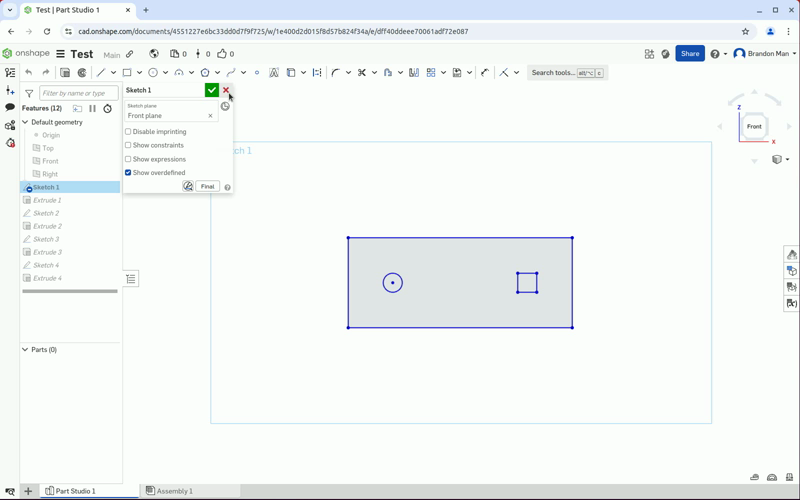
click(229, 92)
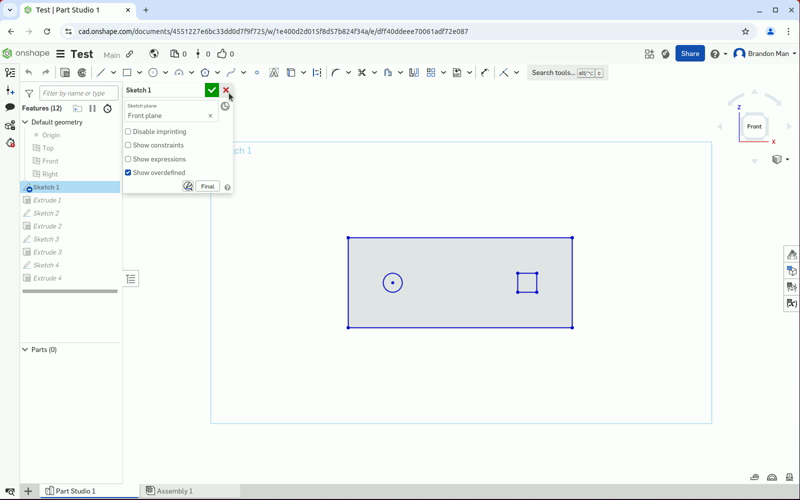
key(shift+s)
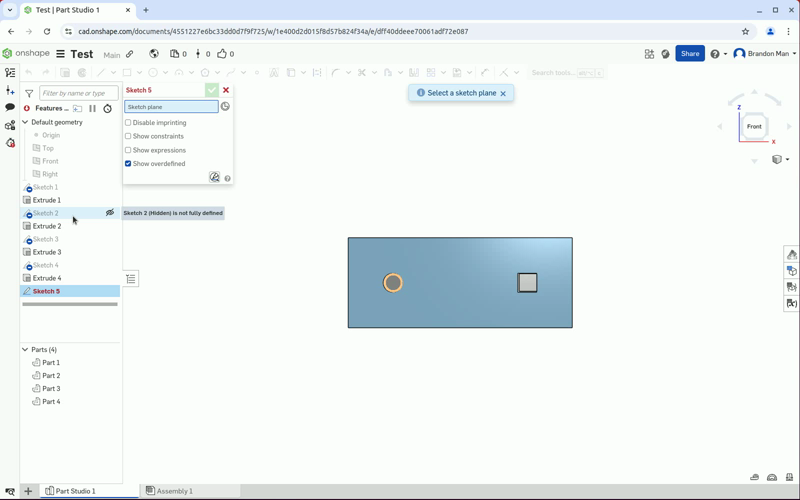
scroll(3)
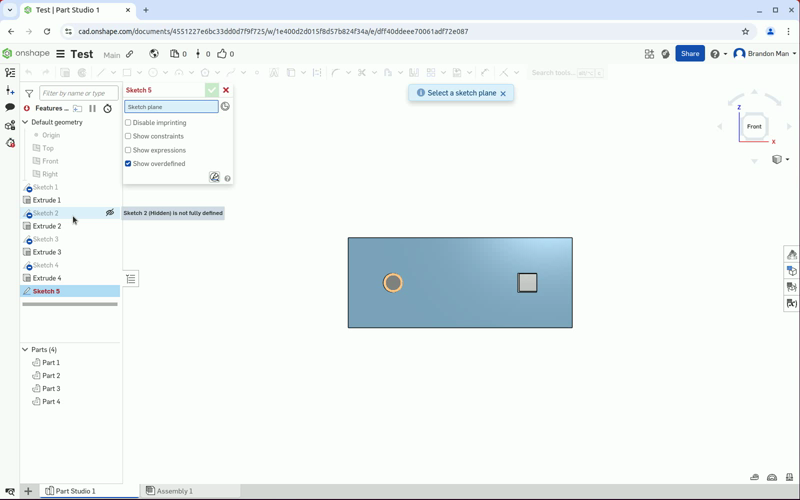
mouse_move(73, 163)
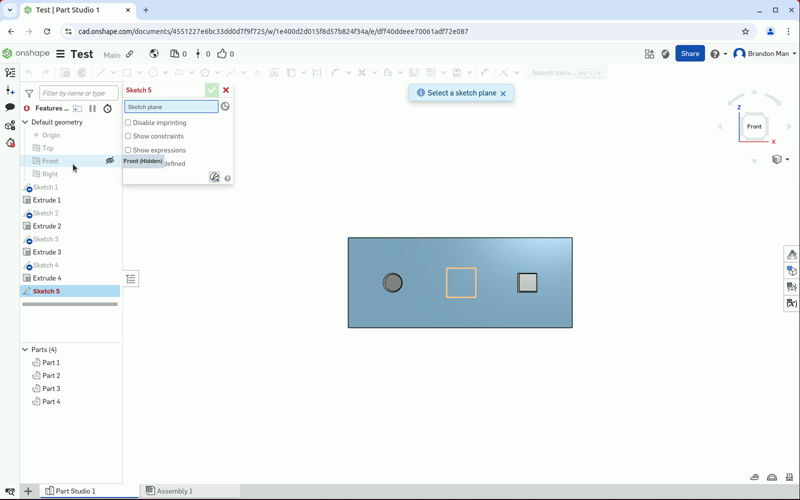
click(73, 163)
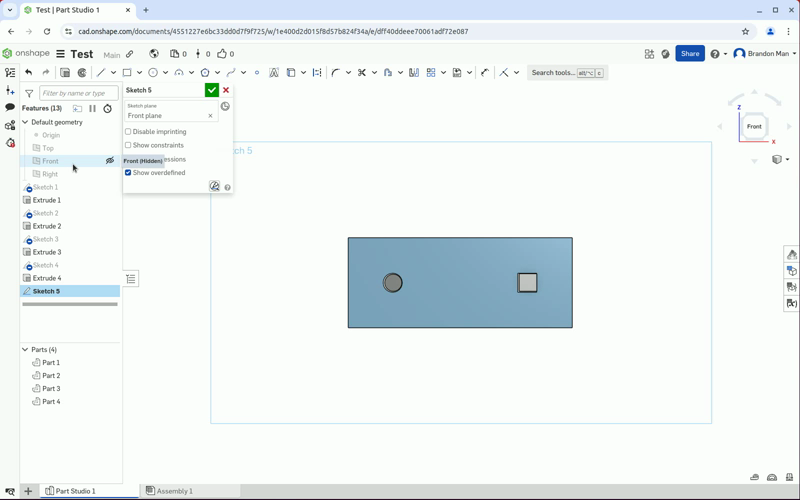
mouse_move(73, 352)
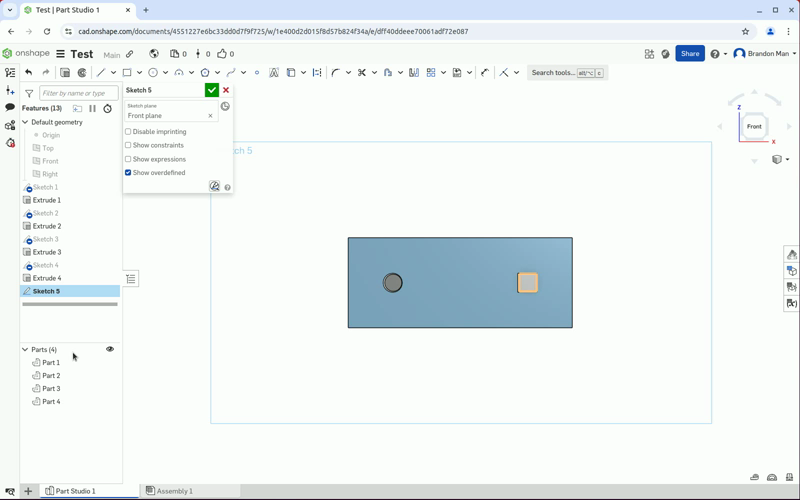
key(y)
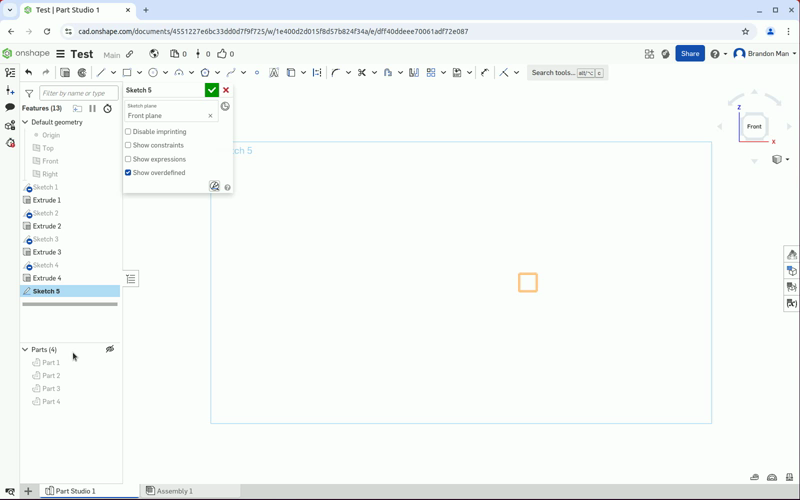
key(c)
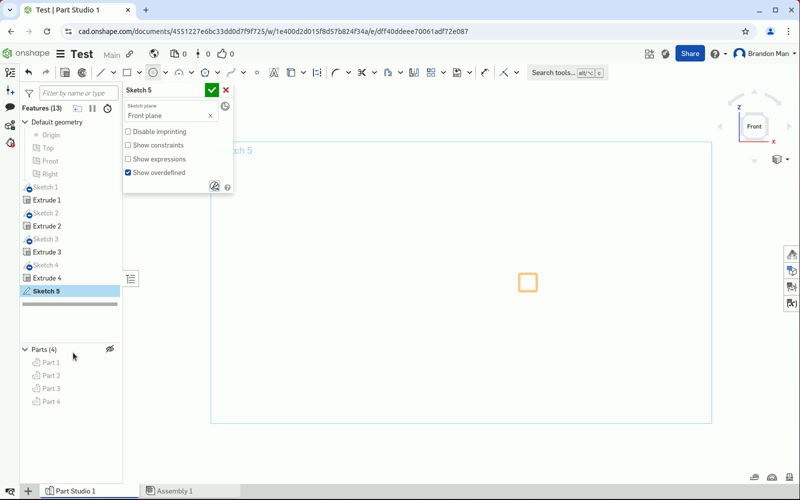
key_down(shift)
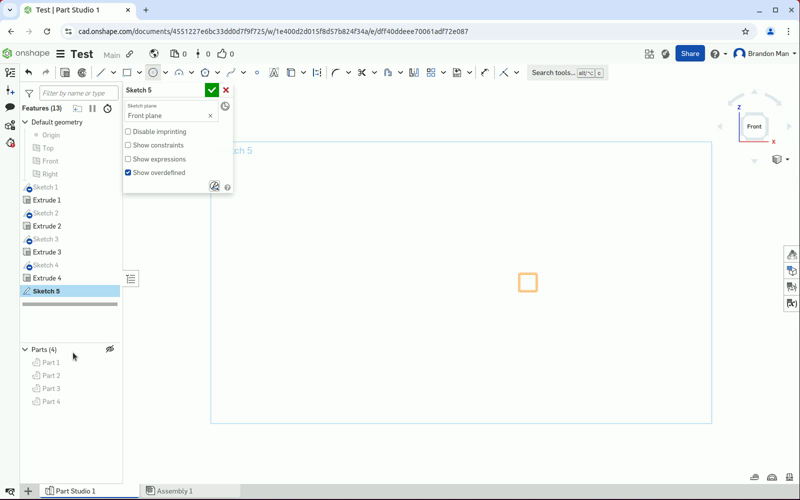
mouse_move(393, 282)
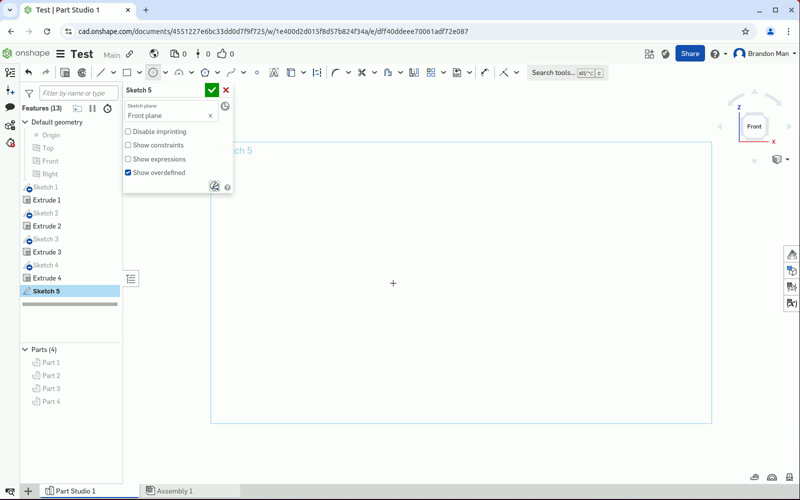
click(393, 282)
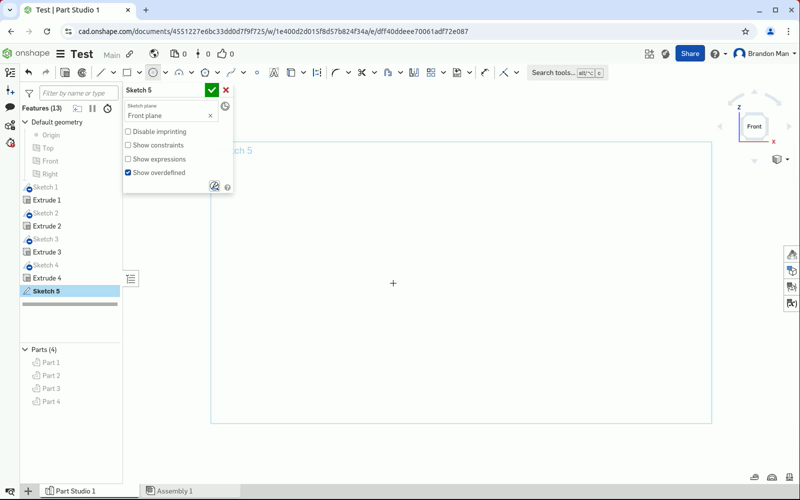
key_up(shift)
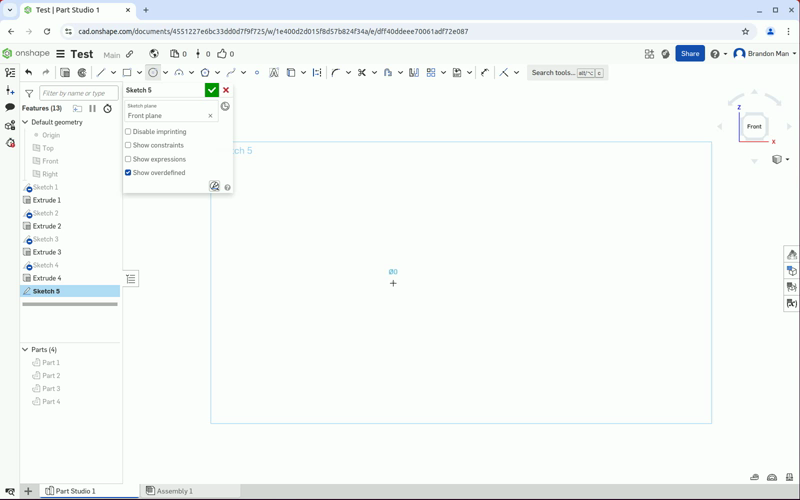
mouse_move(401, 282)
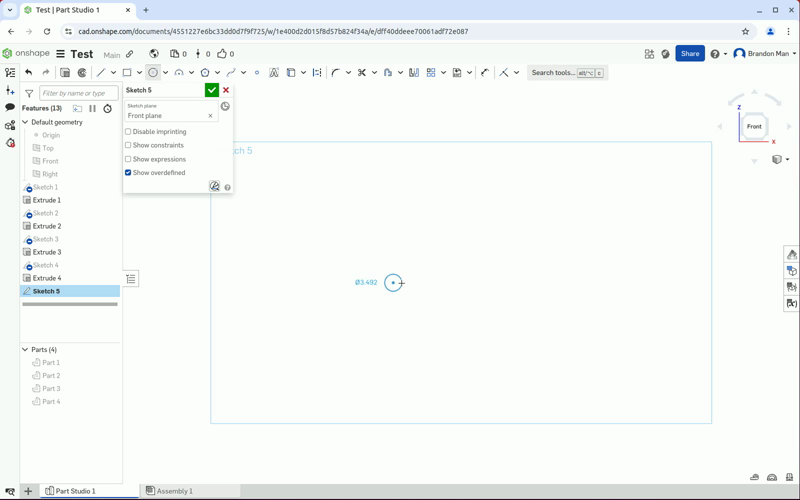
click(401, 282)
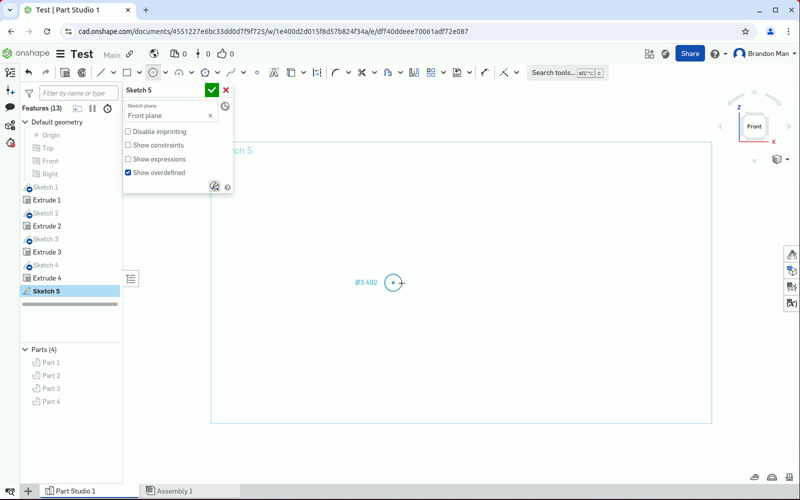
key(esc)
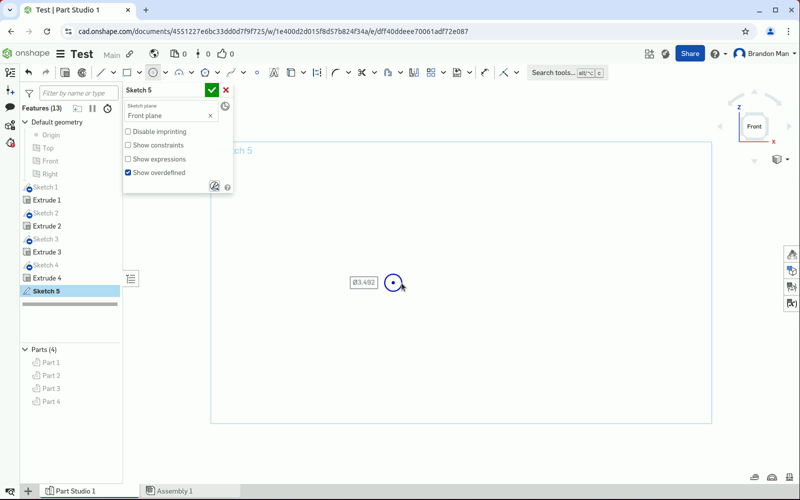
mouse_move(397, 285)
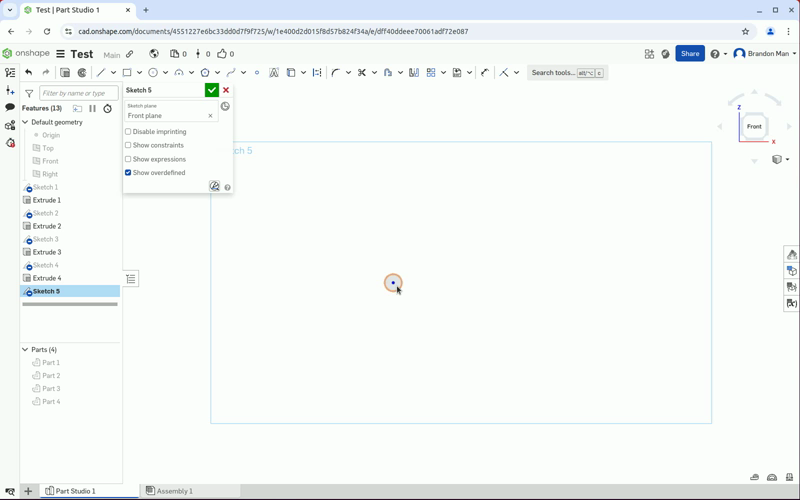
scroll(6)
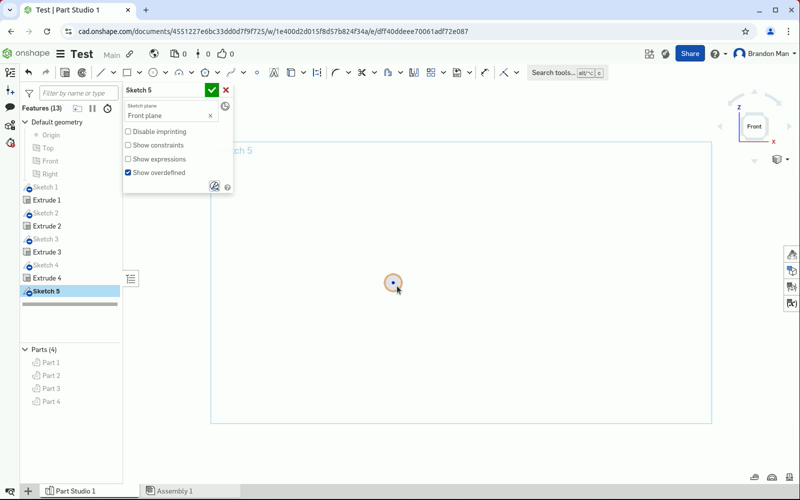
scroll(6)
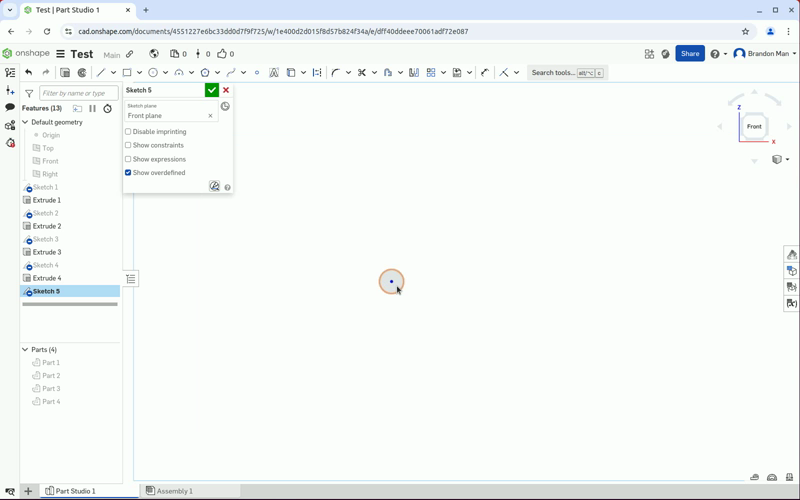
scroll(6)
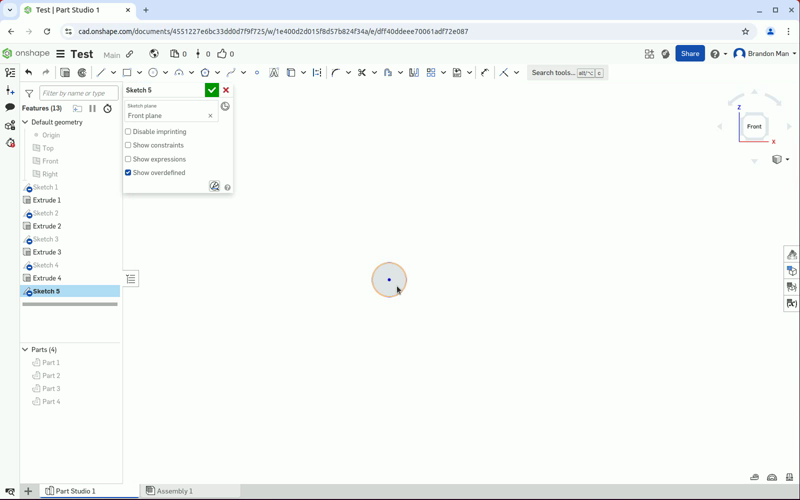
scroll(6)
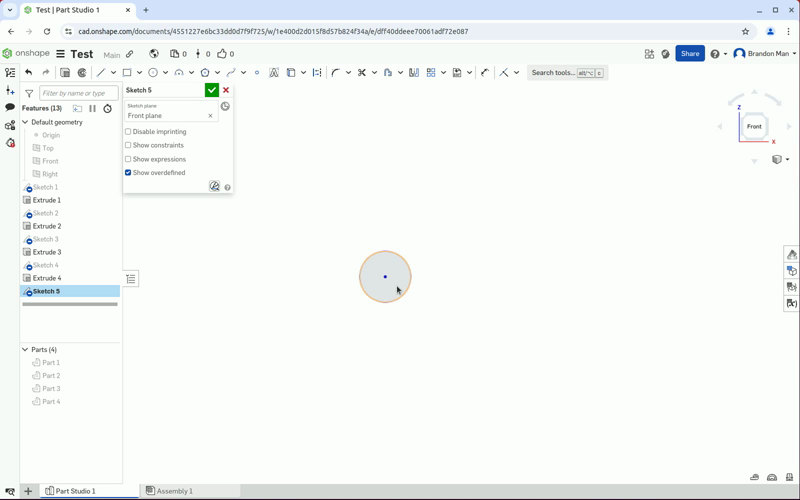
scroll(6)
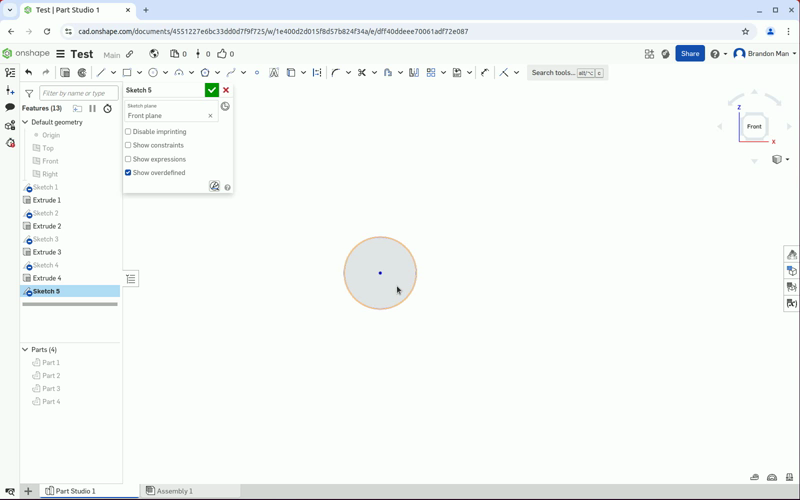
scroll(6)
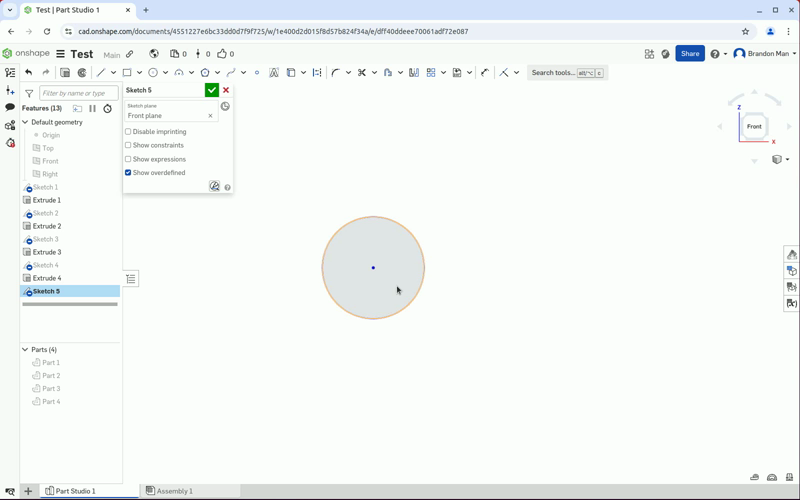
scroll(6)
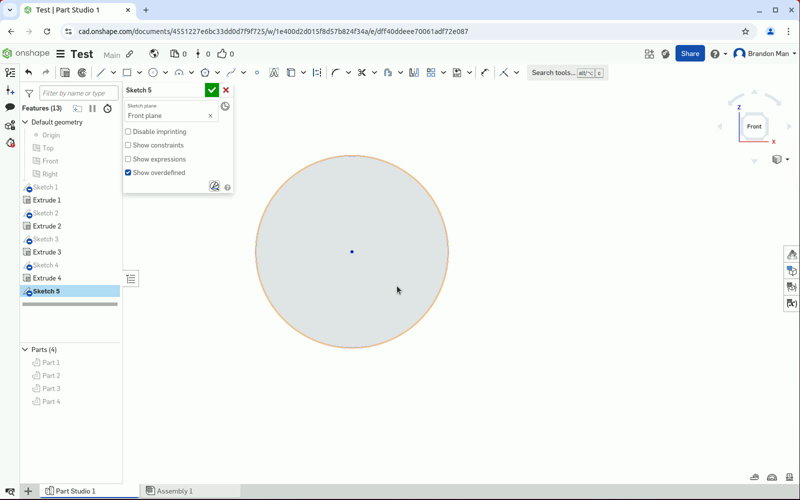
click(397, 285)
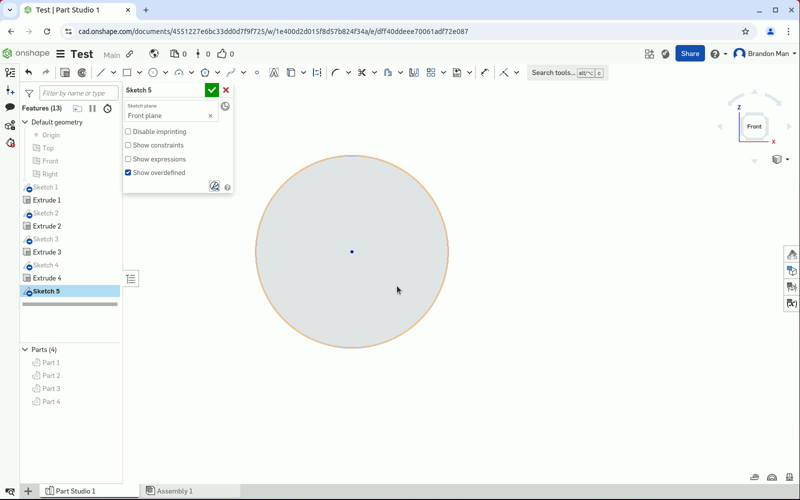
scroll(-6)
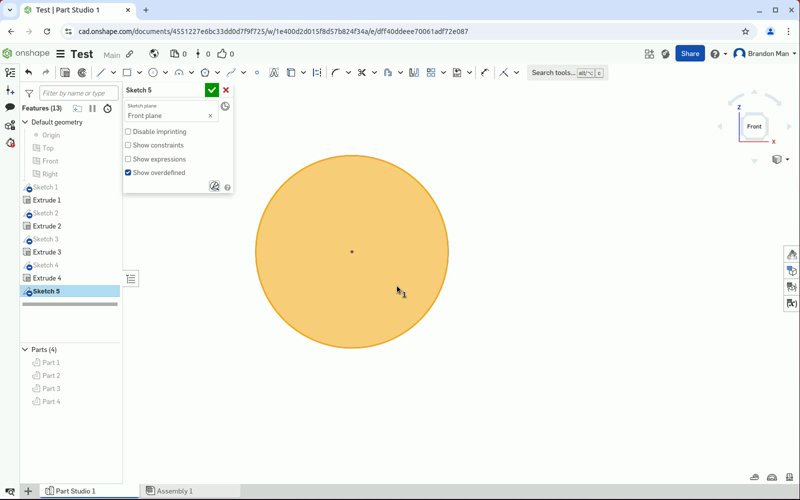
scroll(-6)
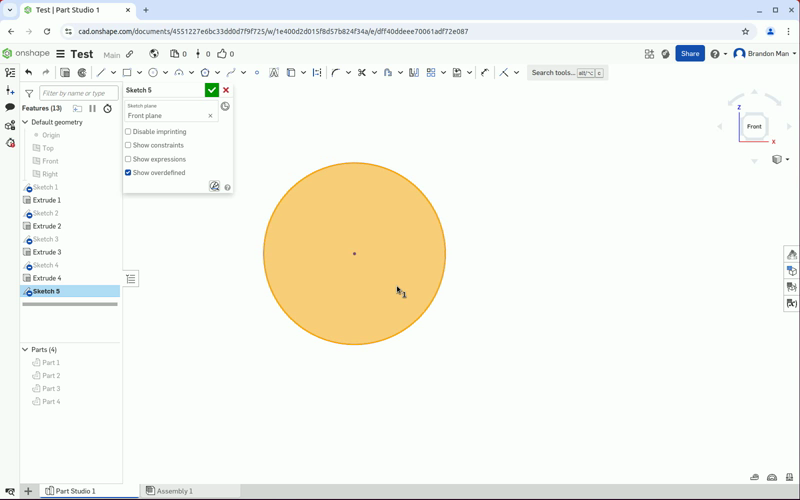
scroll(-6)
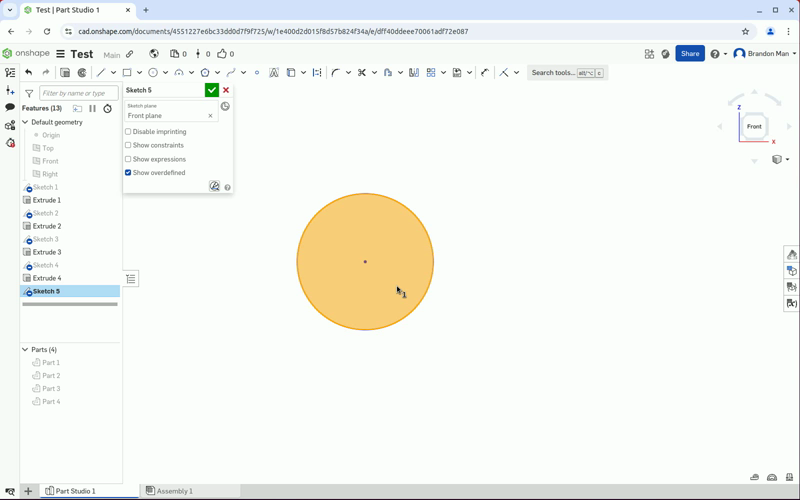
scroll(-6)
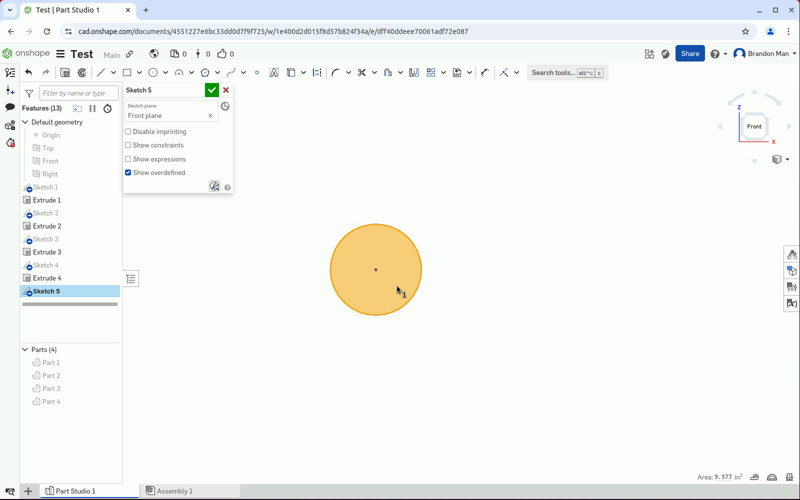
scroll(-6)
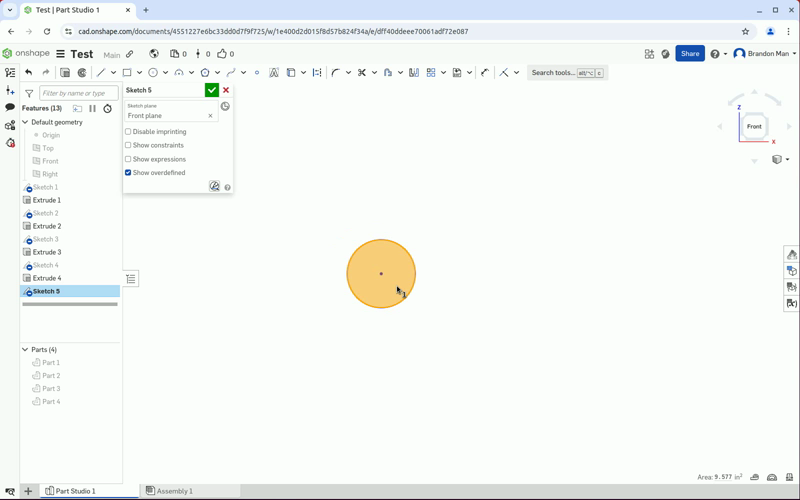
scroll(-6)
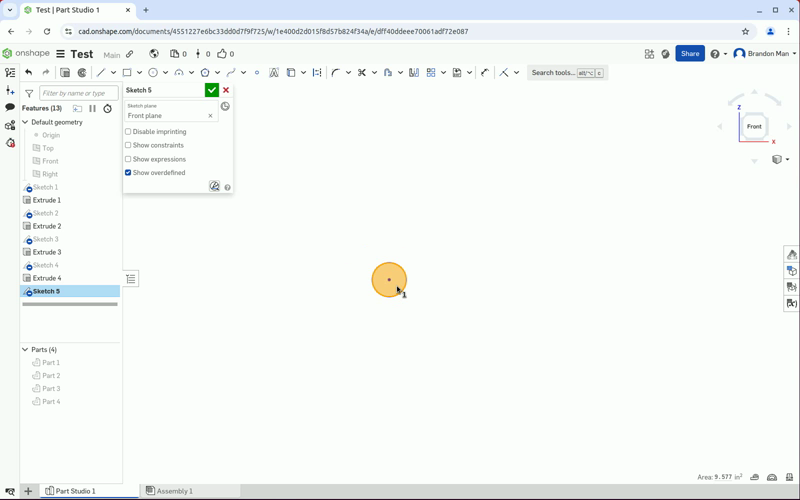
scroll(-6)
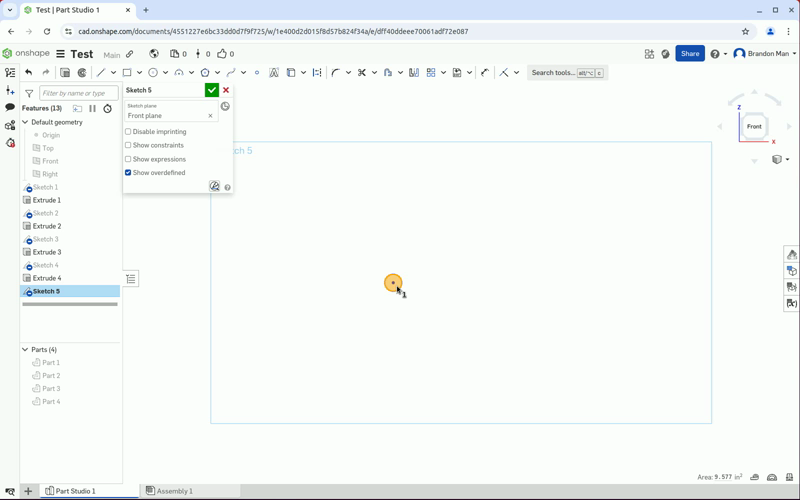
mouse_move(73, 352)
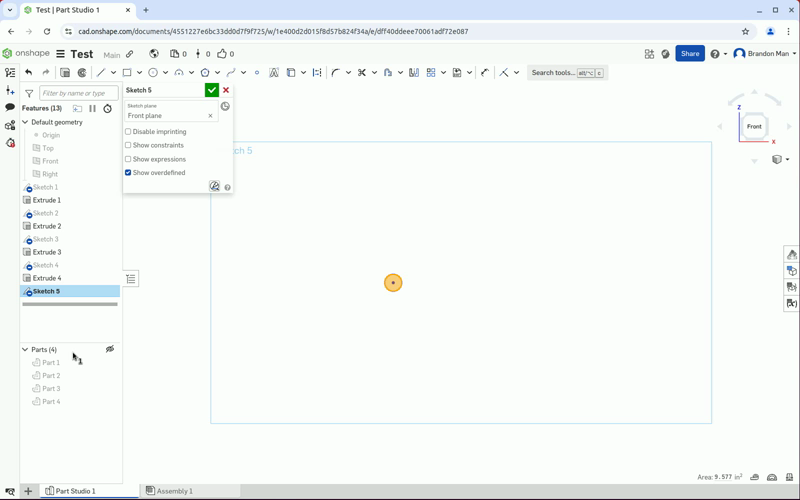
key(shift+y)
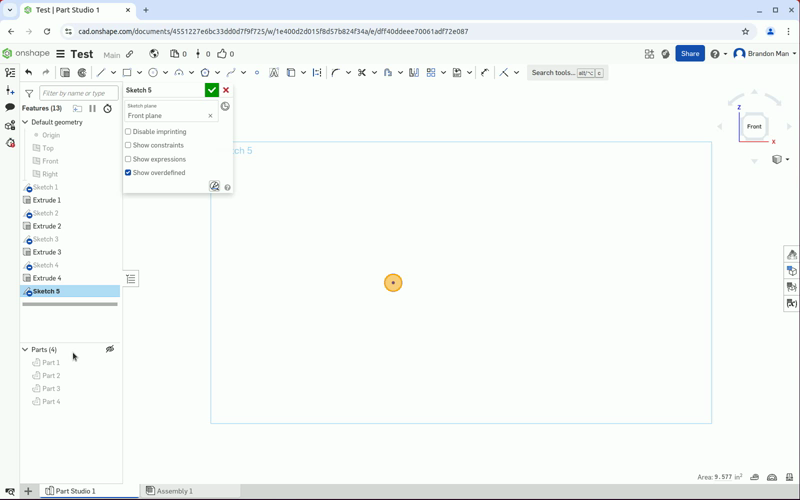
key(shift+e)
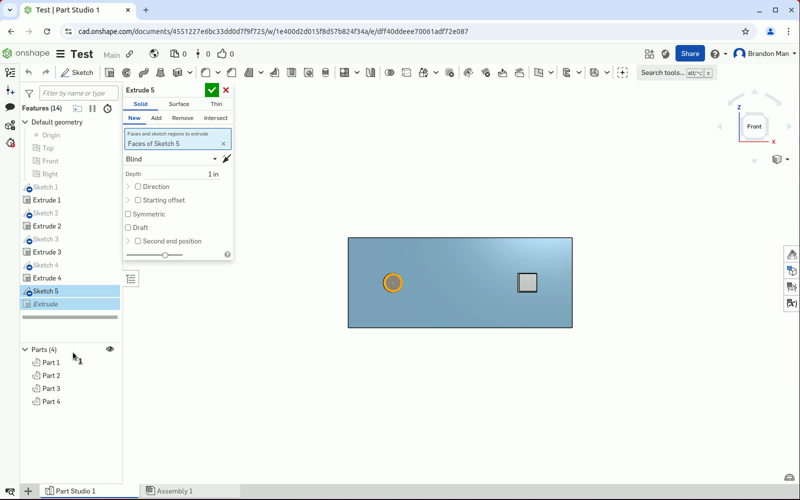
mouse_move(143, 106)
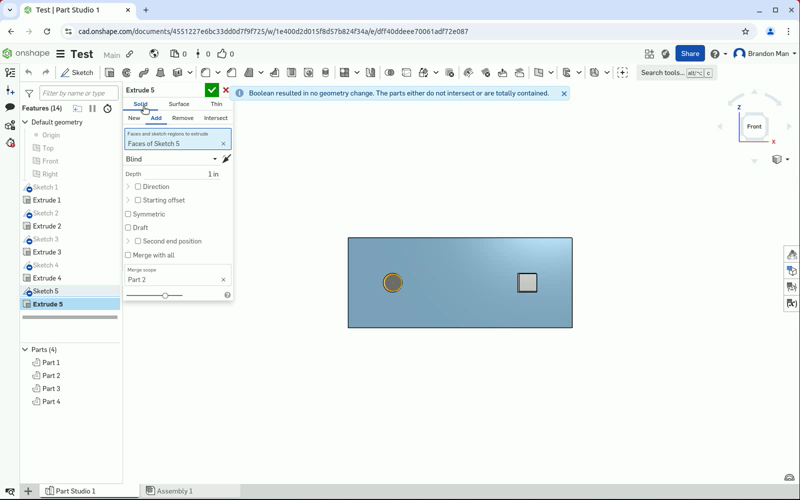
click(143, 106)
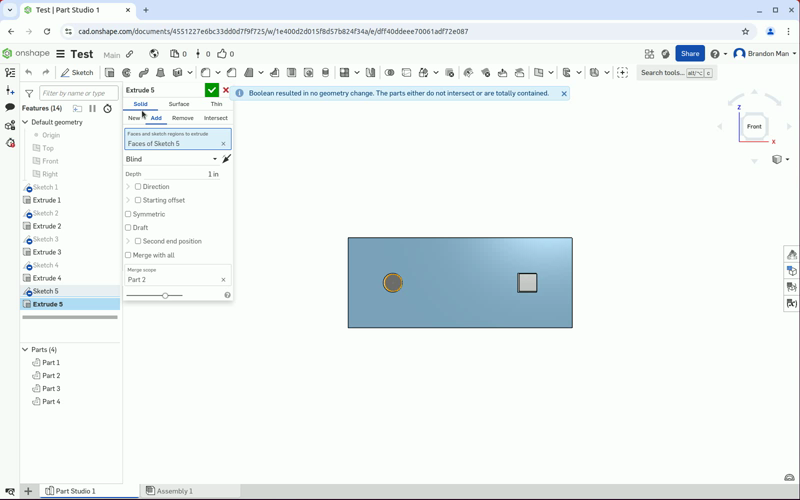
mouse_move(137, 120)
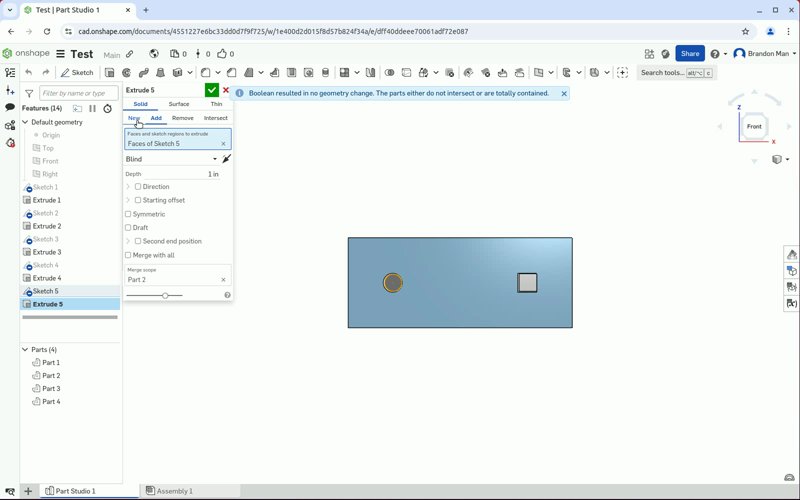
click(137, 120)
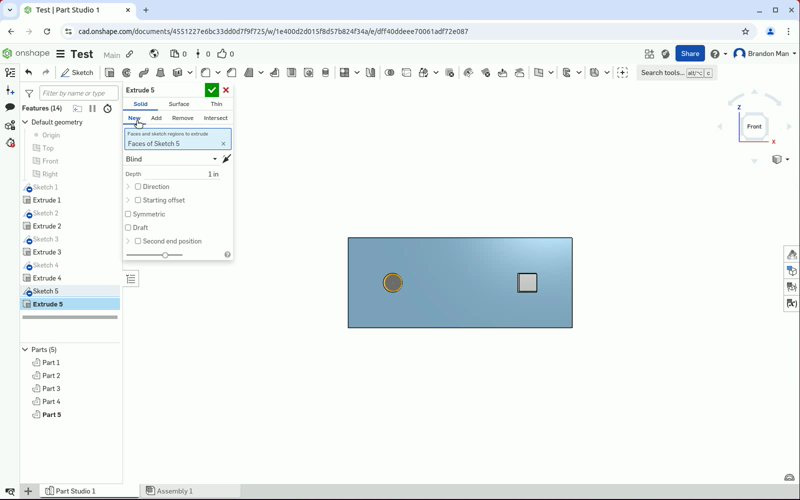
key(tab, 4)
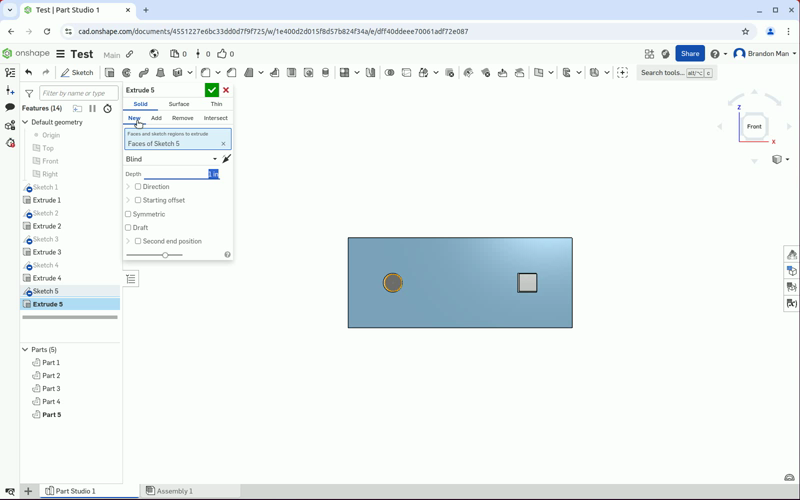
text(9.147)
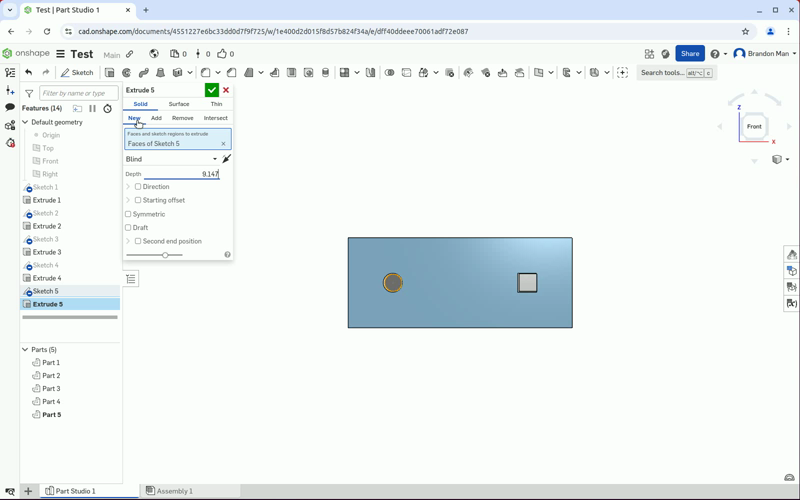
key(enter)
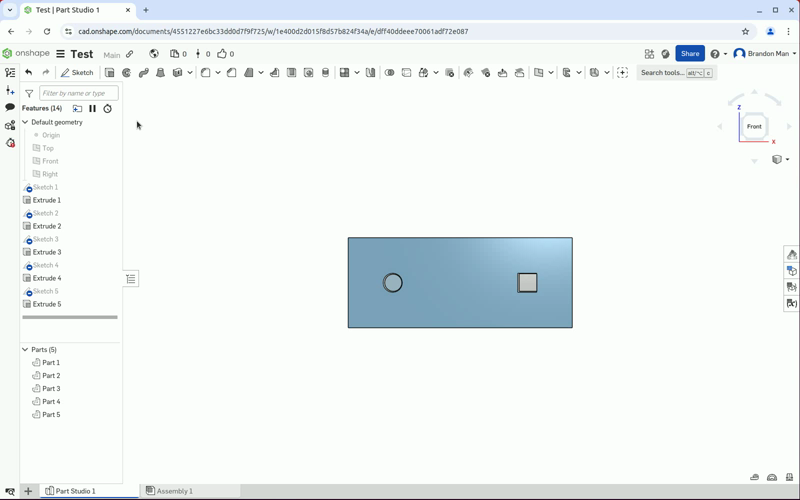
key(shift+h)
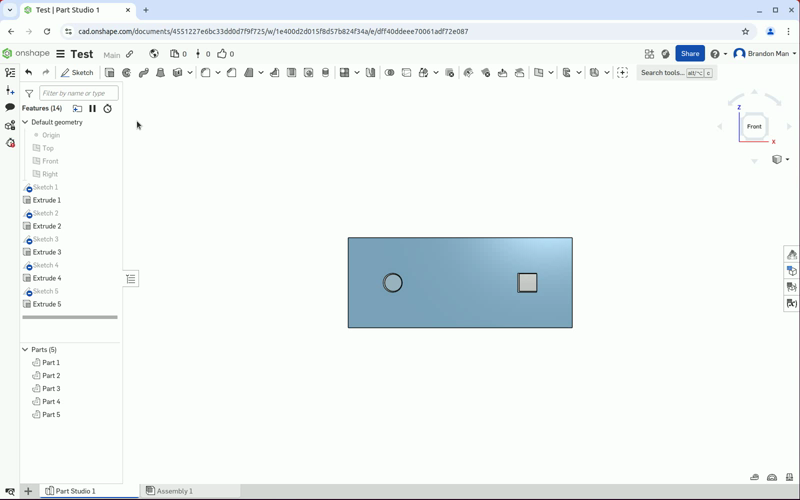
key(shift+h)
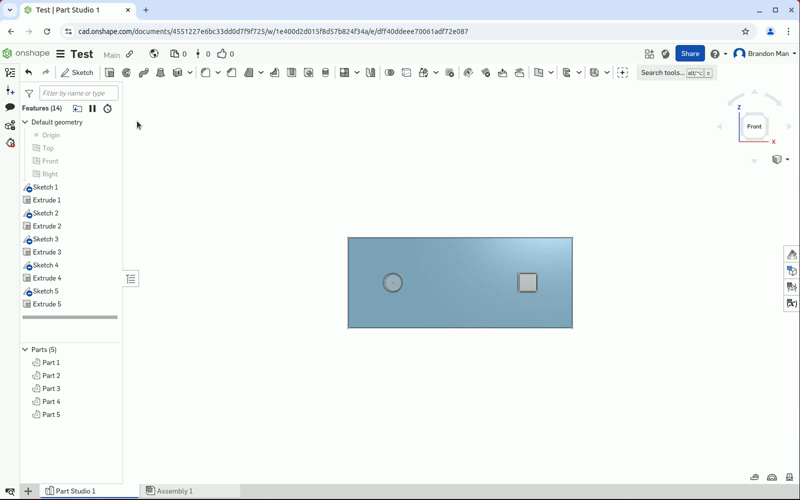
key(shift+7)
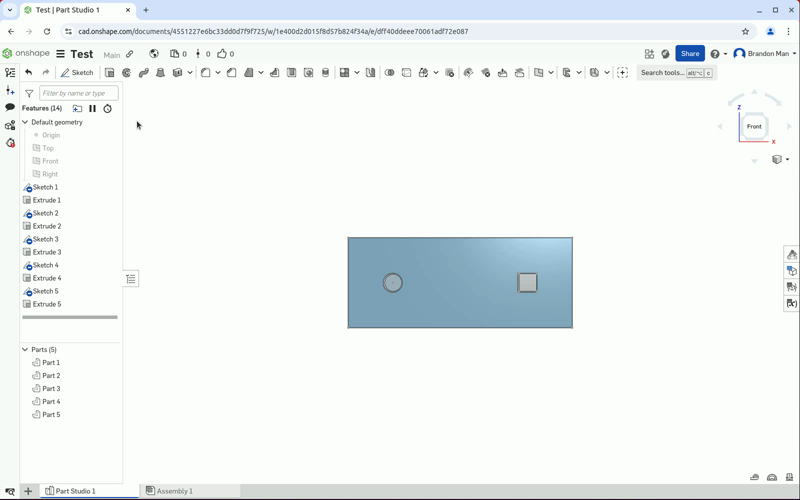
key(left, 2)
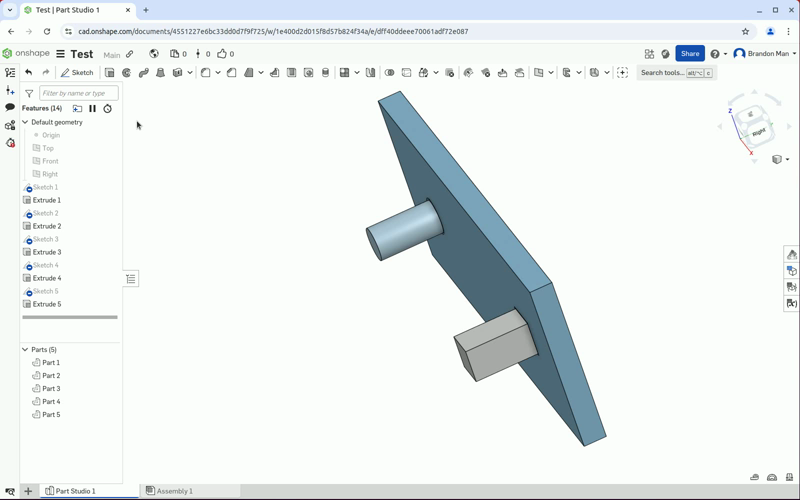
key(down, 2)
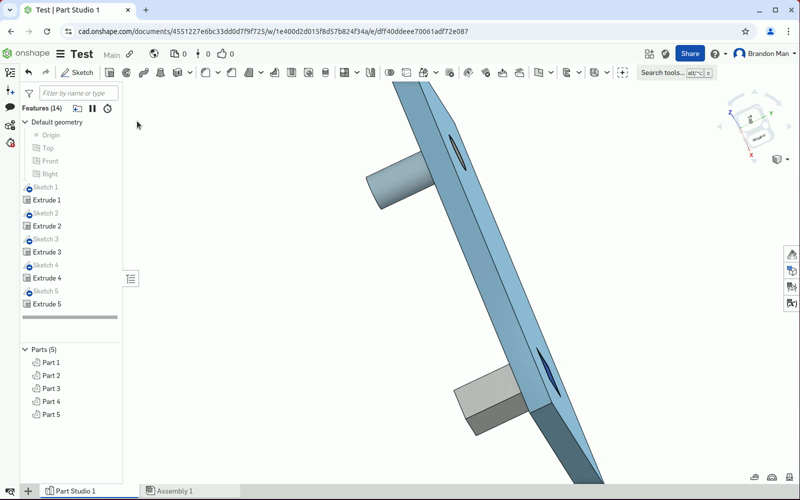
key(up, 2)
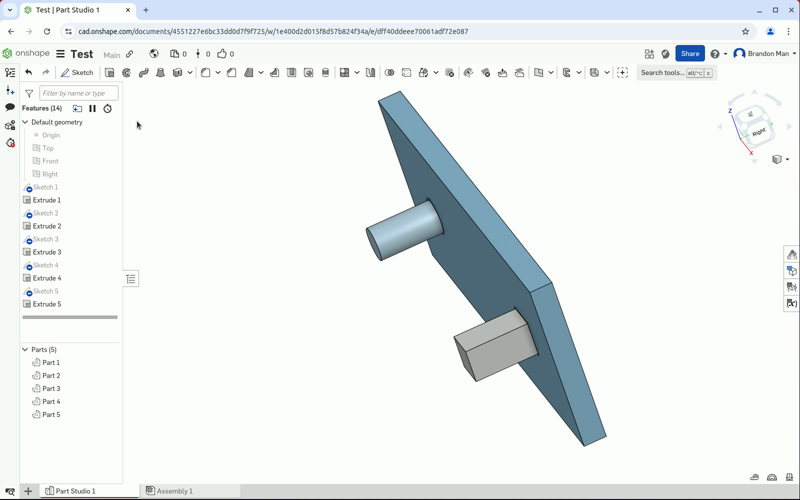
key(right, 2)
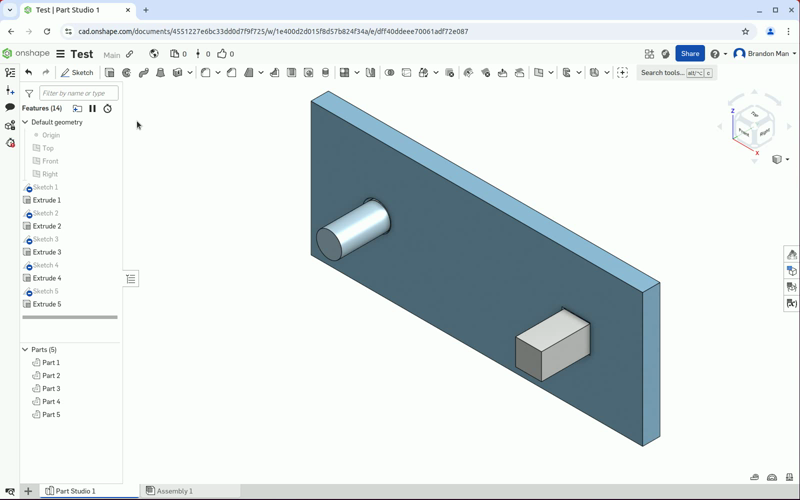
mouse_move(73, 189)
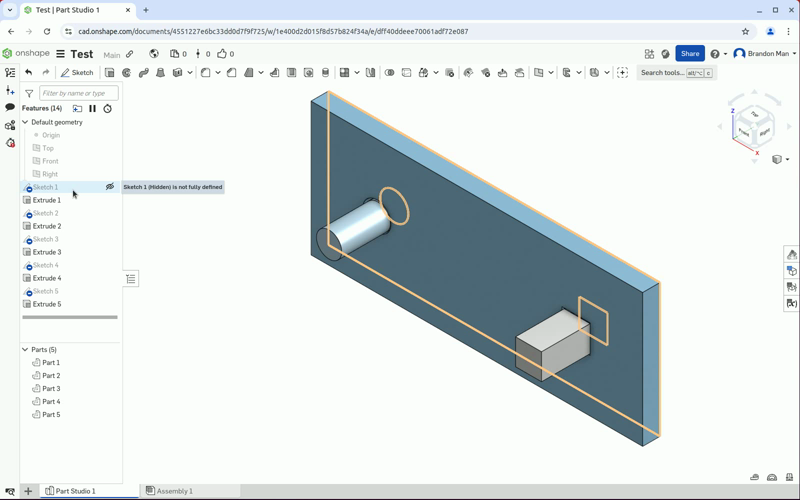
click(73, 189)